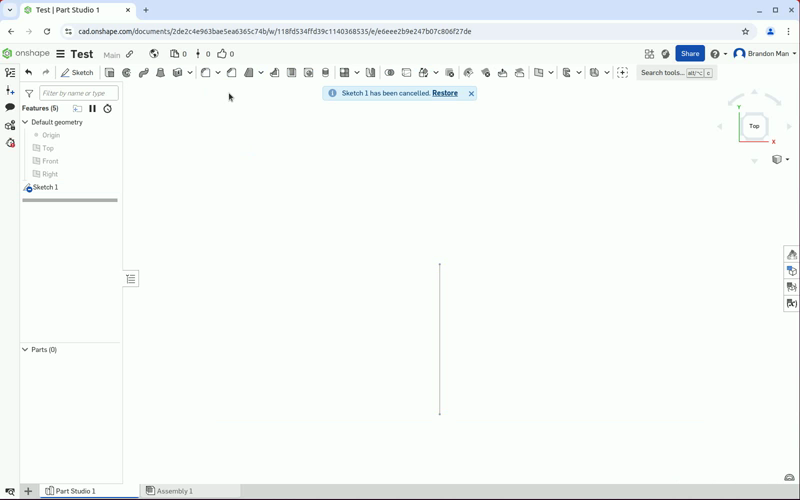
key(shift+h)
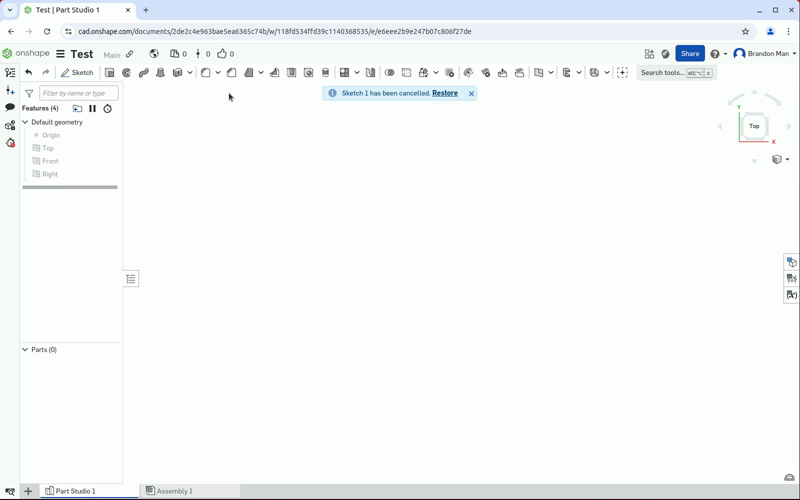
mouse_move(73, 352)
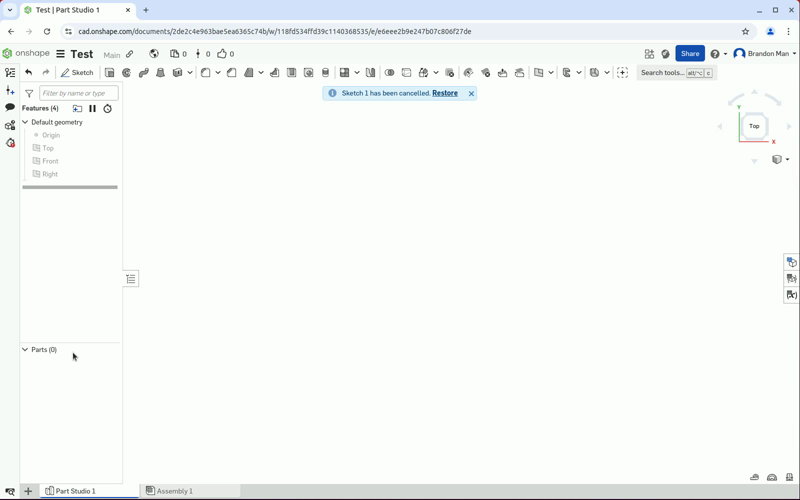
key(y)
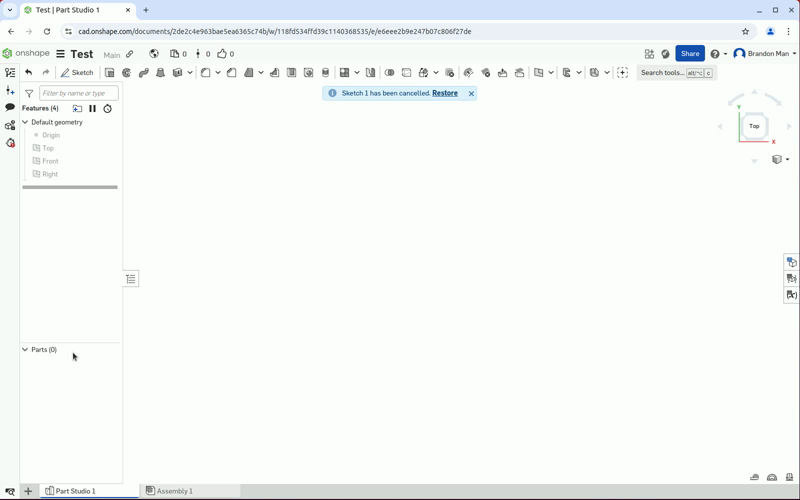
key(shift+p)
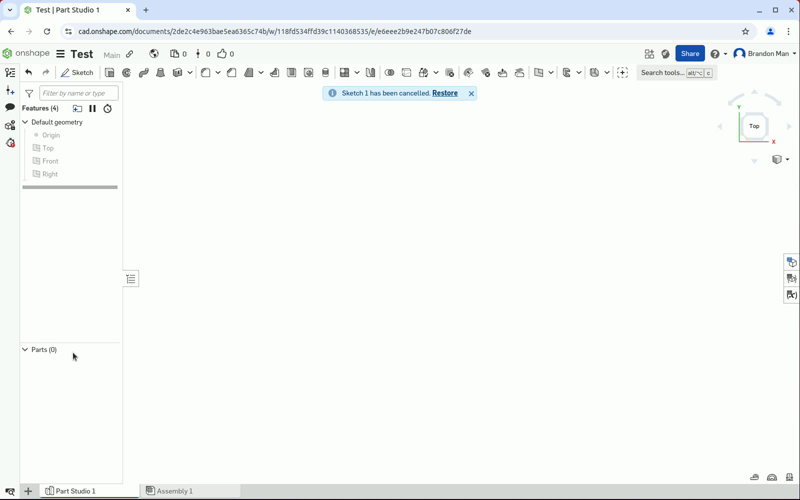
key(space)
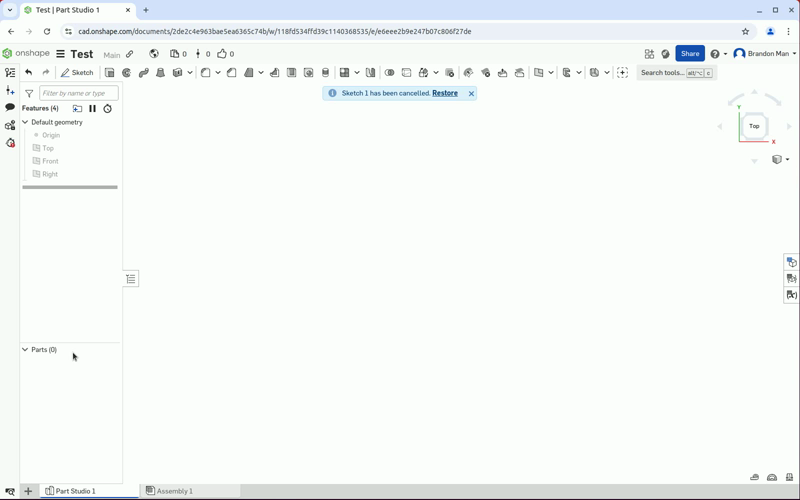
key_down(shift)
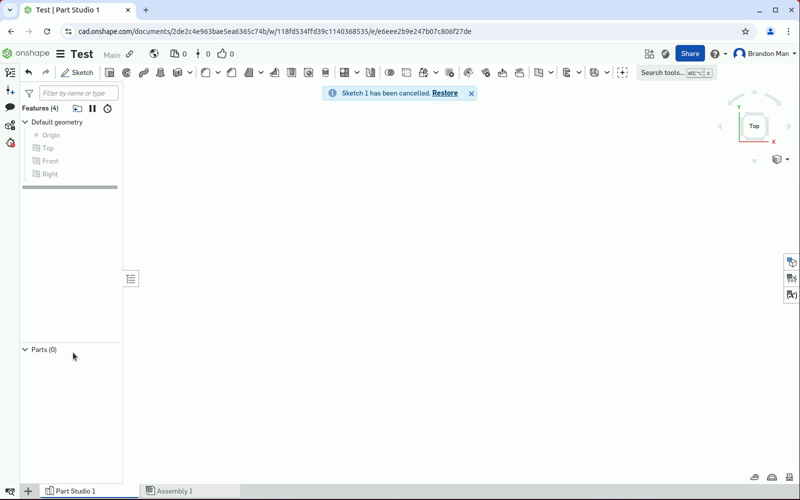
key(up)
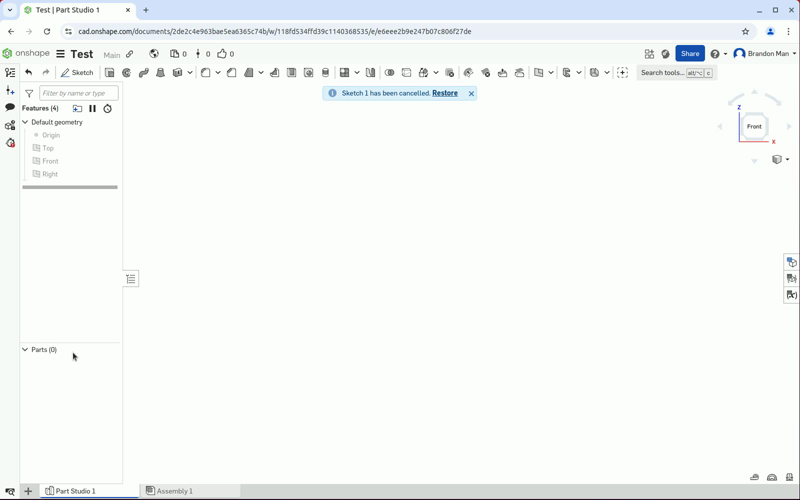
key_up(shift)
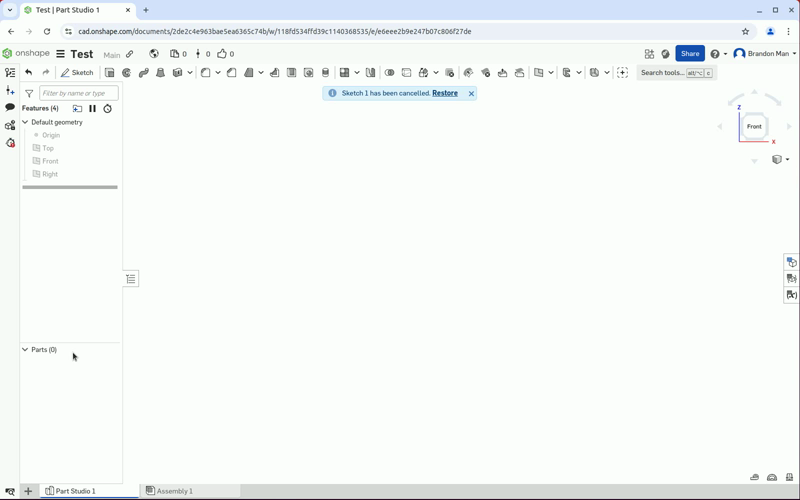
key(space)
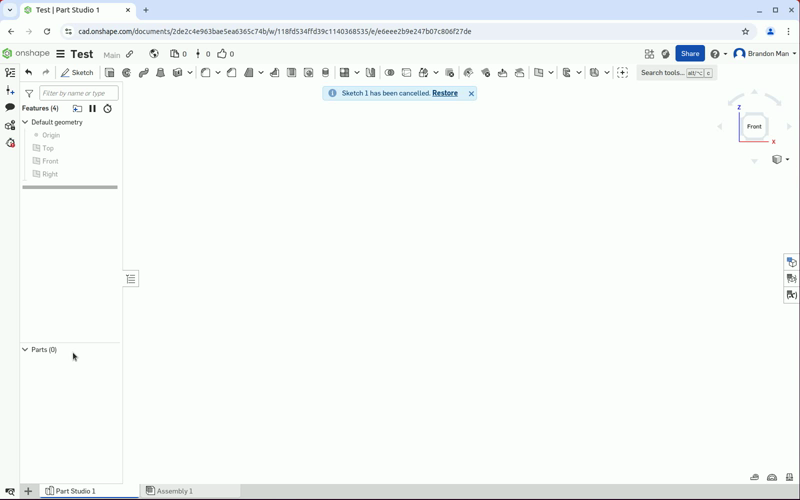
key_down(shift)
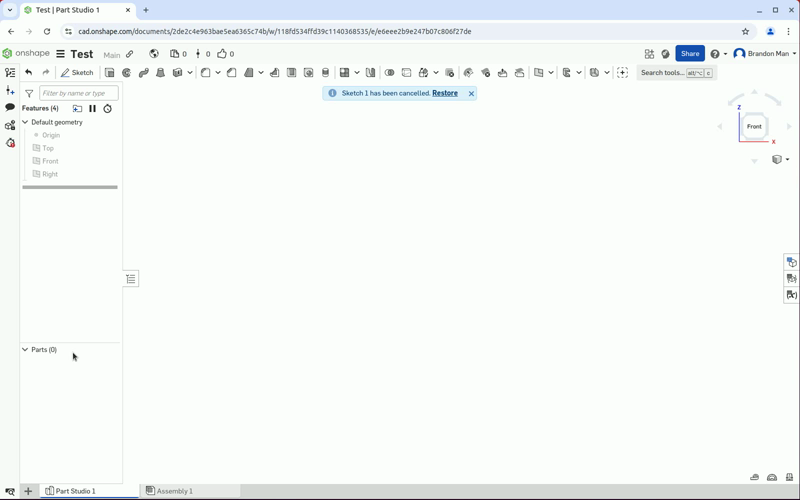
key(left)
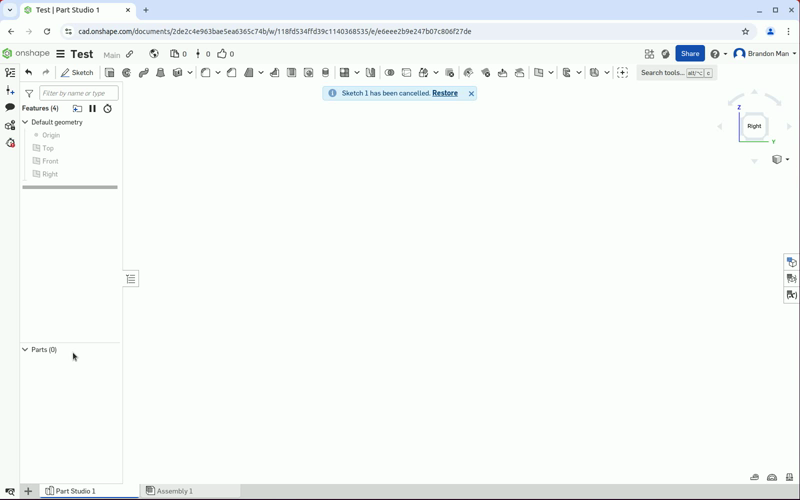
key_up(shift)
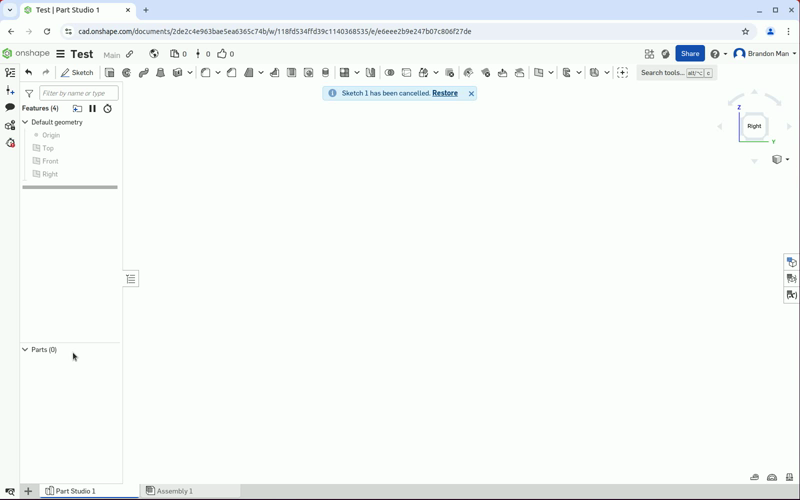
mouse_move(73, 352)
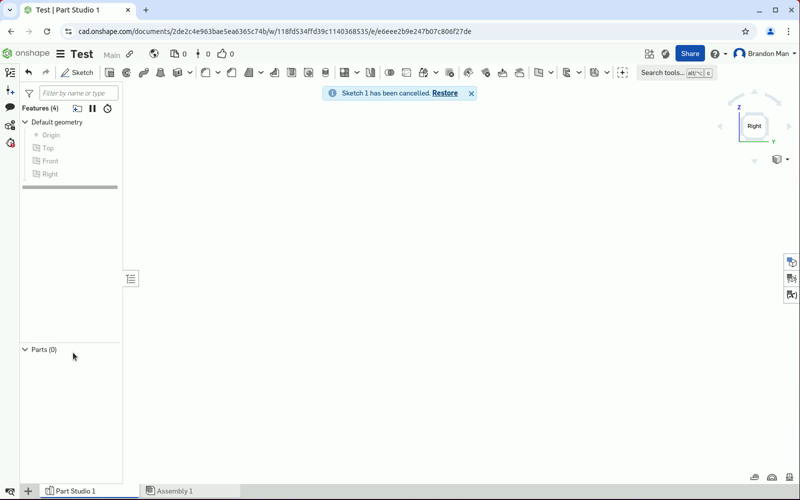
key(shift+y)
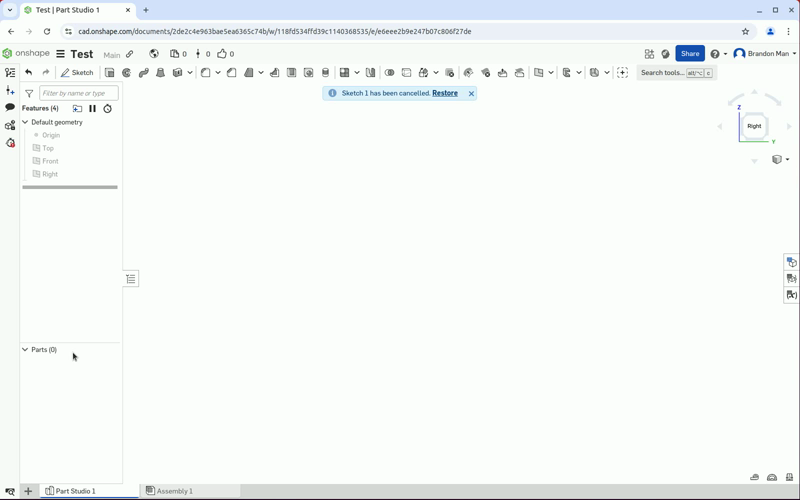
key(shift+s)
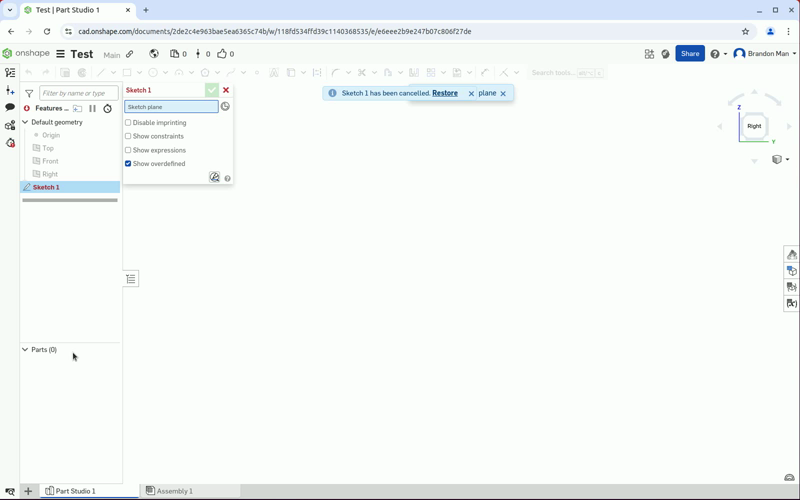
mouse_move(73, 176)
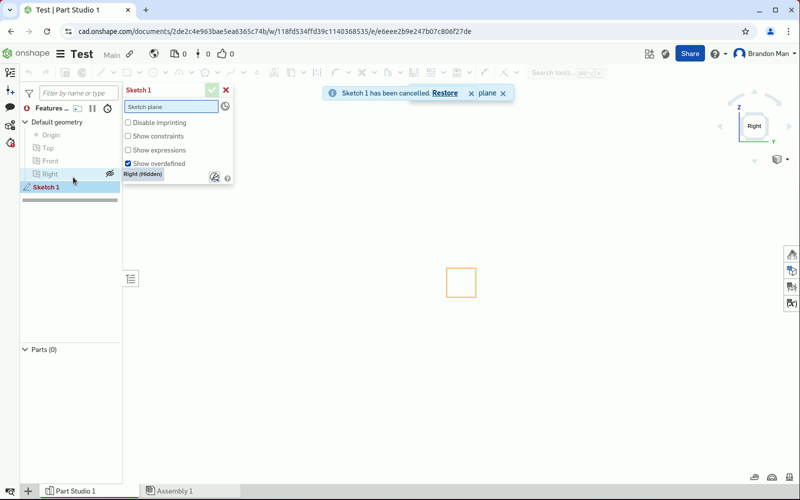
click(73, 176)
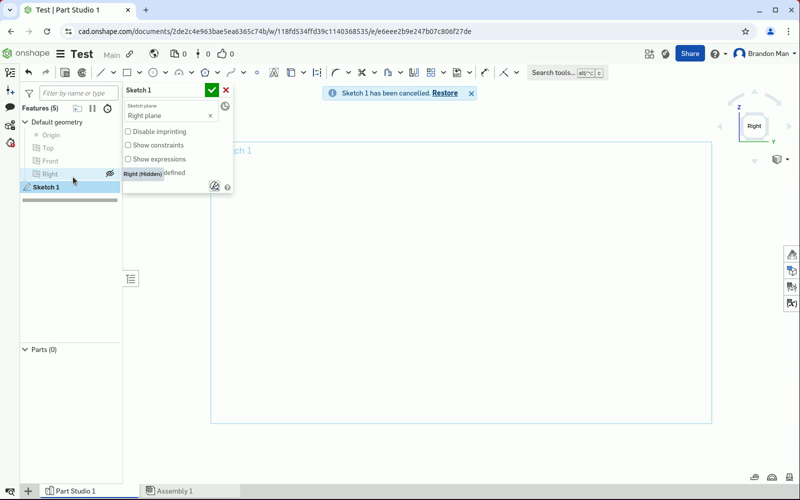
mouse_move(73, 352)
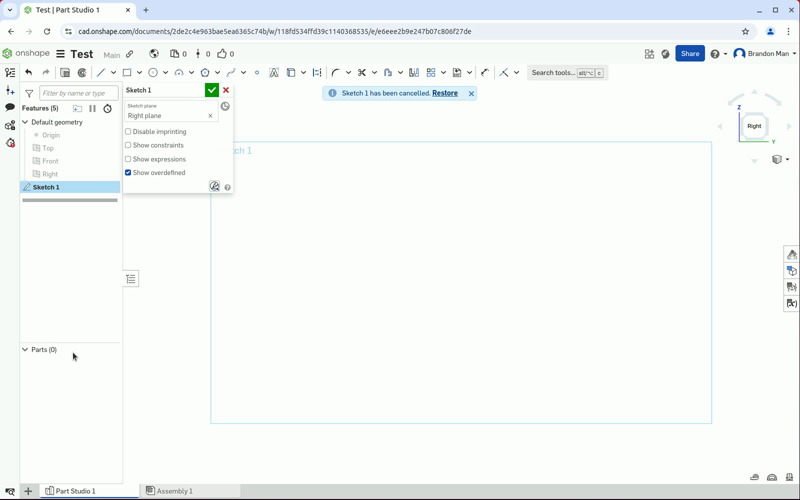
key(y)
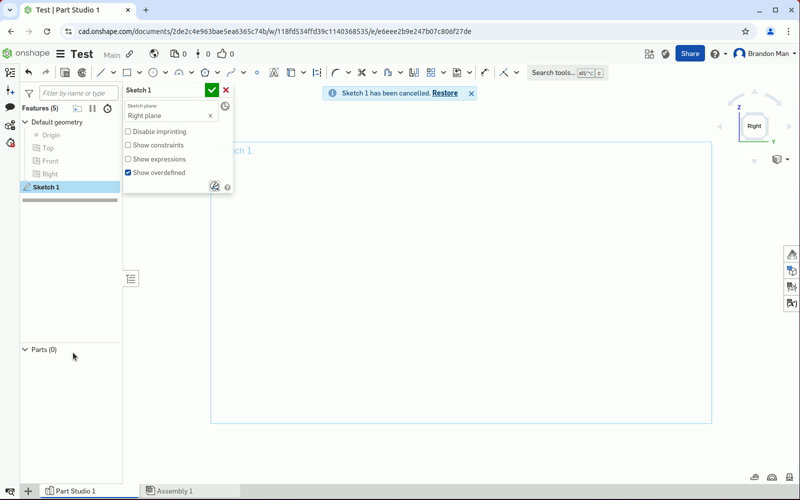
key(l)
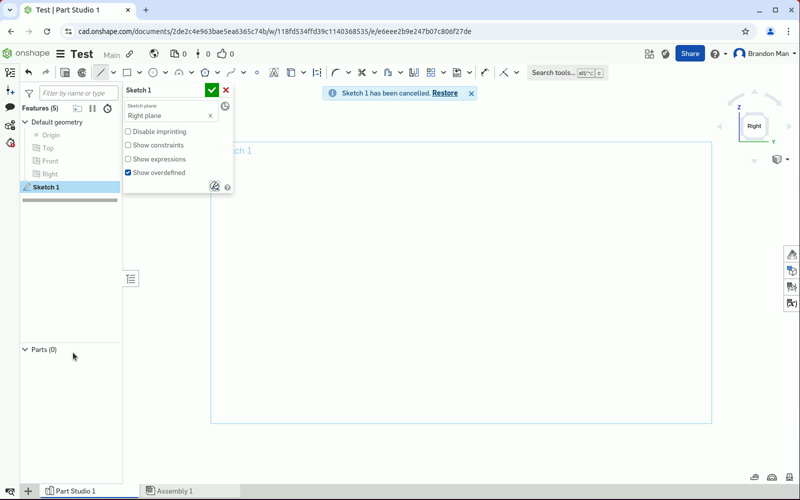
key_down(shift)
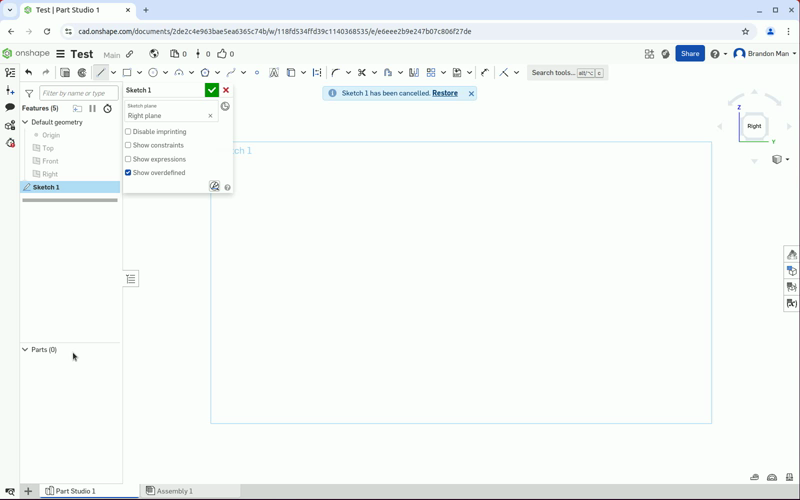
mouse_move(357, 349)
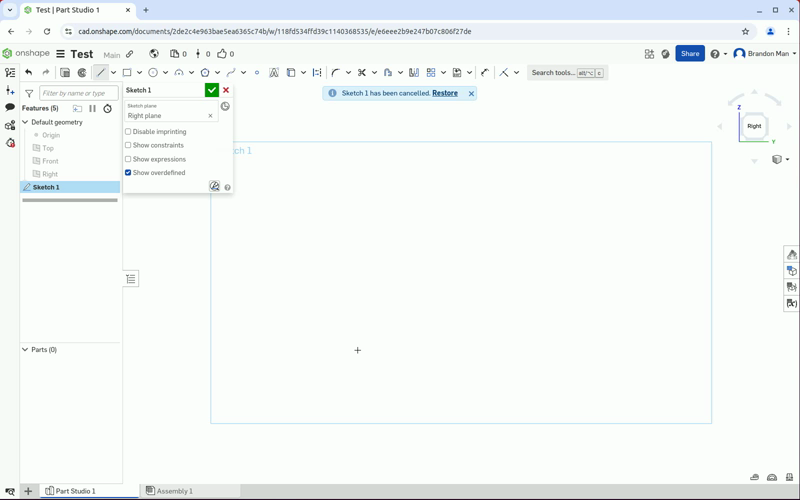
click(357, 349)
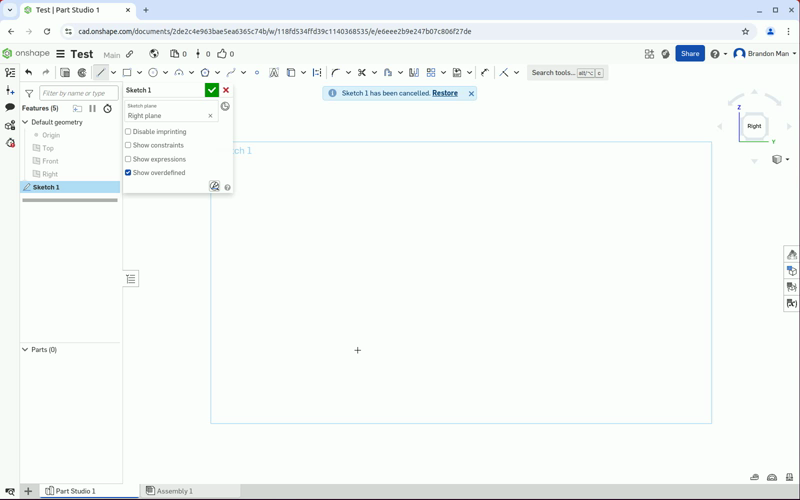
key_up(shift)
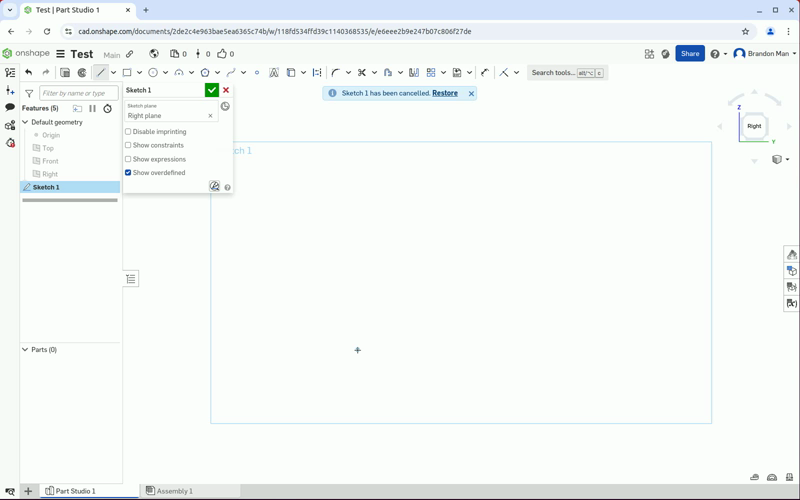
key_down(shift)
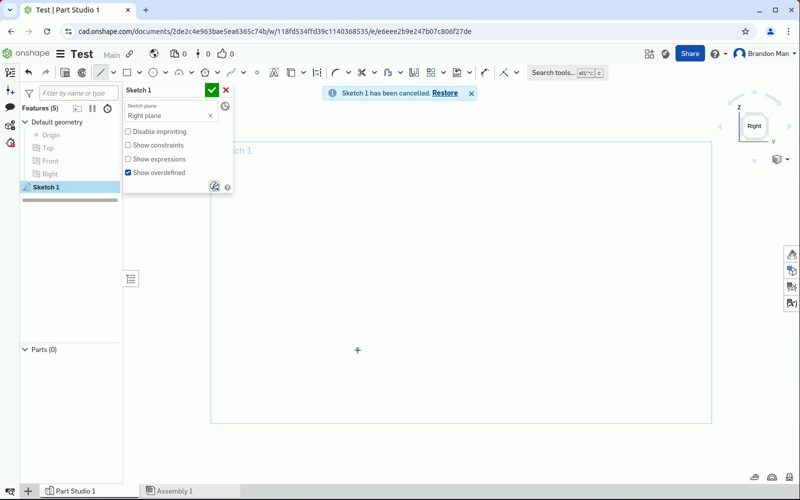
mouse_move(387, 349)
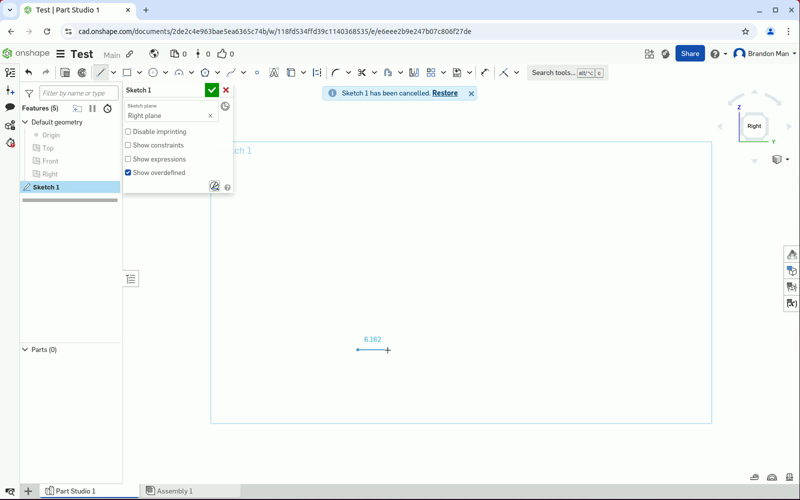
mouse_move(382, 349)
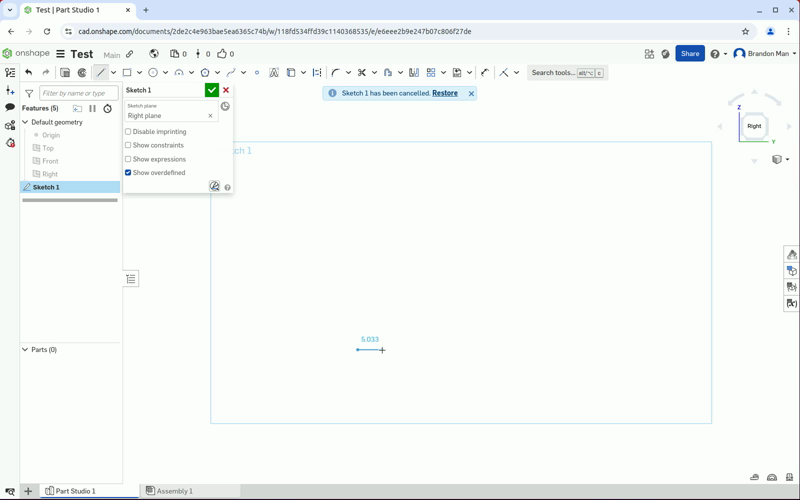
click(382, 349)
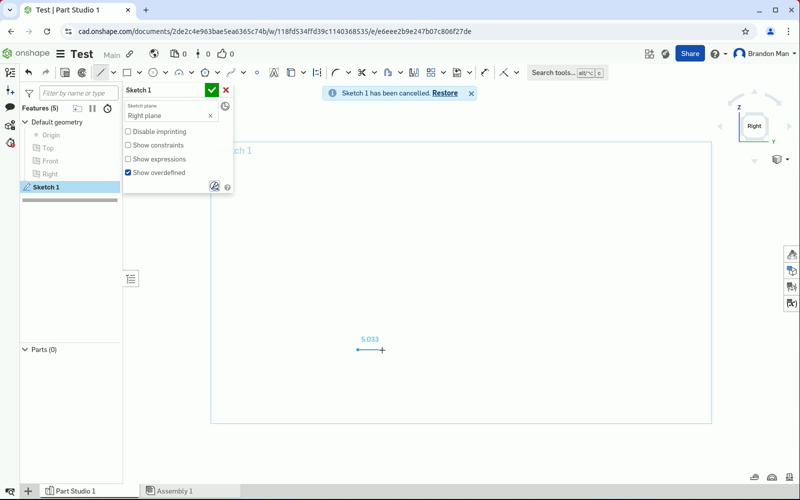
key_up(shift)
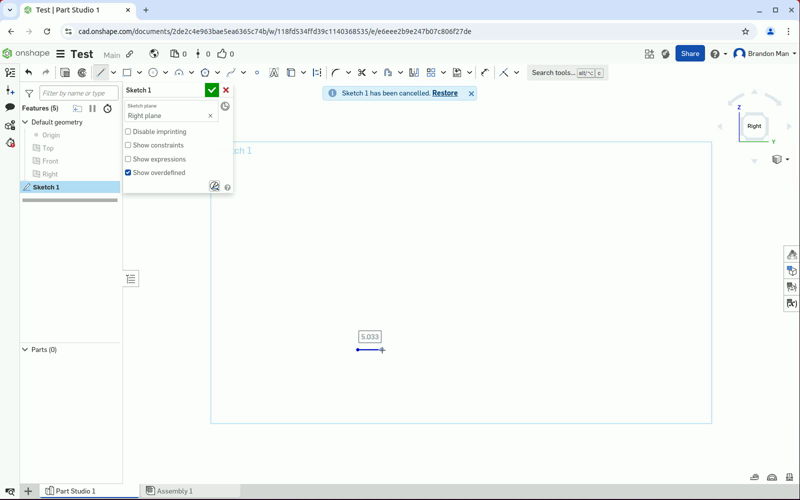
key_down(shift)
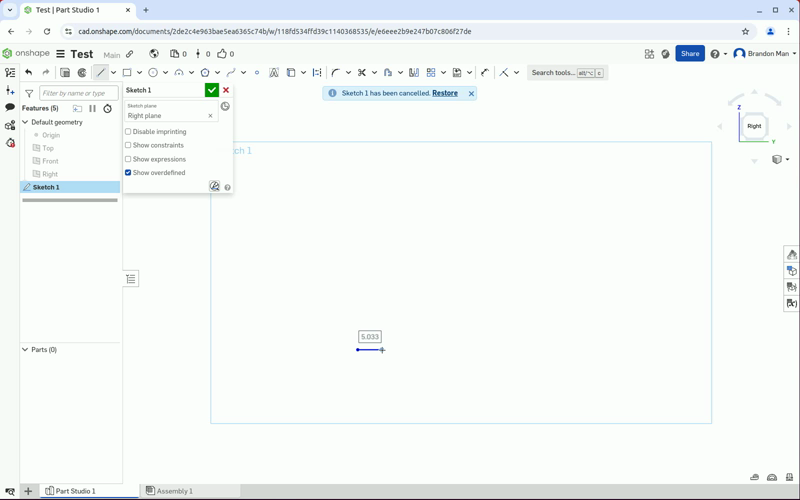
mouse_move(382, 266)
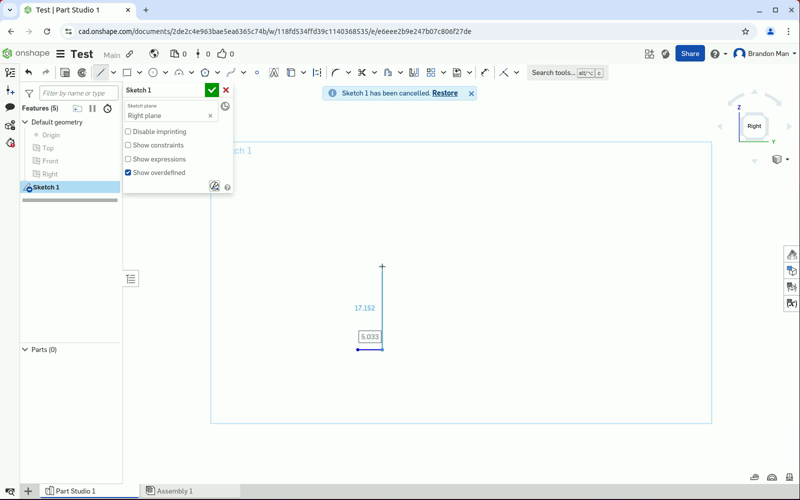
click(382, 266)
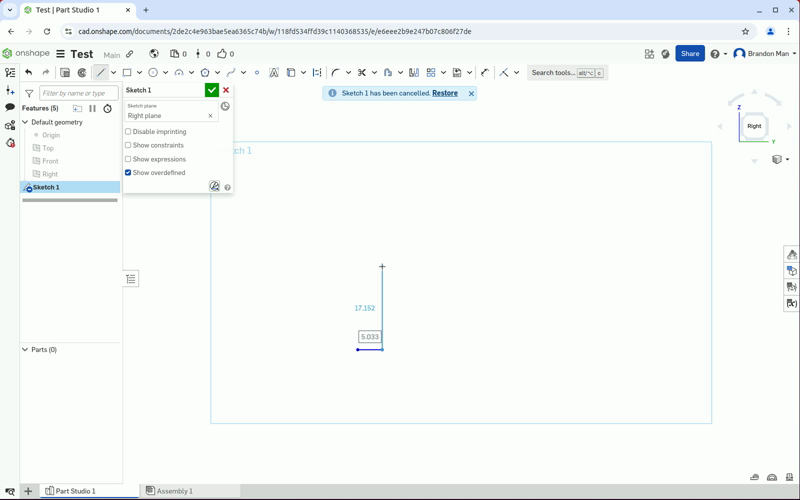
key_up(shift)
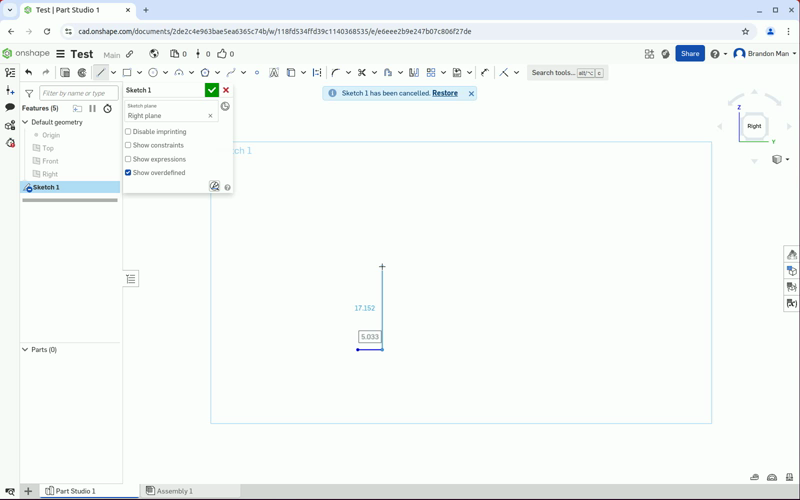
key_down(shift)
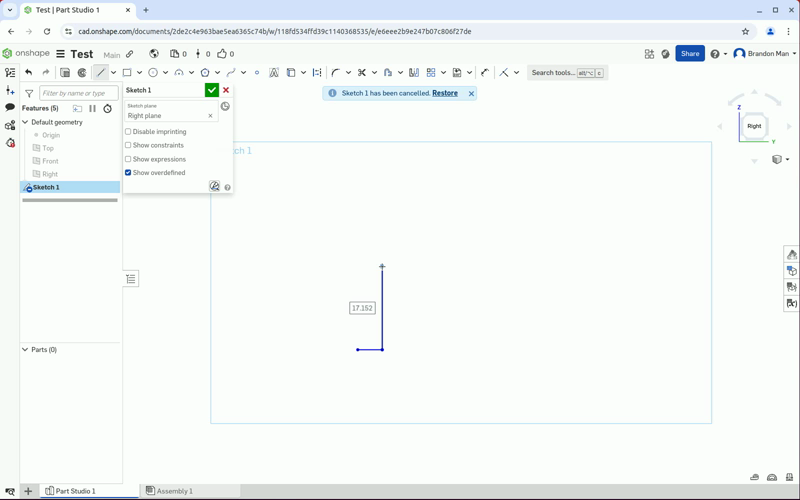
mouse_move(547, 266)
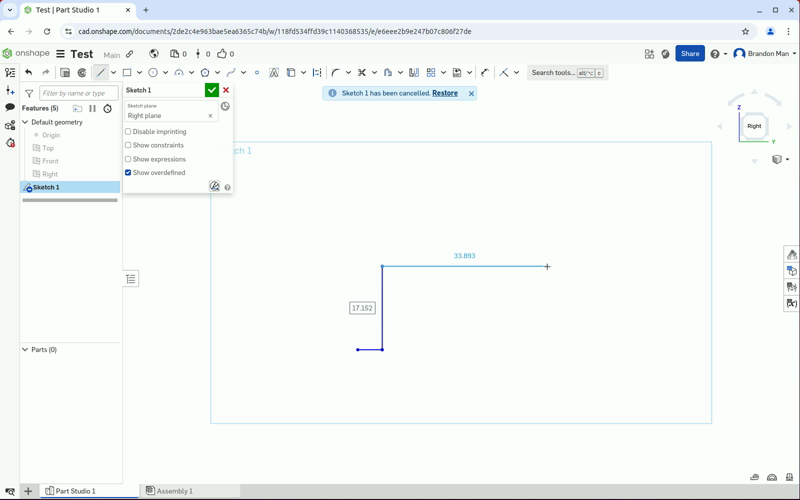
click(547, 266)
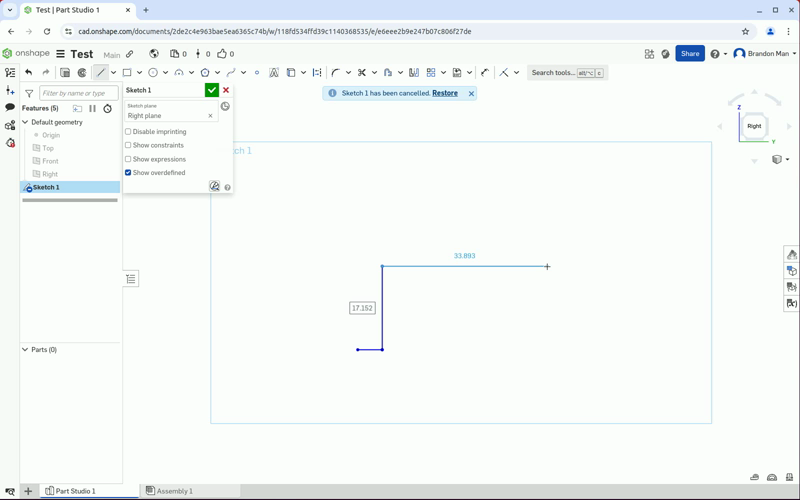
key_up(shift)
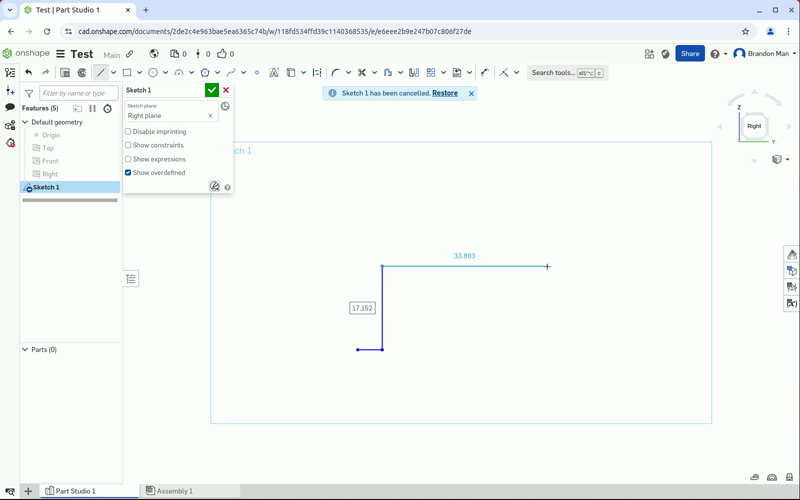
key_down(shift)
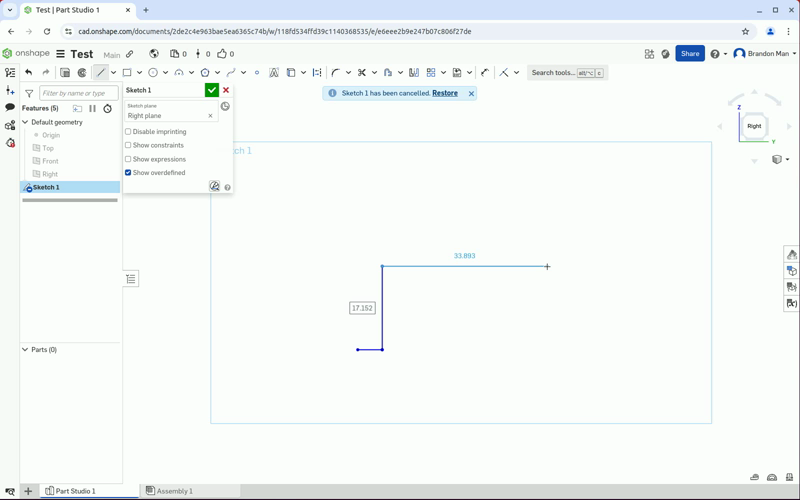
mouse_move(547, 349)
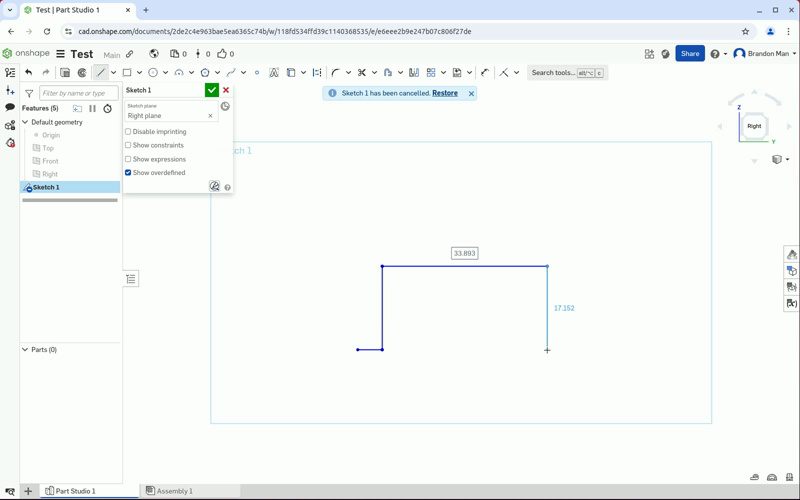
click(547, 349)
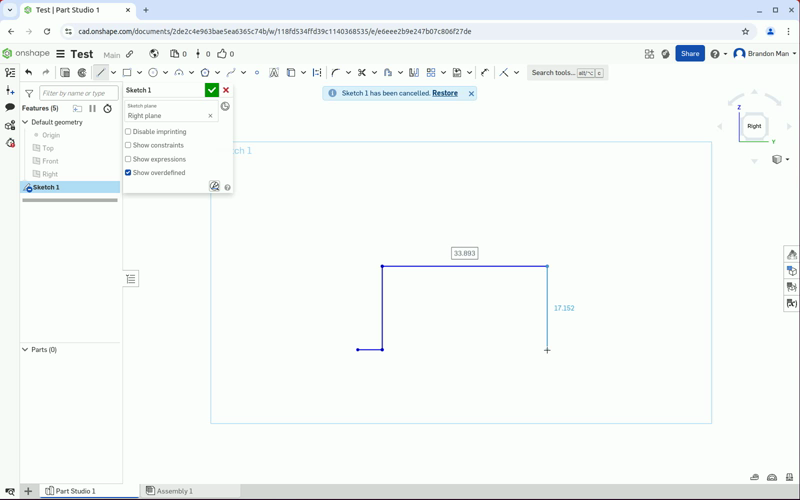
key_up(shift)
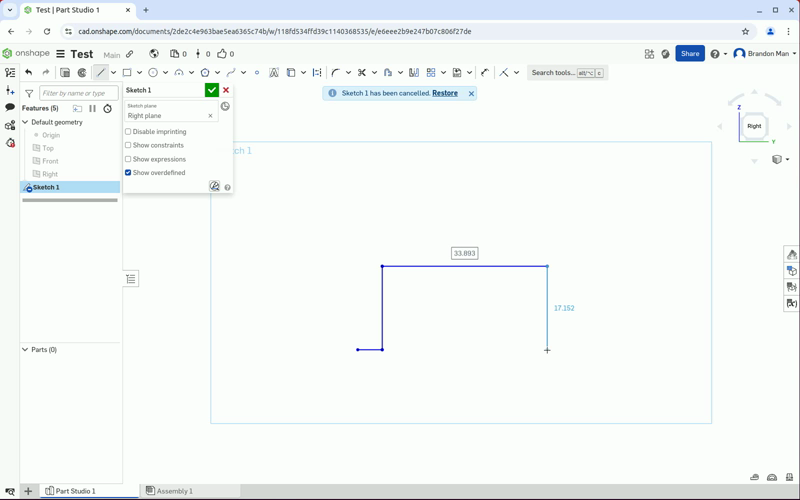
key_down(shift)
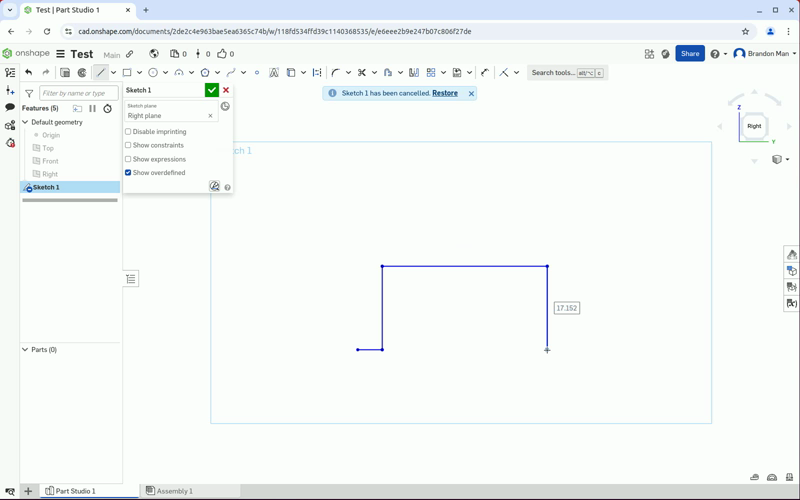
mouse_move(577, 349)
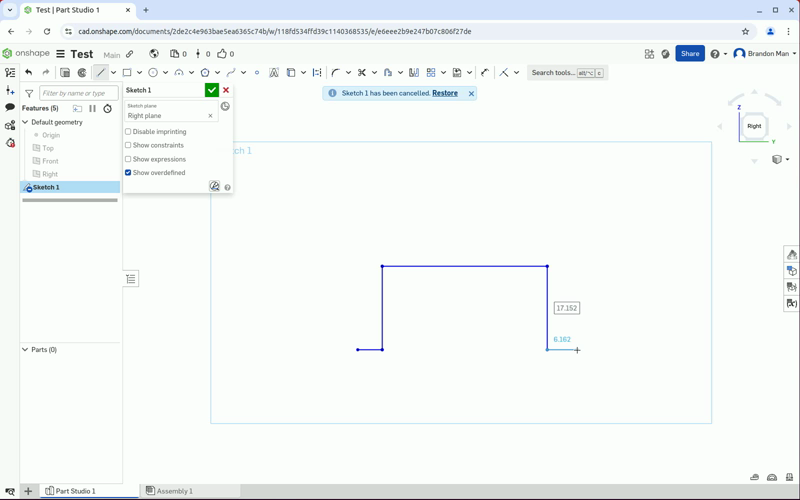
mouse_move(572, 349)
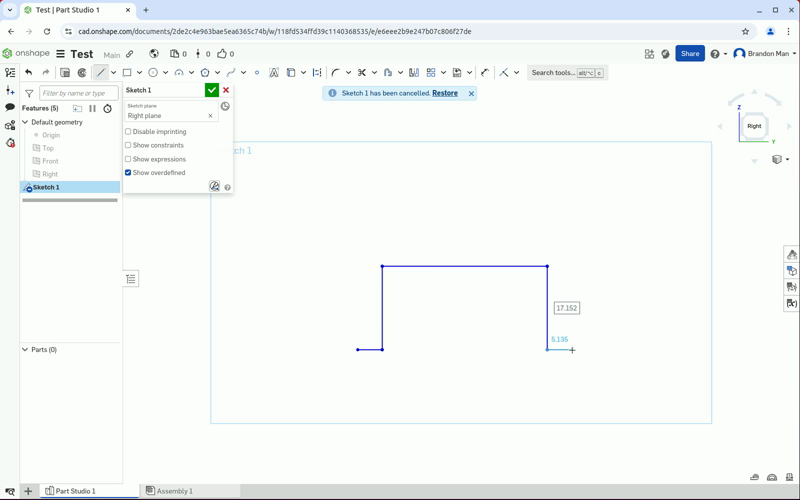
click(572, 349)
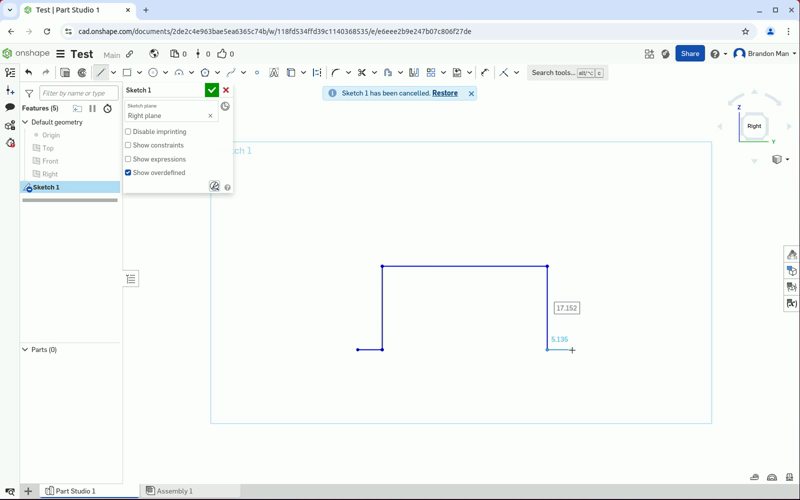
key_up(shift)
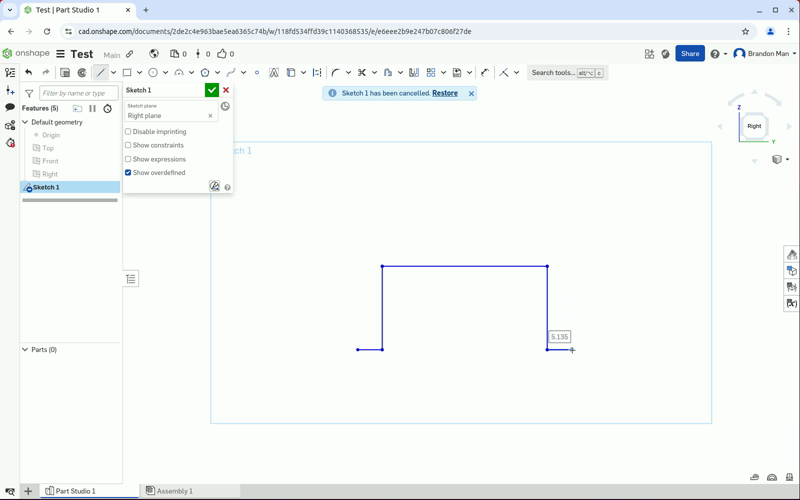
key_down(shift)
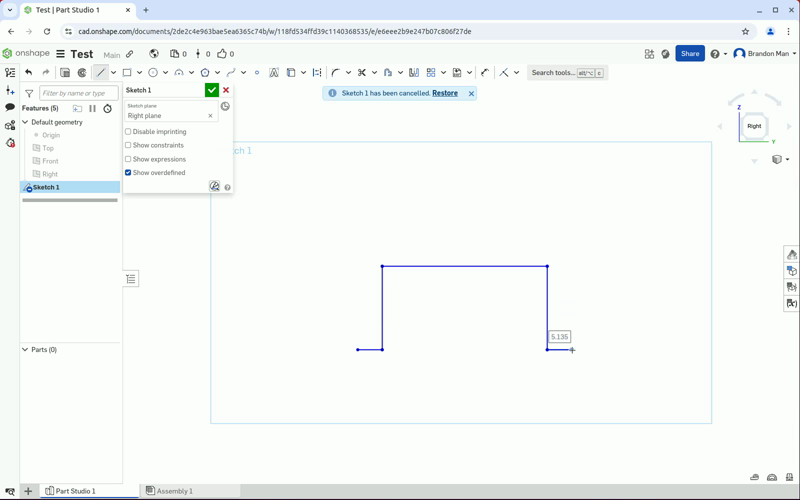
mouse_move(589, 349)
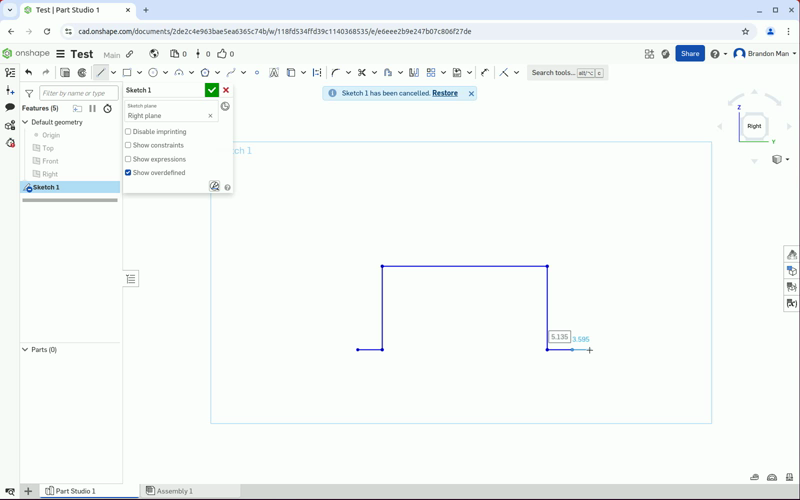
mouse_move(572, 340)
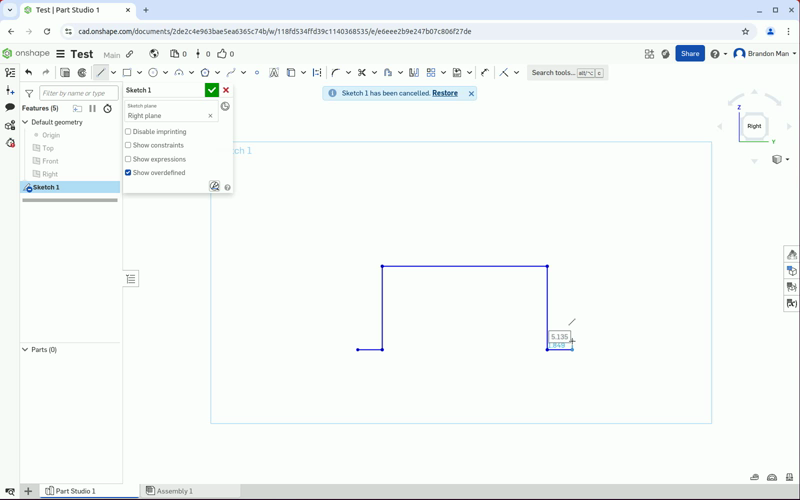
click(572, 340)
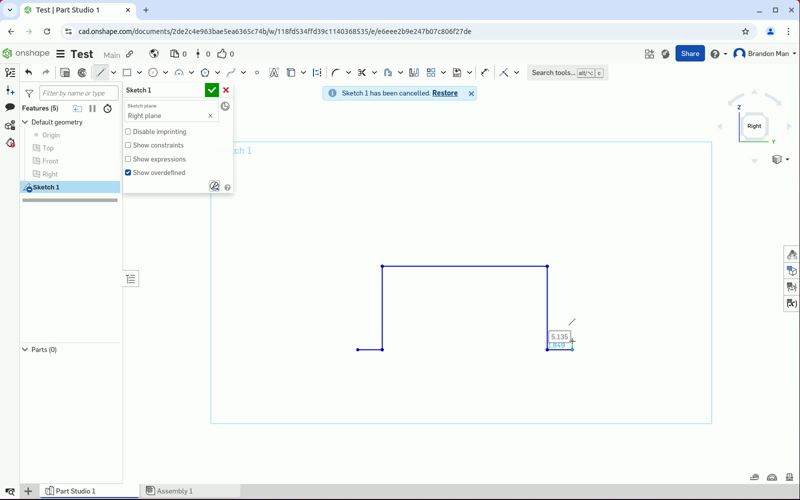
key_up(shift)
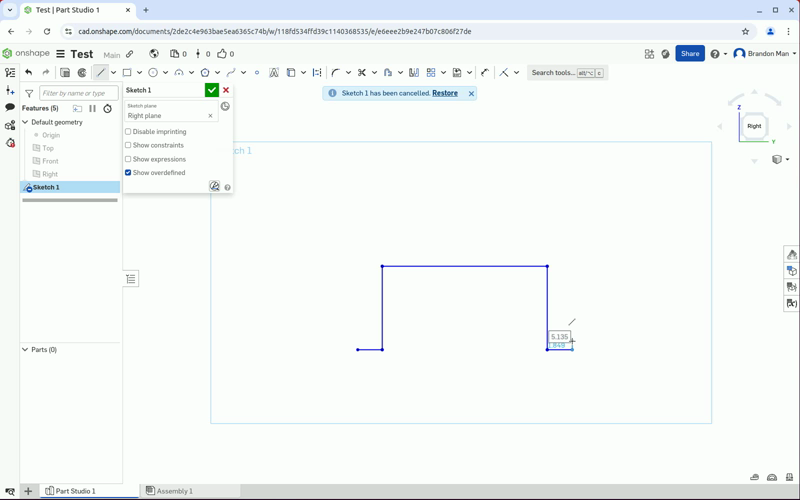
key_down(shift)
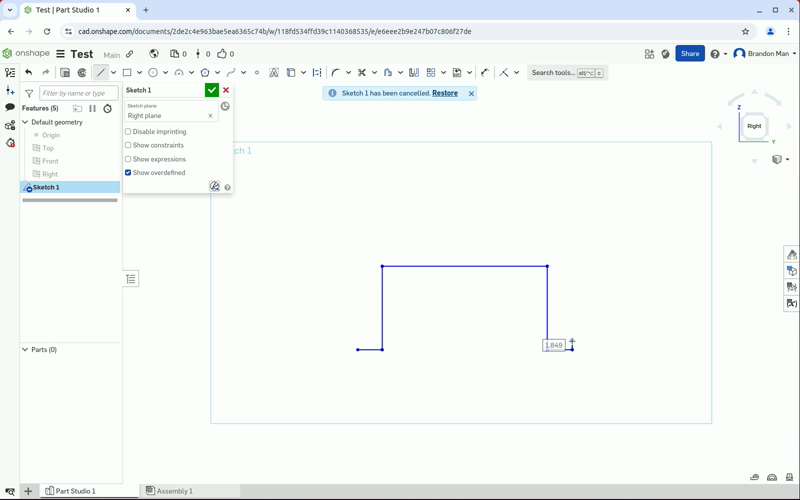
mouse_move(589, 340)
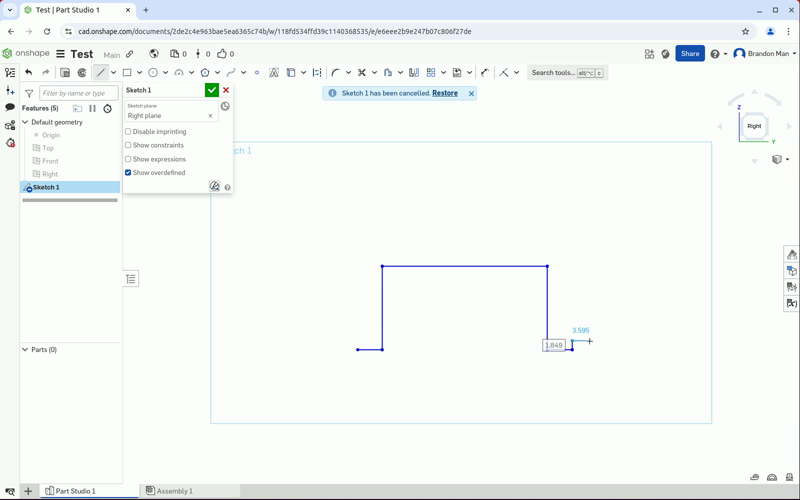
mouse_move(556, 340)
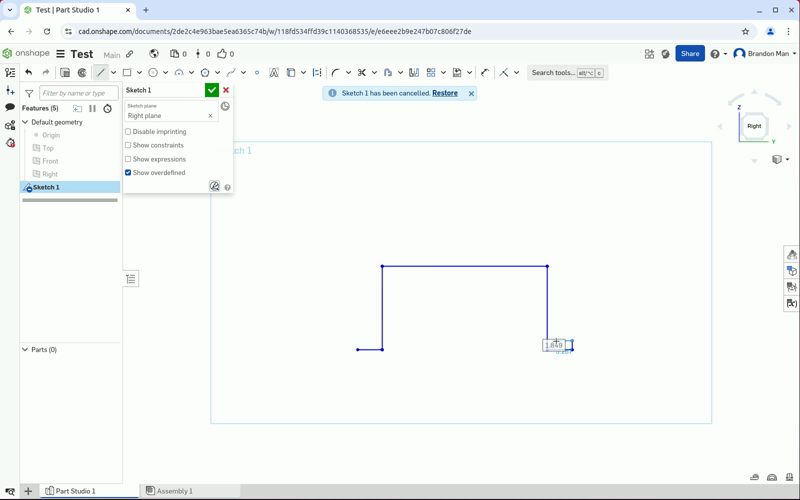
click(556, 340)
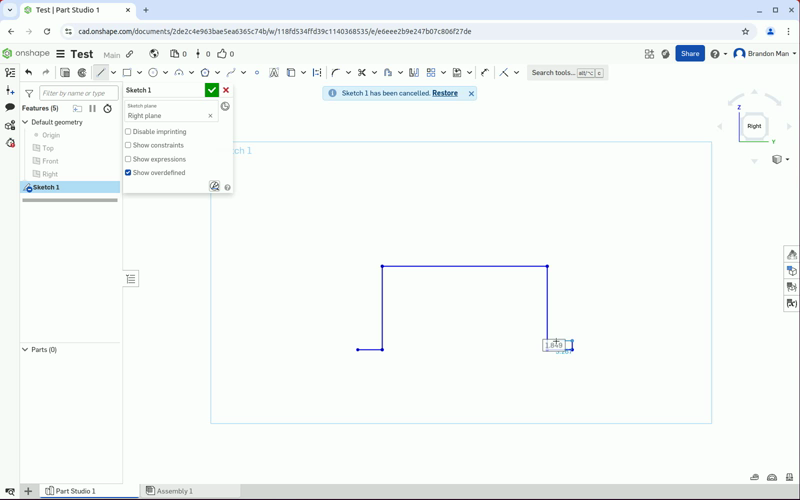
key_up(shift)
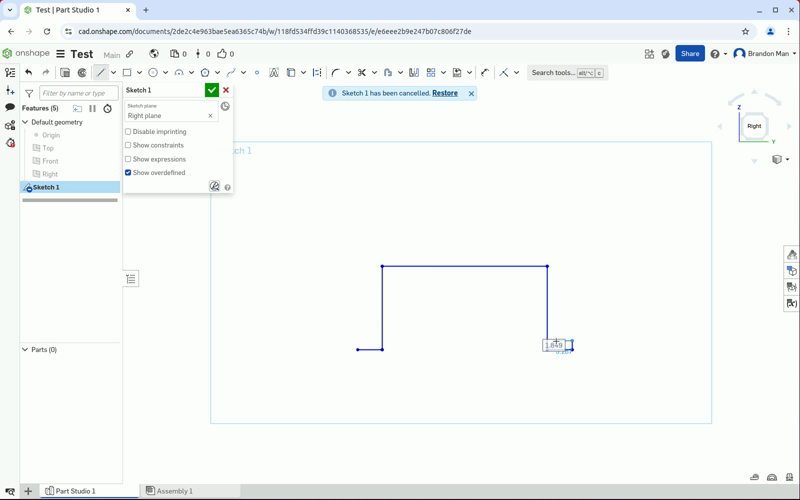
key_down(shift)
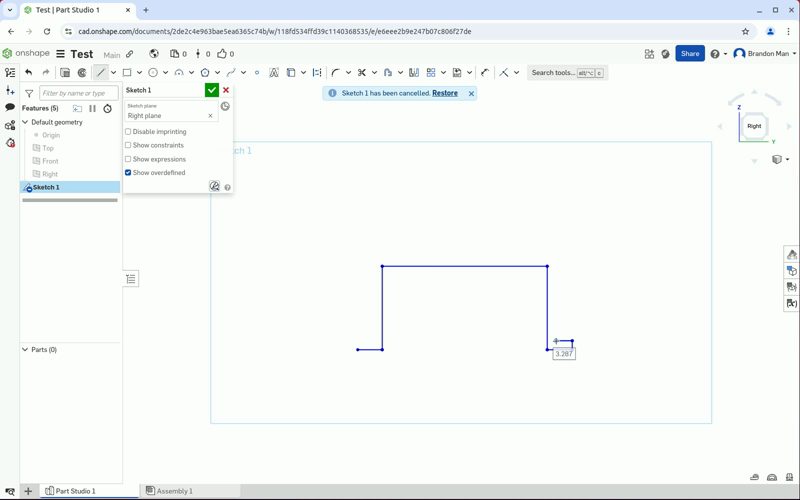
mouse_move(556, 259)
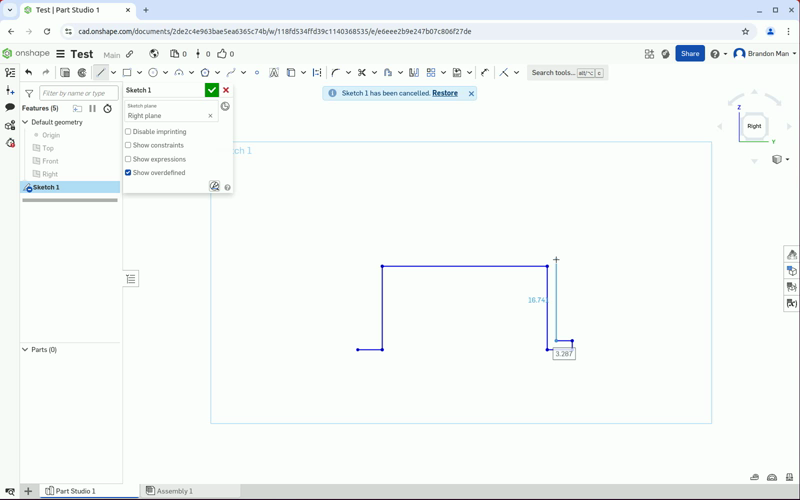
click(556, 259)
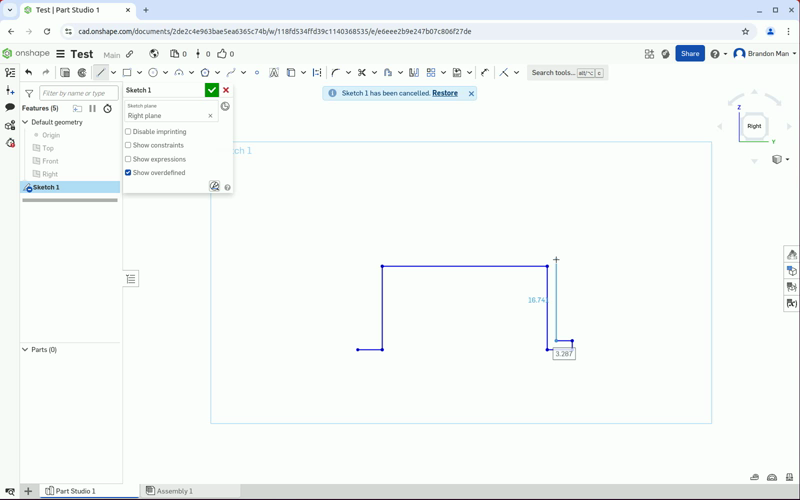
key_up(shift)
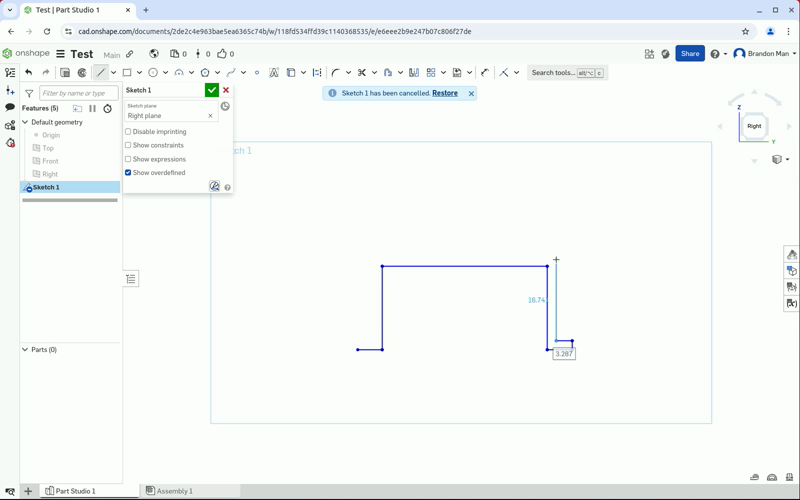
key_down(shift)
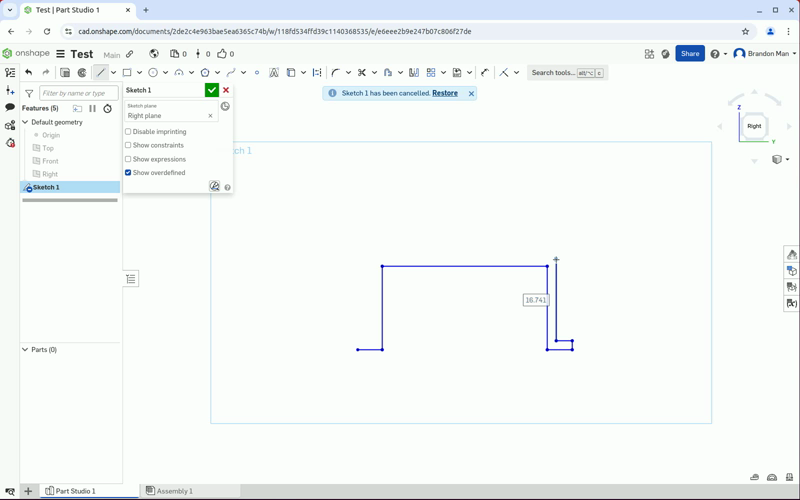
mouse_move(373, 259)
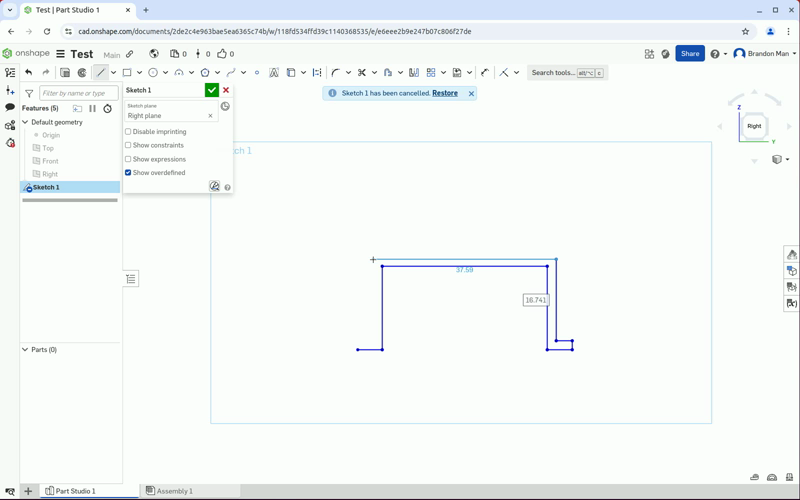
click(373, 259)
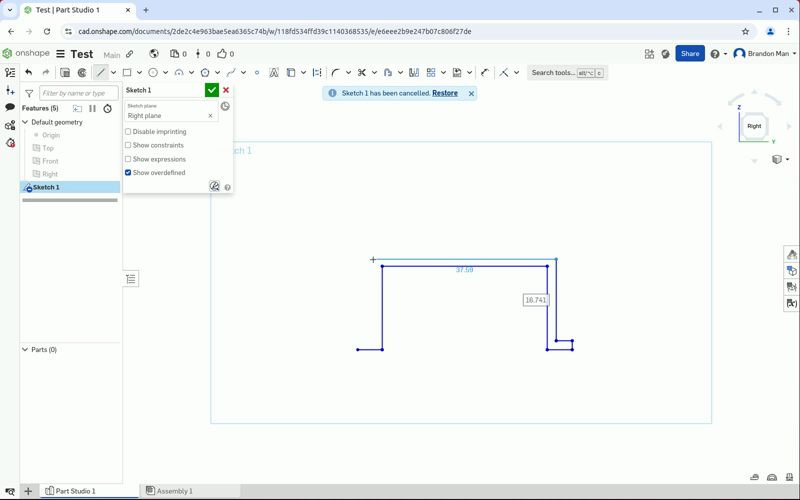
key_up(shift)
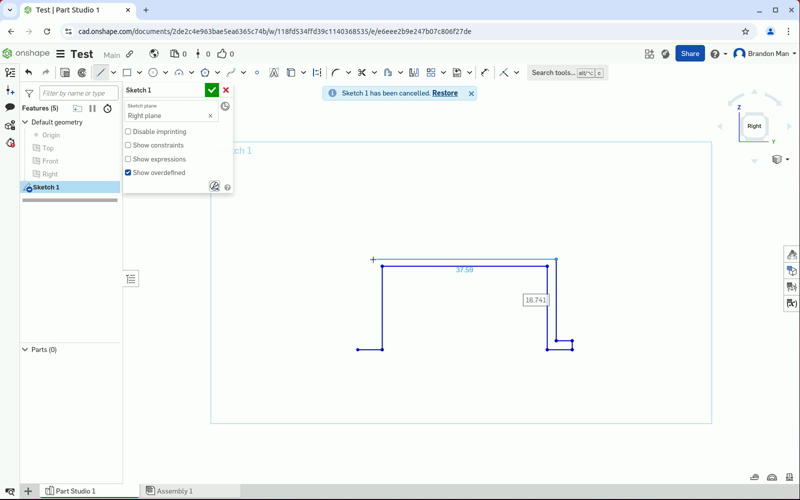
key_down(shift)
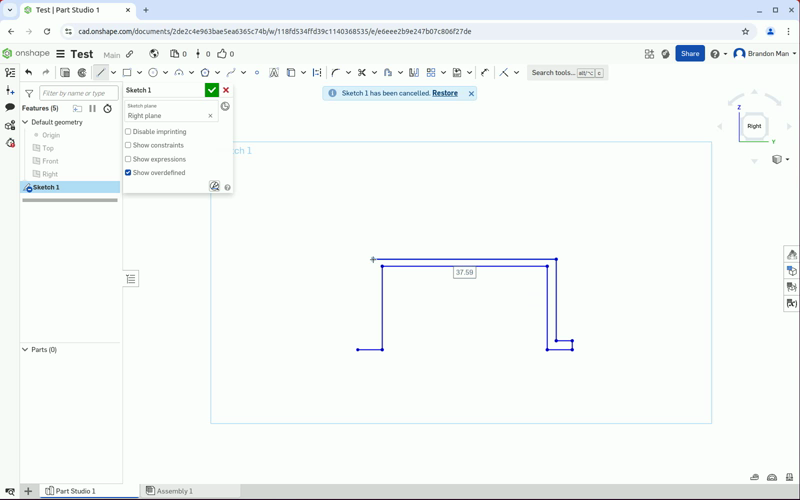
mouse_move(373, 340)
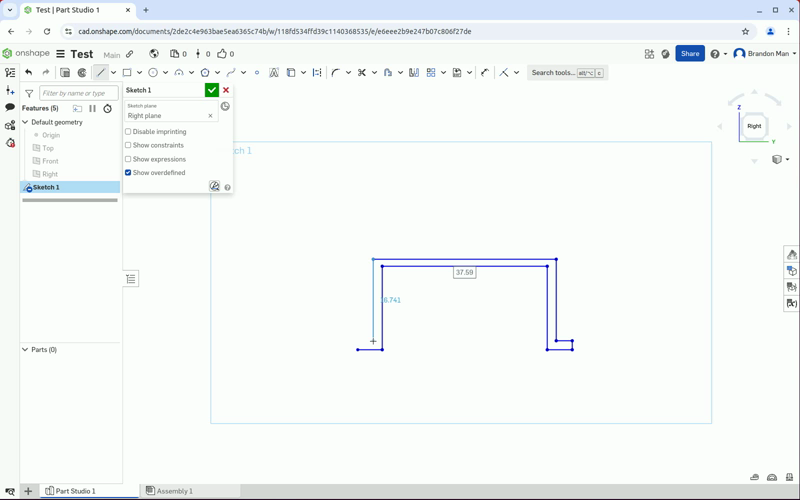
click(373, 340)
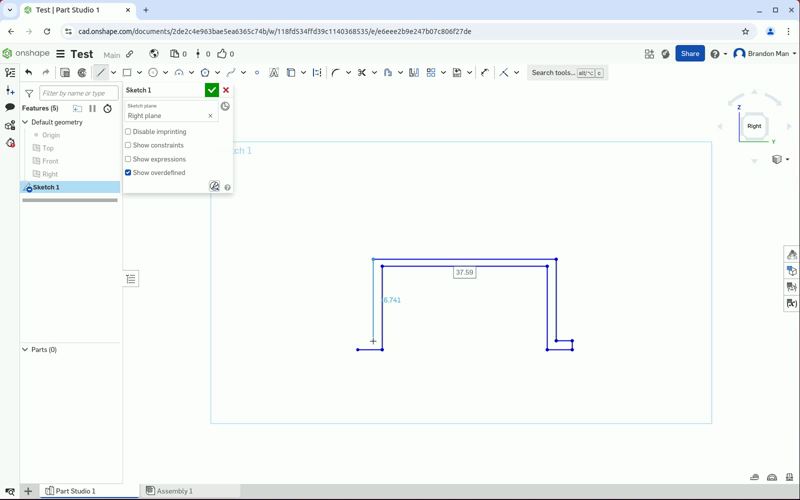
key_up(shift)
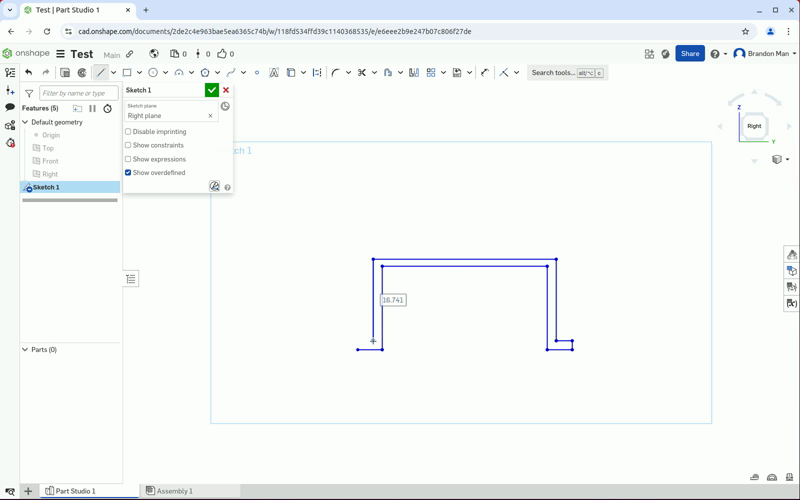
key_down(shift)
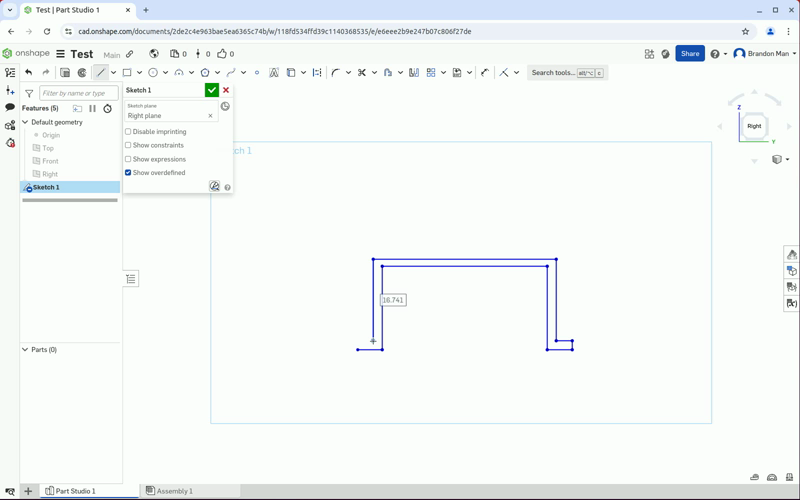
mouse_move(403, 340)
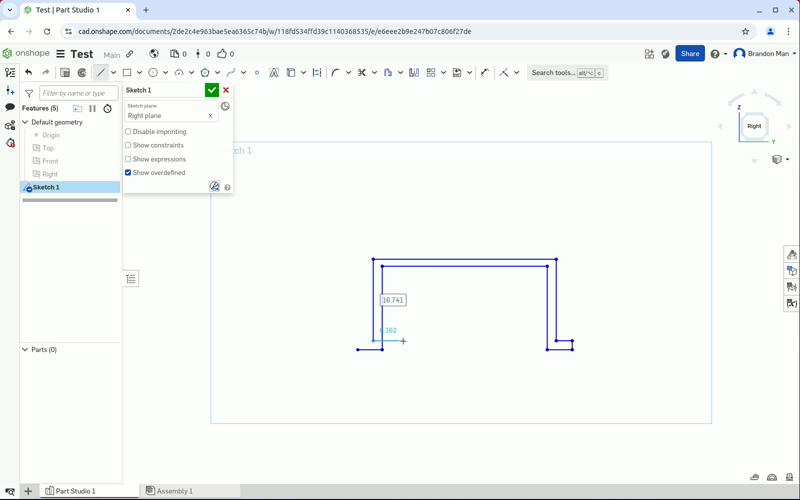
mouse_move(357, 340)
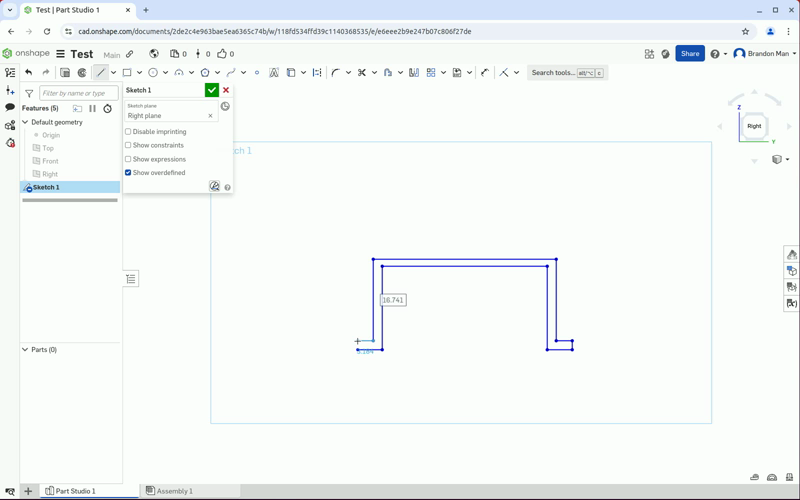
click(357, 340)
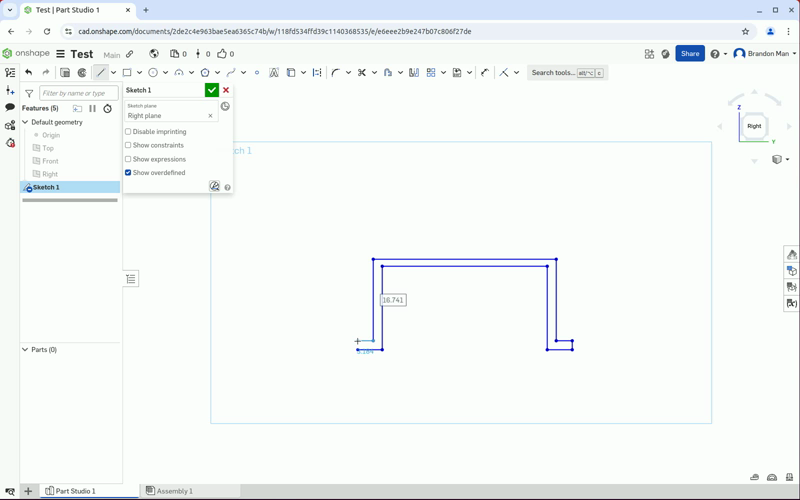
key_up(shift)
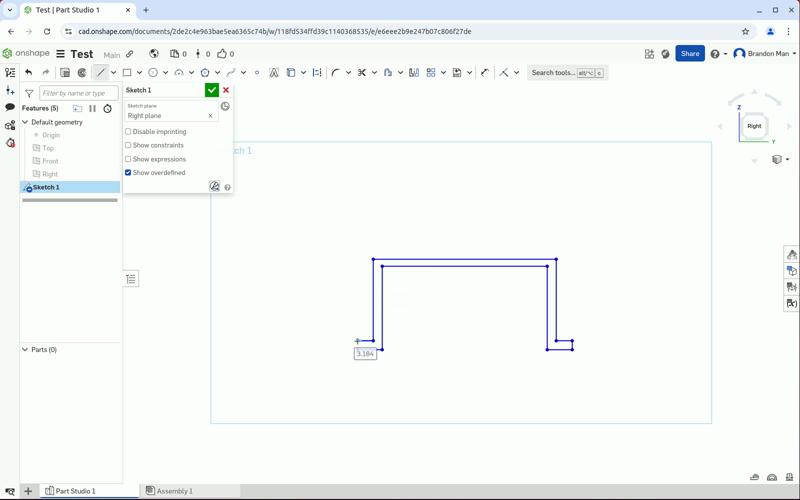
mouse_move(387, 340)
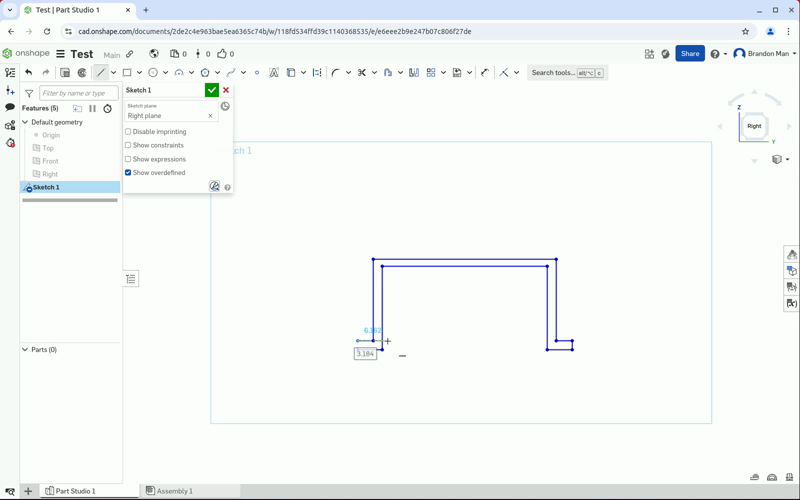
key_down(shift)
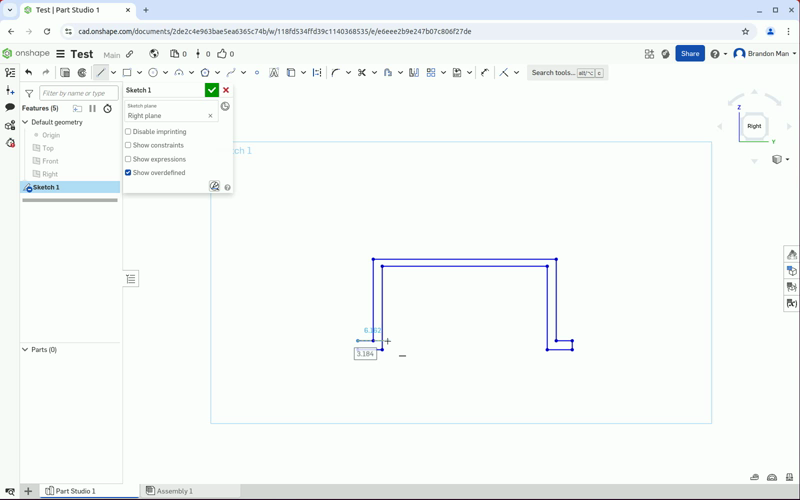
mouse_move(357, 349)
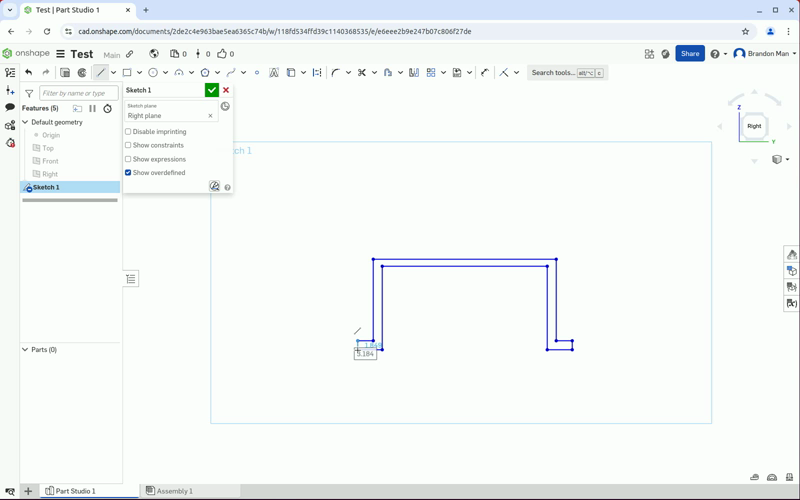
key_up(shift)
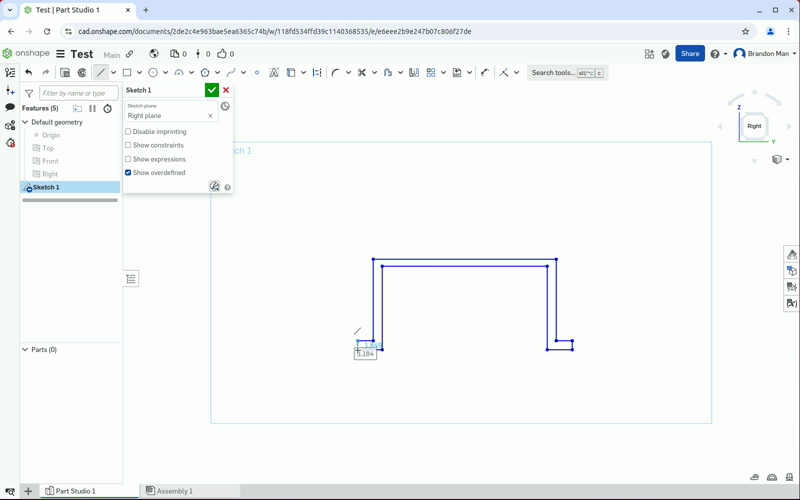
click(357, 349)
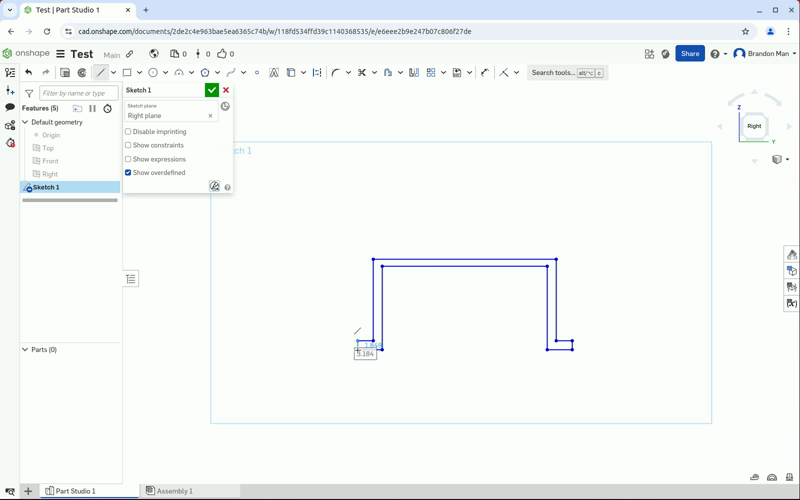
key(esc)
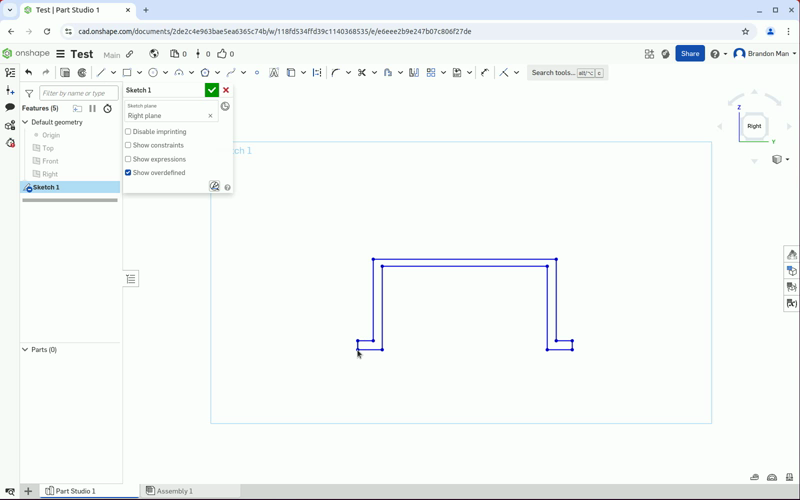
mouse_move(411, 263)
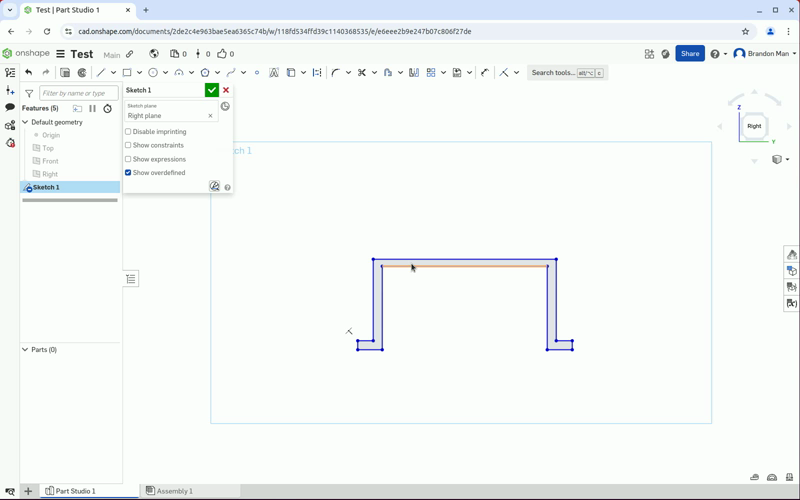
click(411, 263)
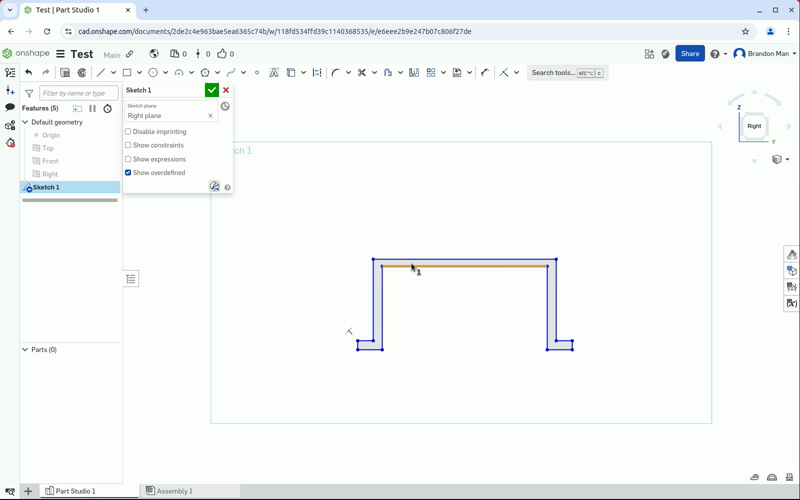
mouse_move(73, 352)
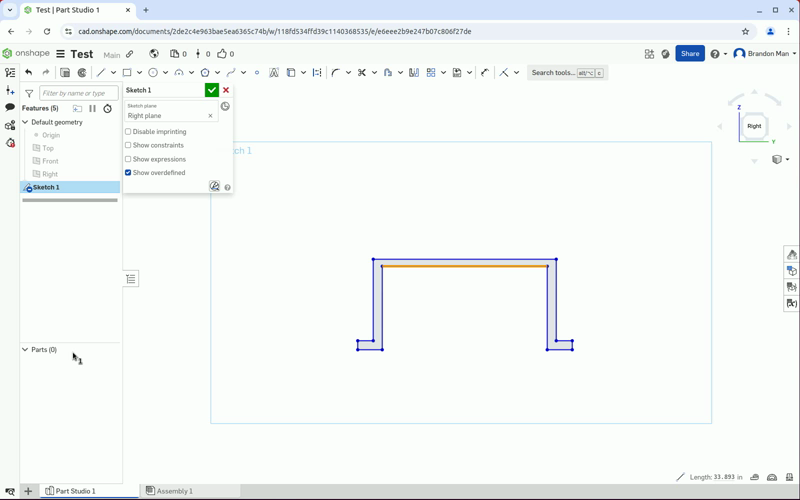
key(shift+y)
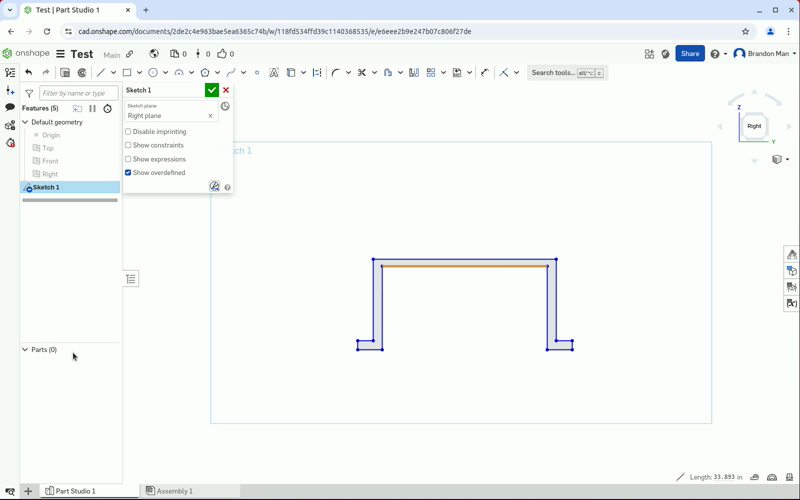
key(shift+e)
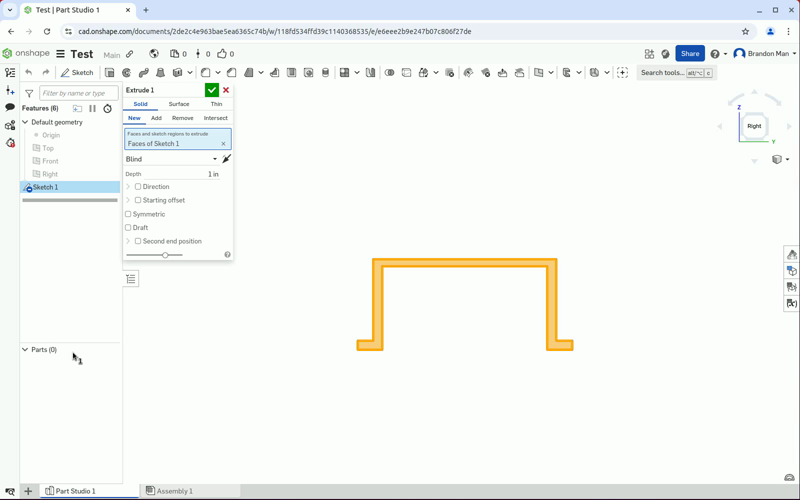
mouse_move(143, 106)
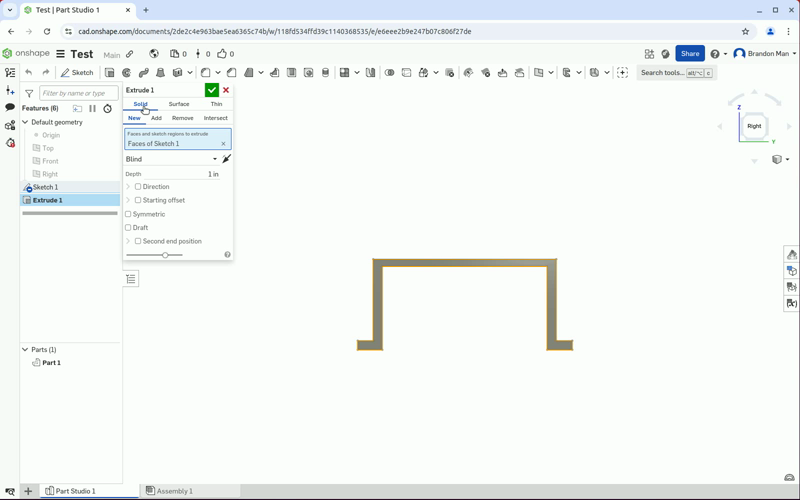
click(143, 106)
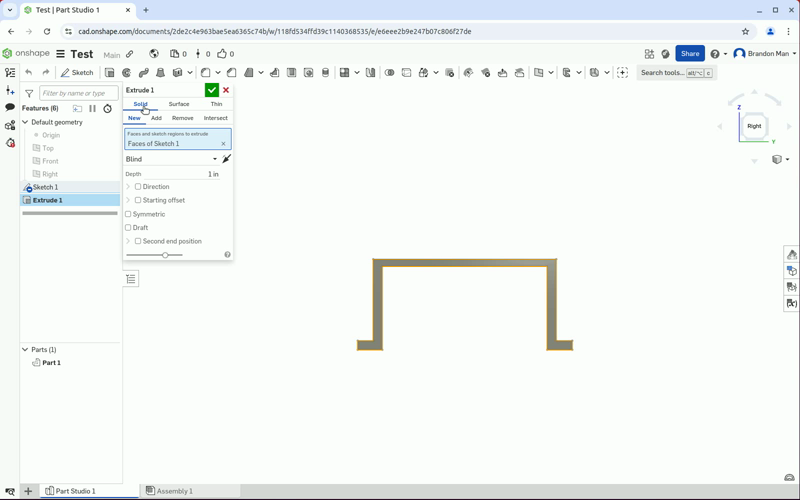
mouse_move(137, 120)
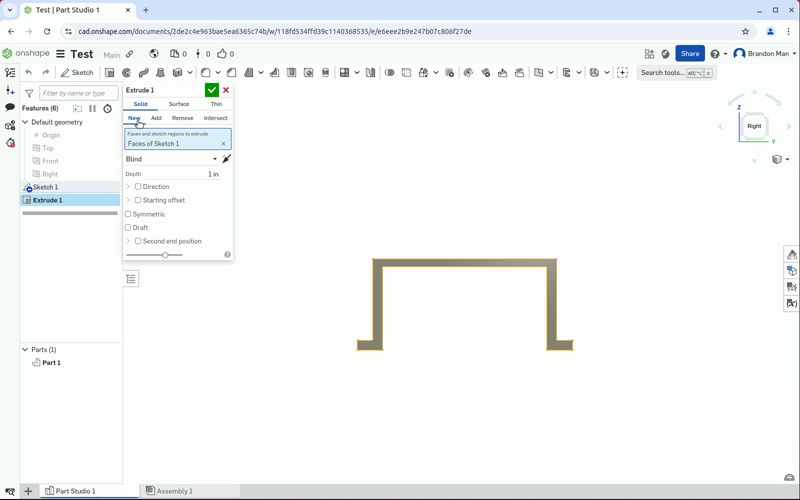
click(137, 120)
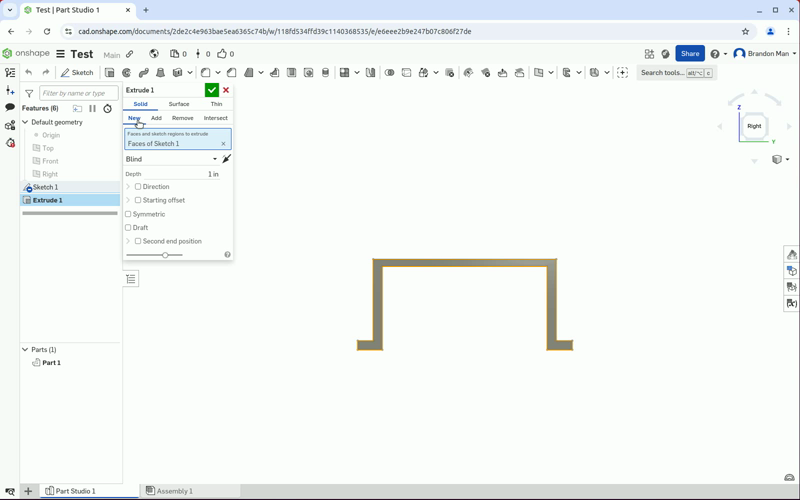
key(tab, 4)
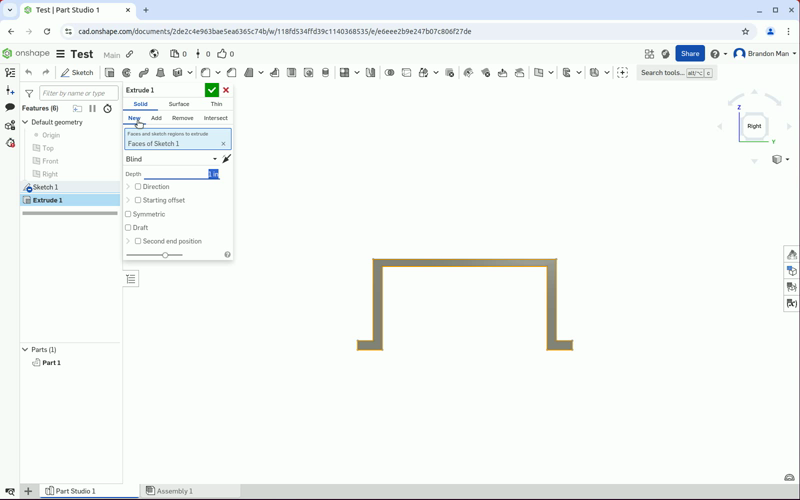
text(4.333)
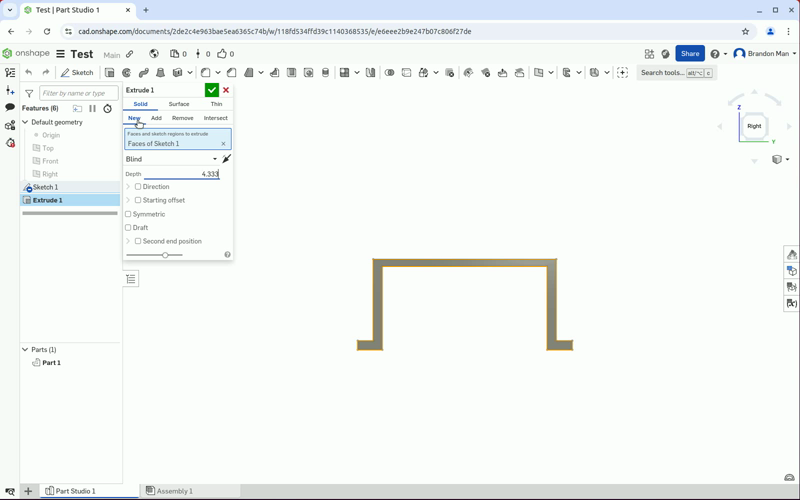
key(enter)
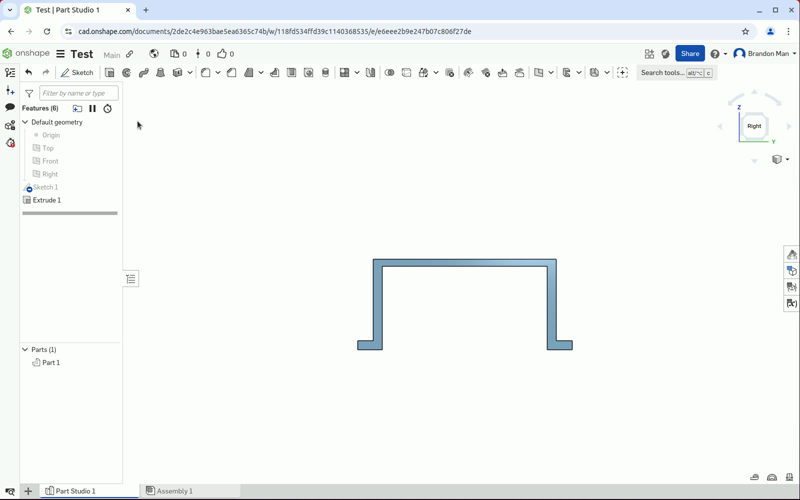
key(shift+h)
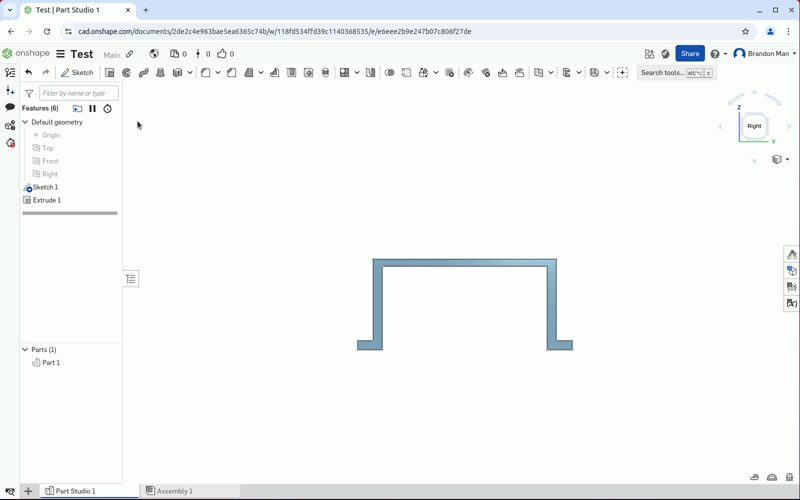
key(shift+h)
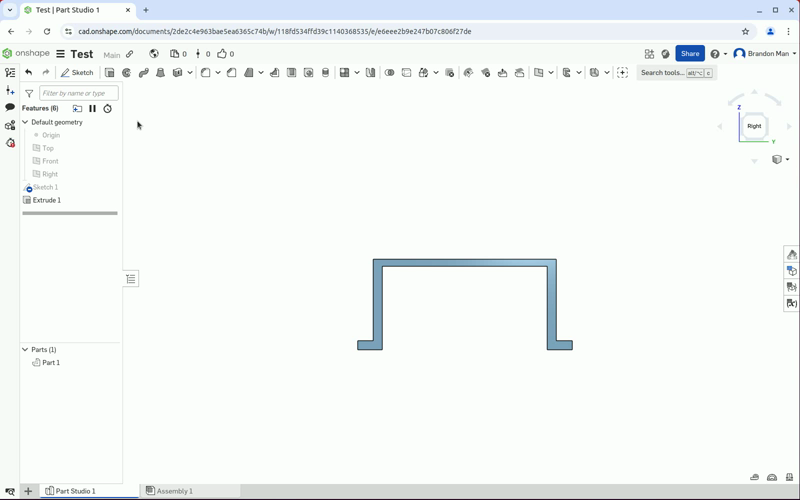
mouse_move(73, 189)
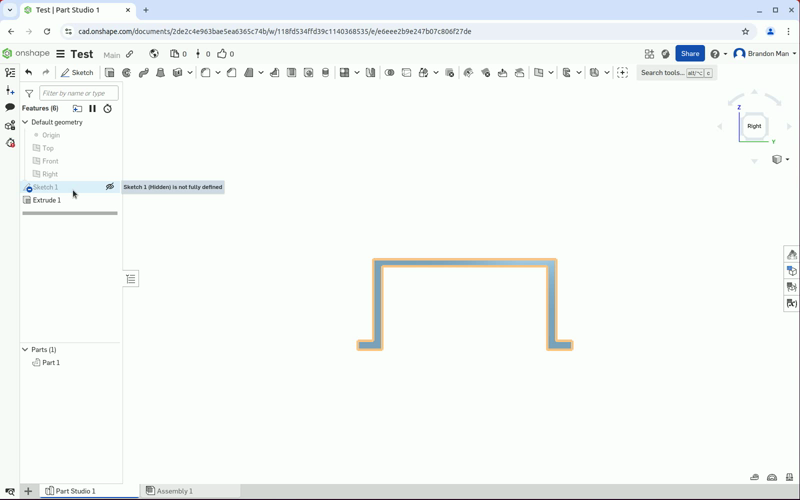
click(73, 189)
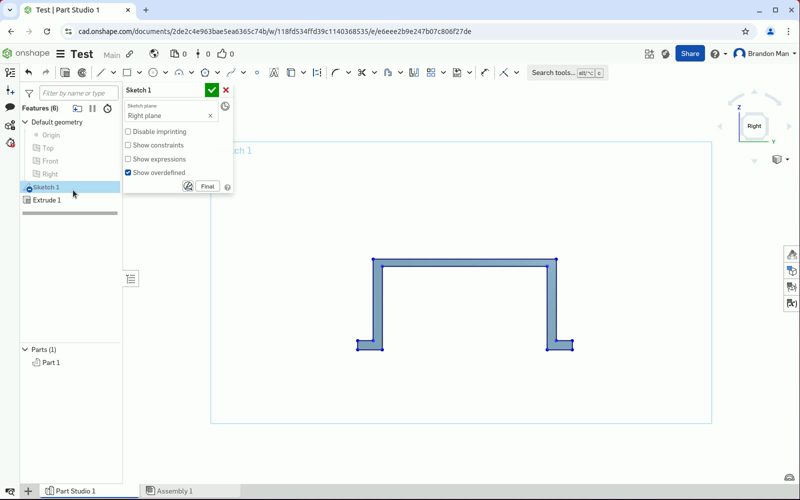
mouse_move(229, 92)
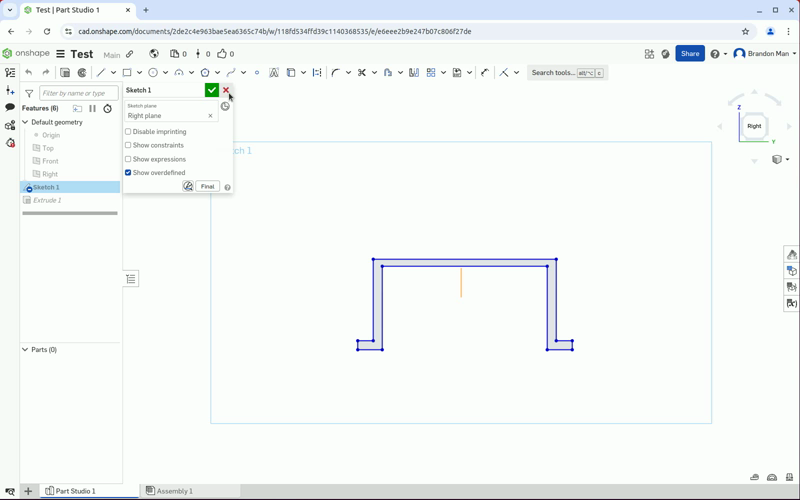
click(229, 92)
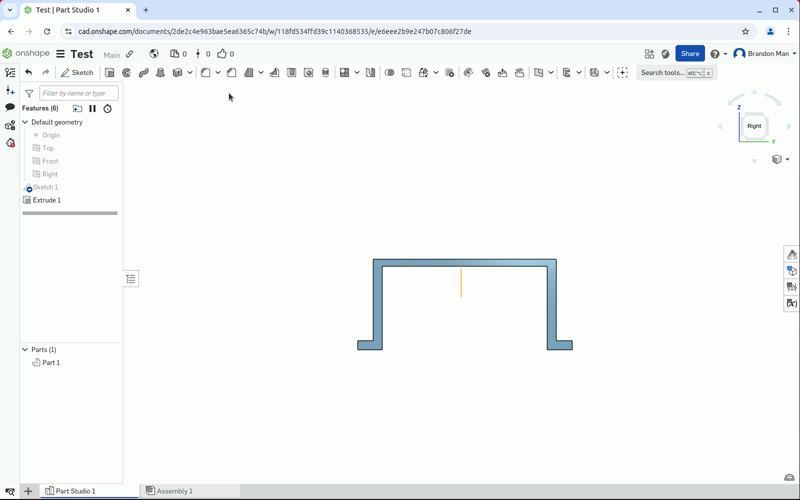
mouse_move(73, 352)
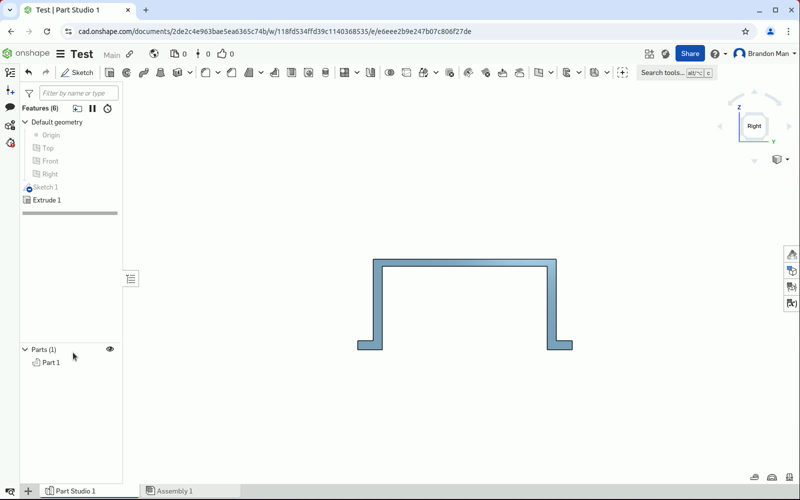
key(y)
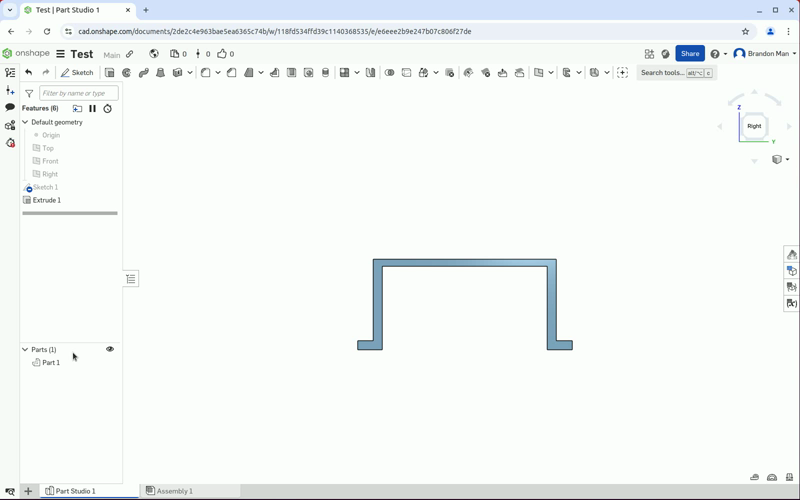
key(shift+p)
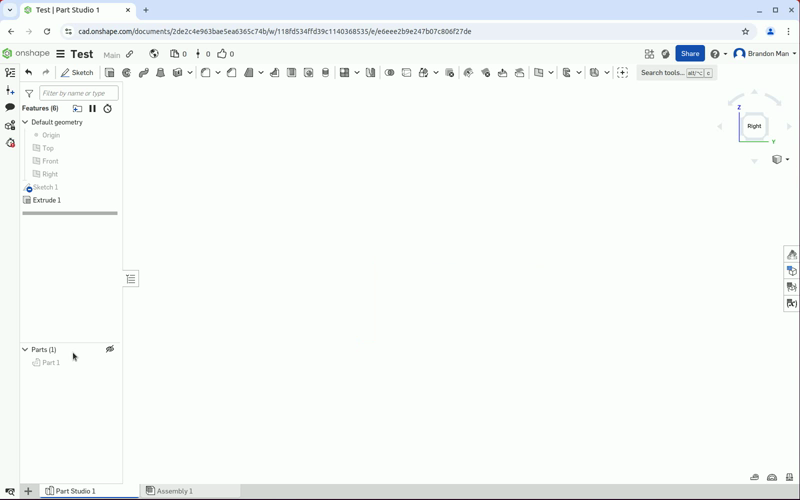
key(space)
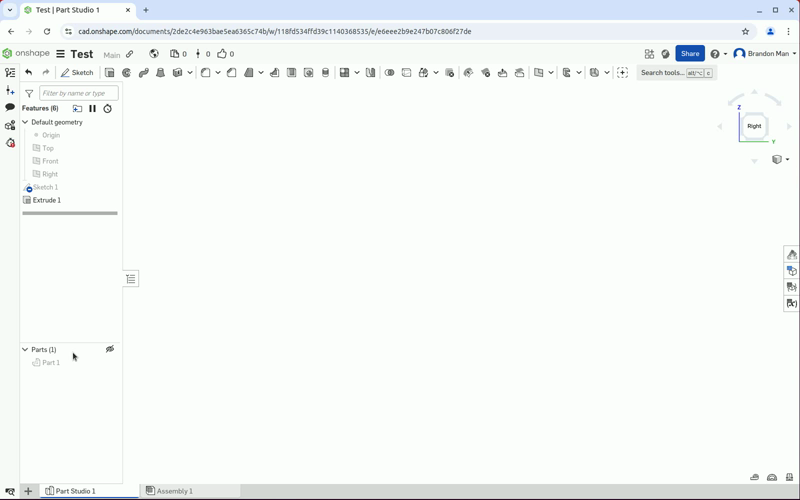
key_down(shift)
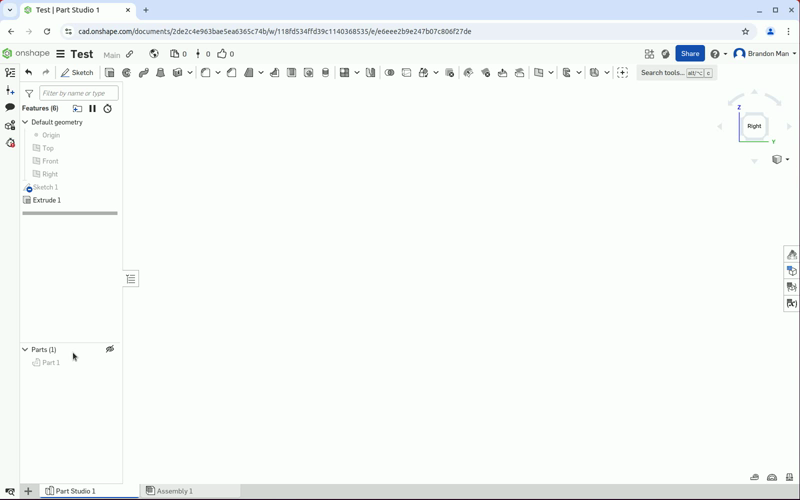
key(right)
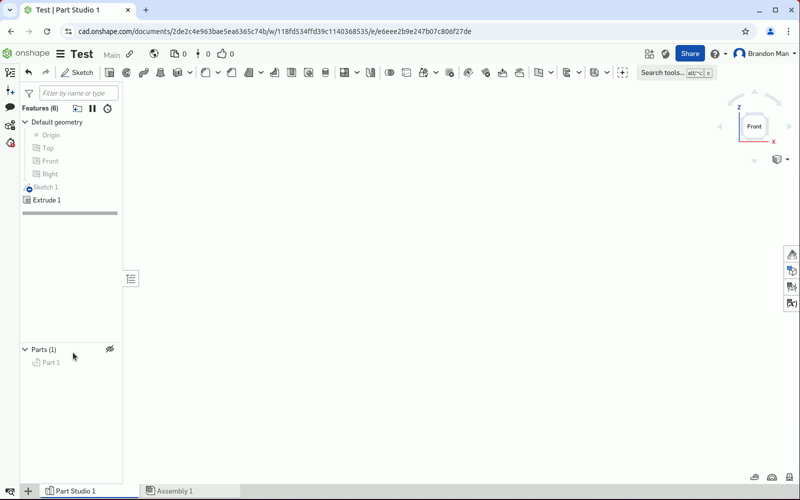
key_up(shift)
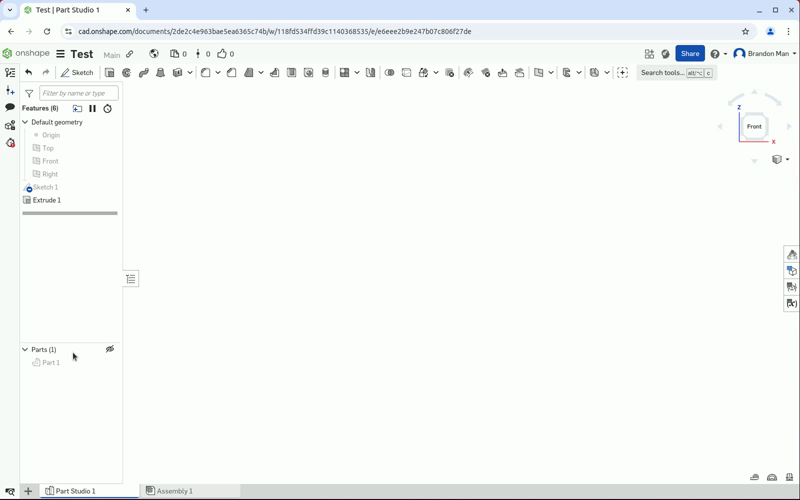
key(space)
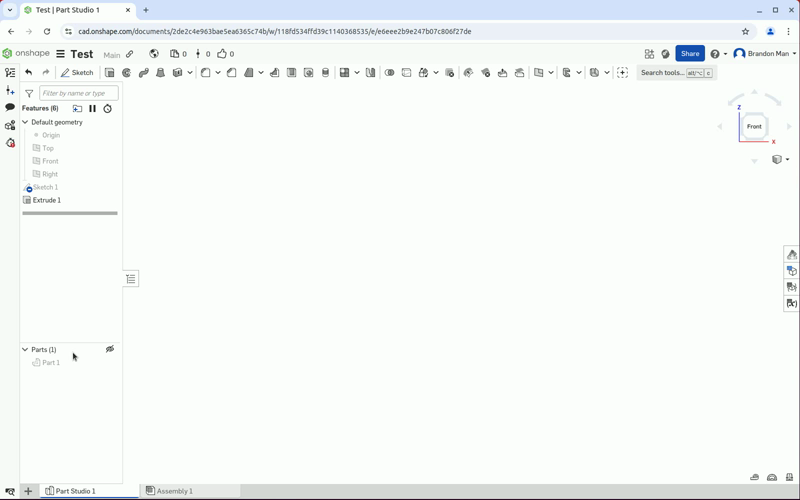
key_down(shift)
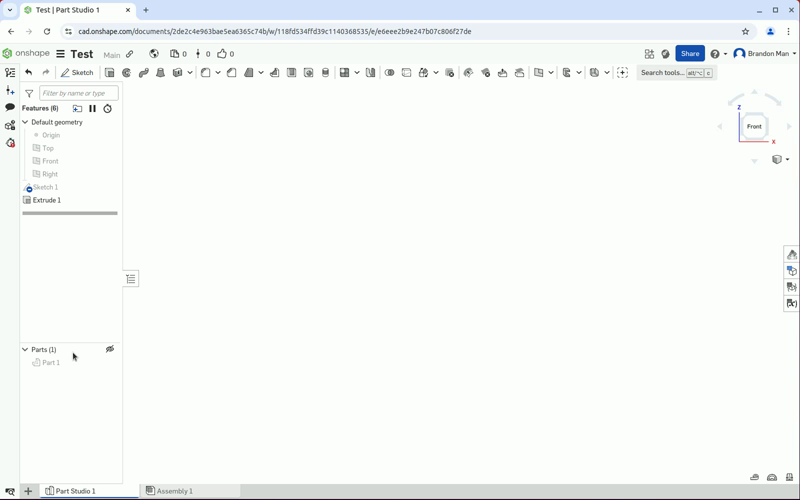
key(down)
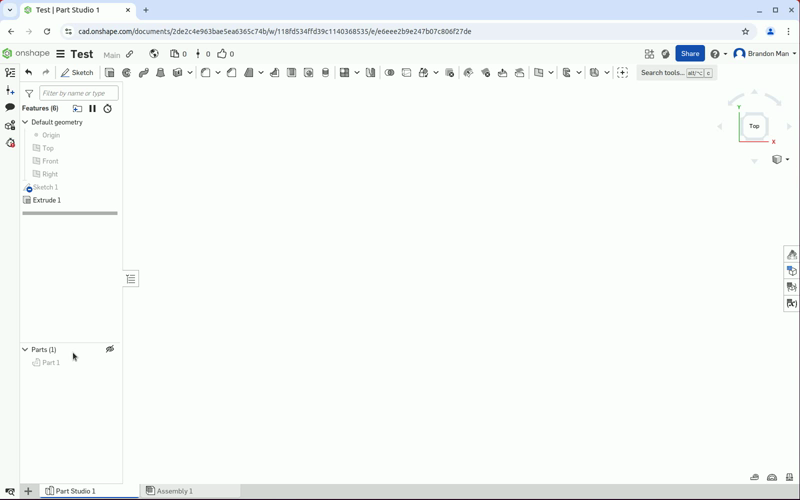
key_up(shift)
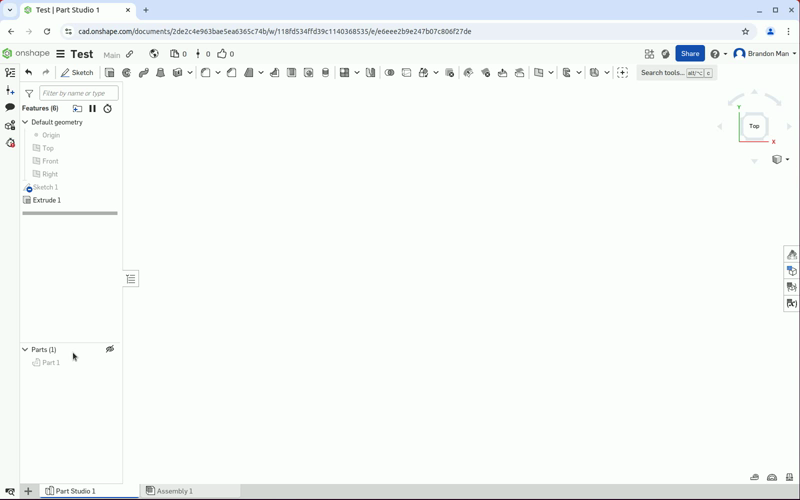
mouse_move(73, 352)
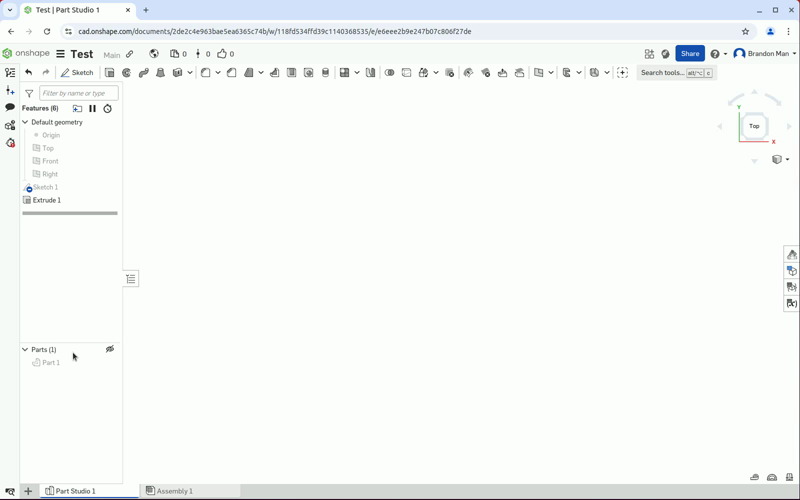
key(shift+y)
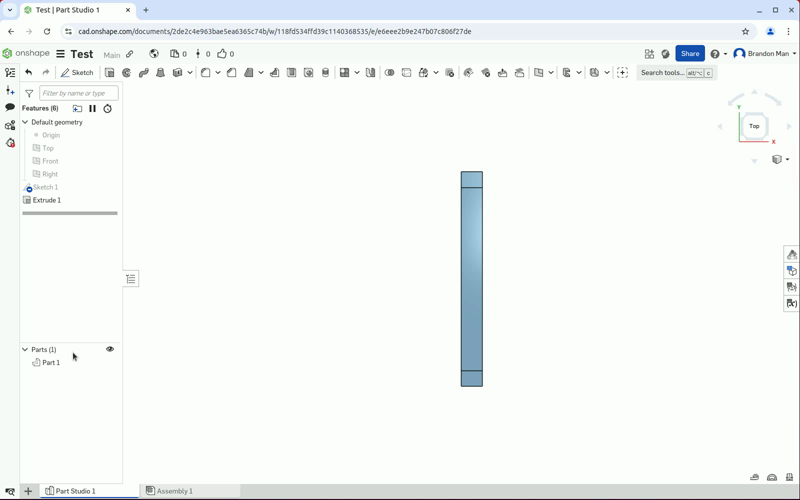
mouse_move(541, 75)
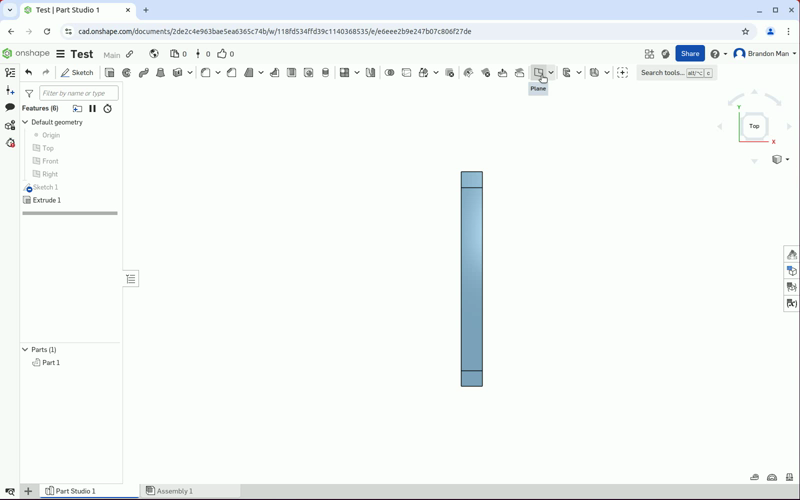
click(541, 75)
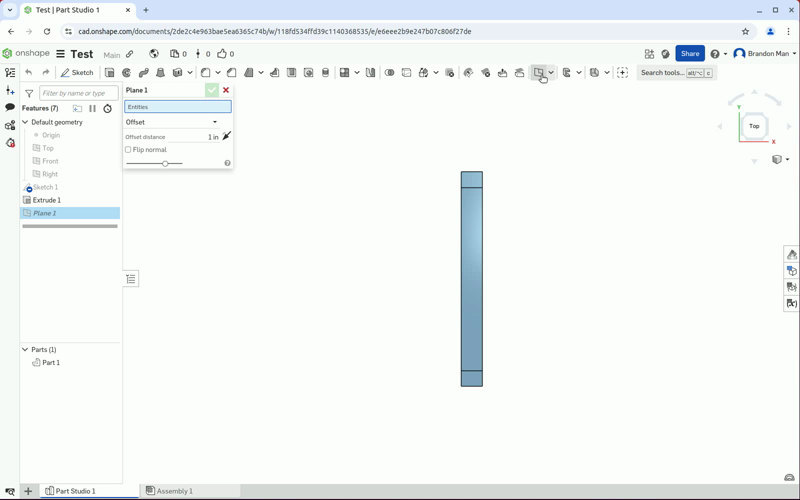
mouse_move(73, 150)
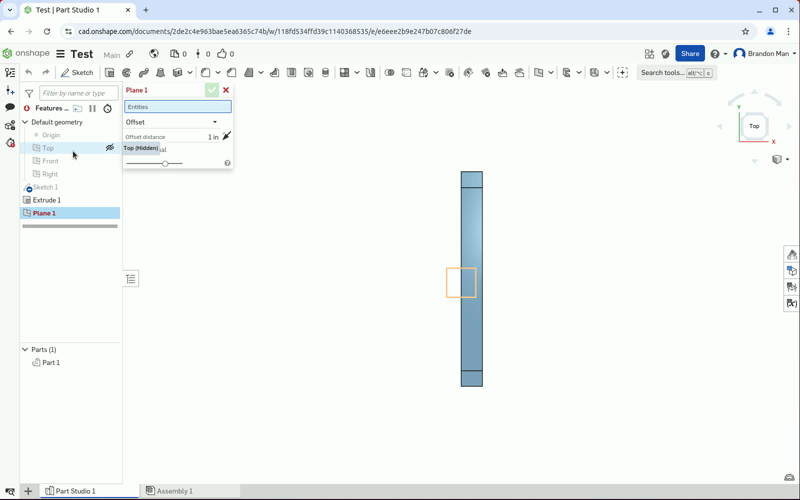
click(73, 150)
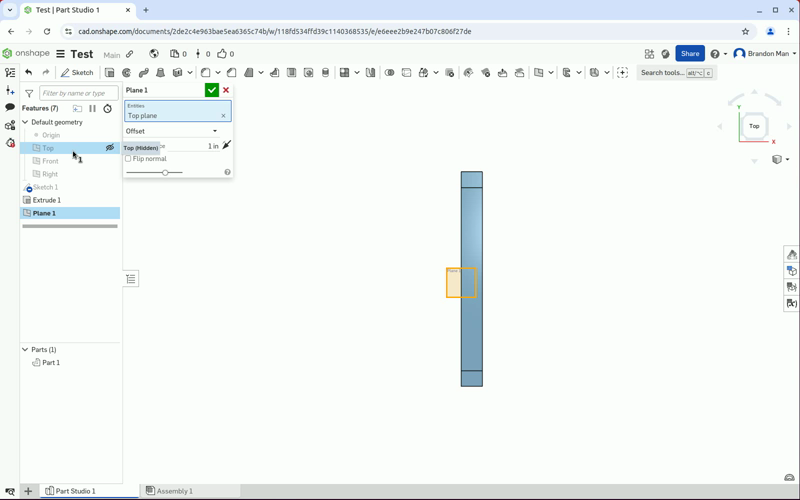
key(tab, 2)
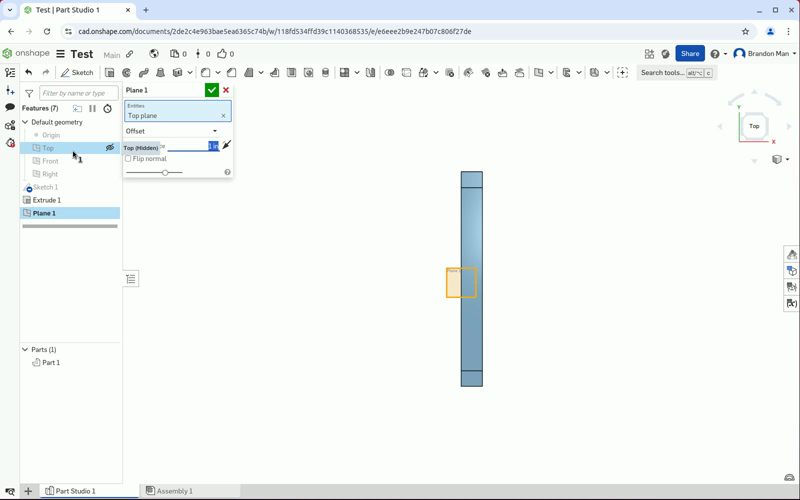
text(11.801)
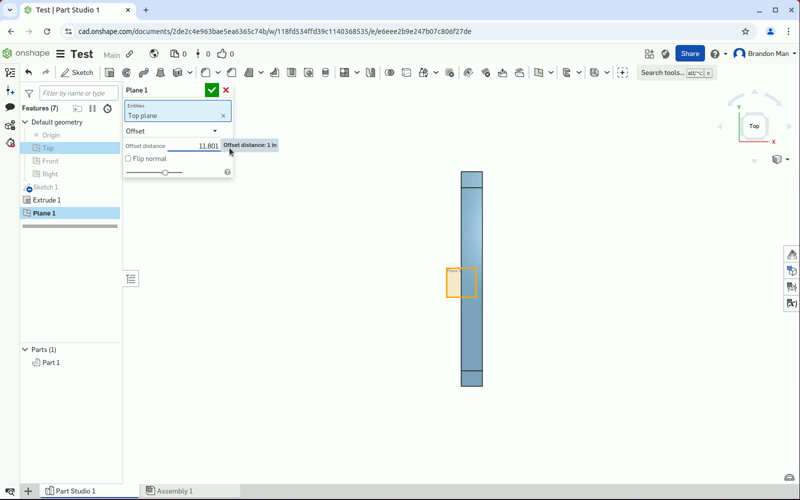
mouse_move(229, 147)
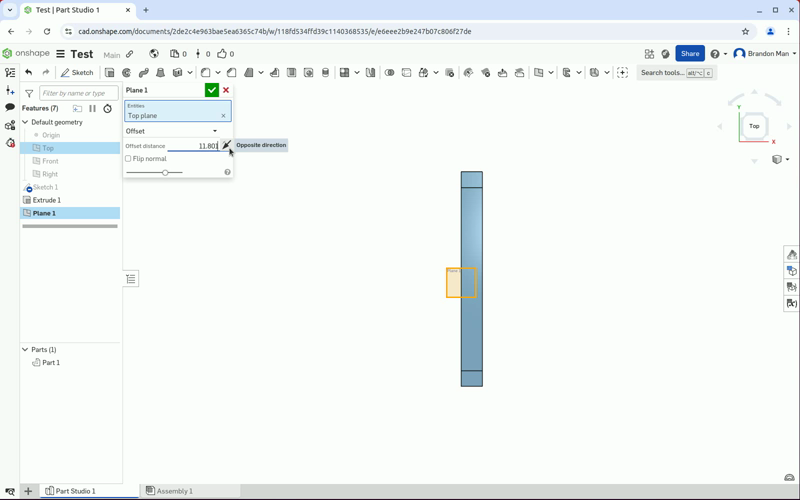
click(229, 147)
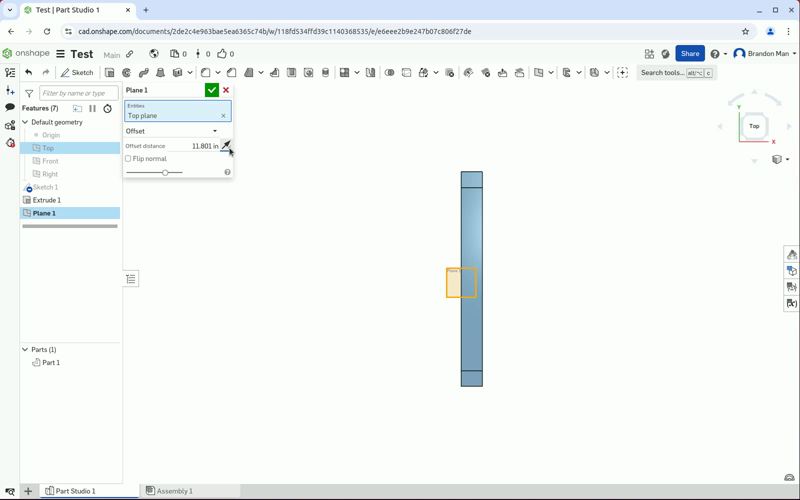
key(enter, 2)
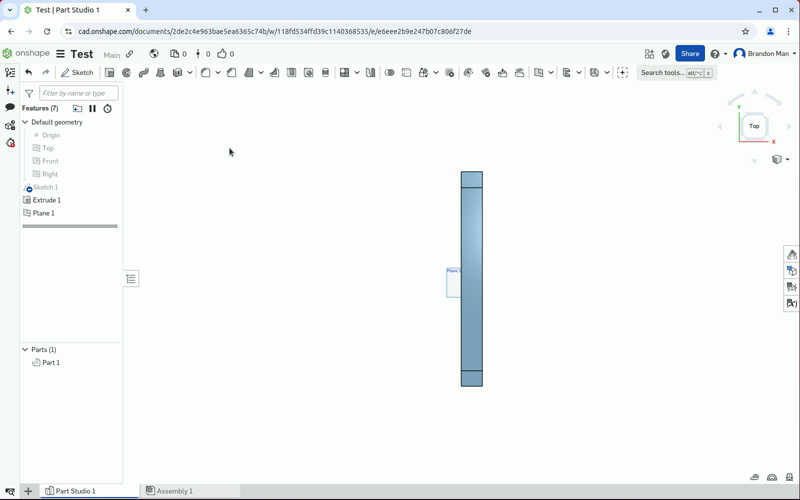
key(shift+s)
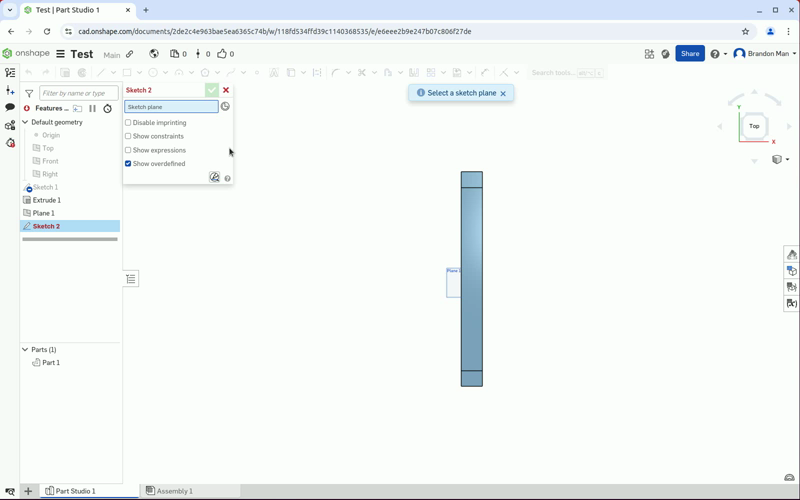
mouse_move(73, 215)
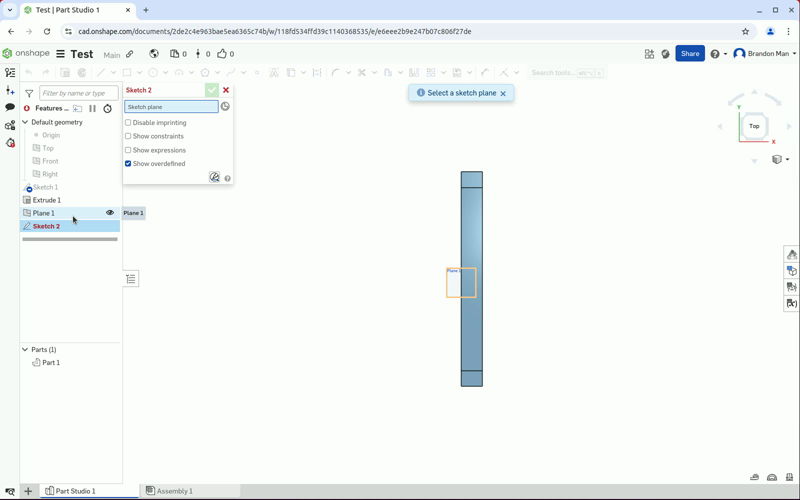
click(73, 215)
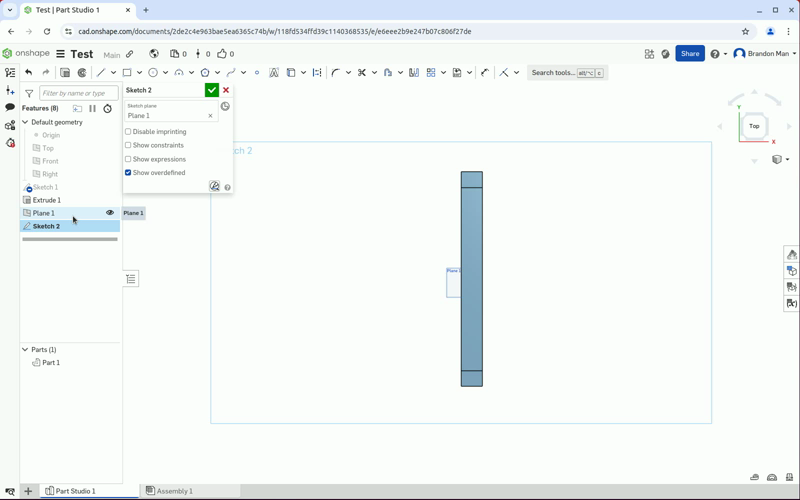
mouse_move(73, 352)
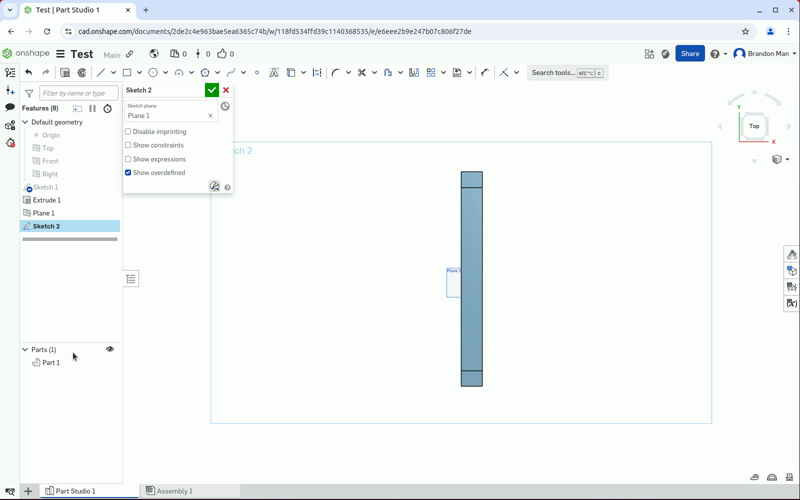
key(y)
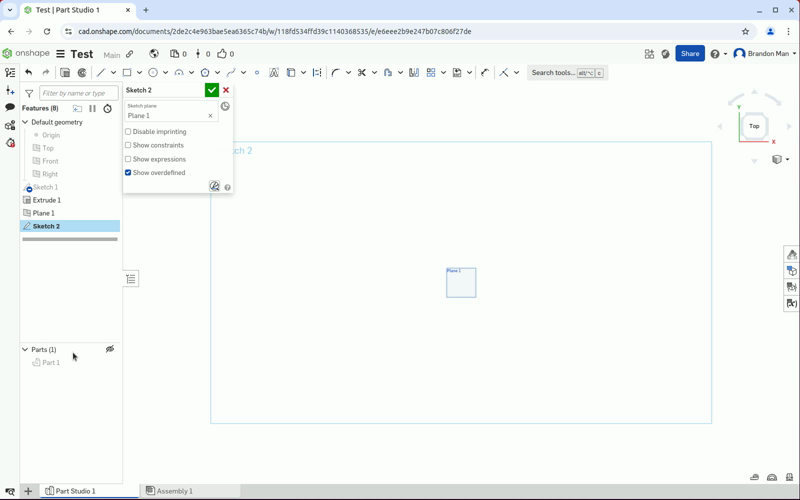
key(c)
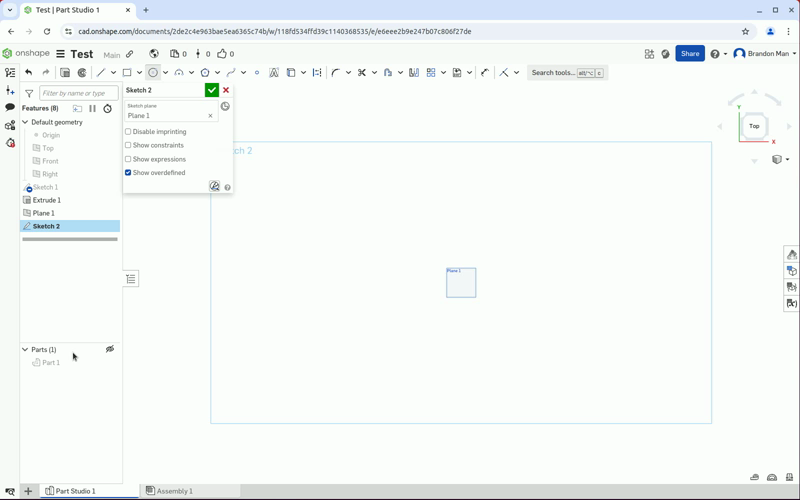
key_down(shift)
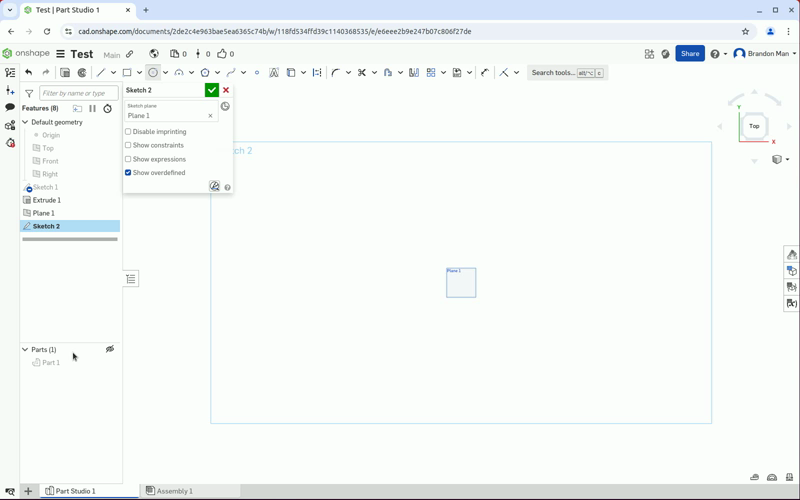
mouse_move(471, 178)
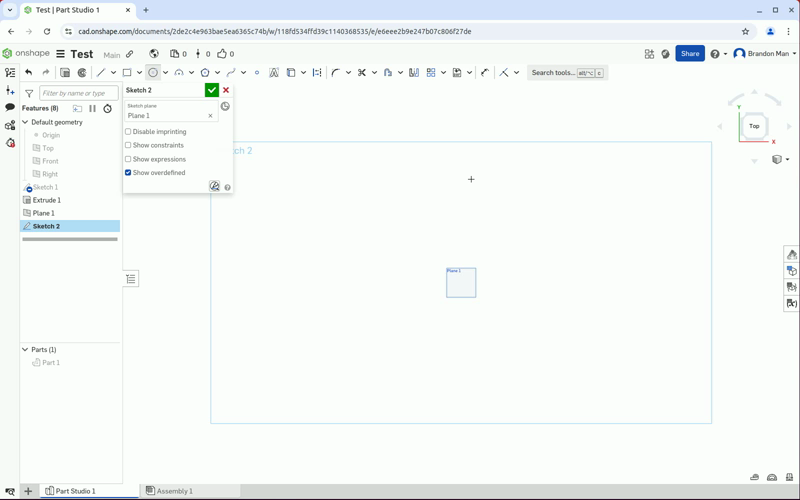
click(471, 178)
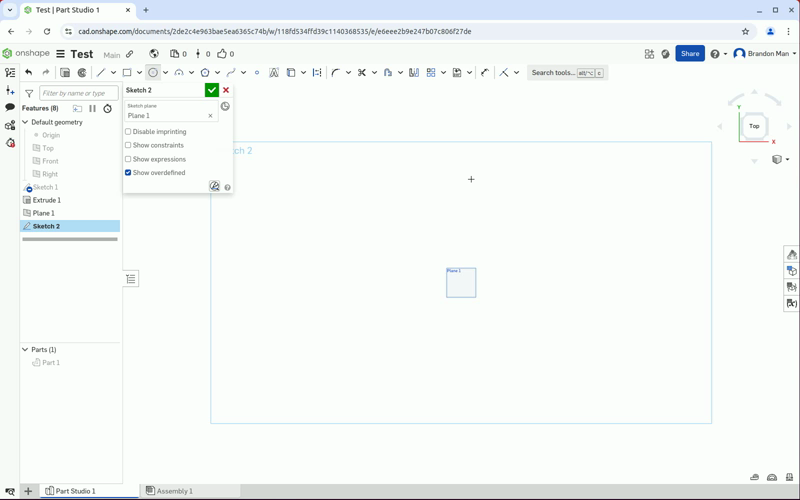
key_up(shift)
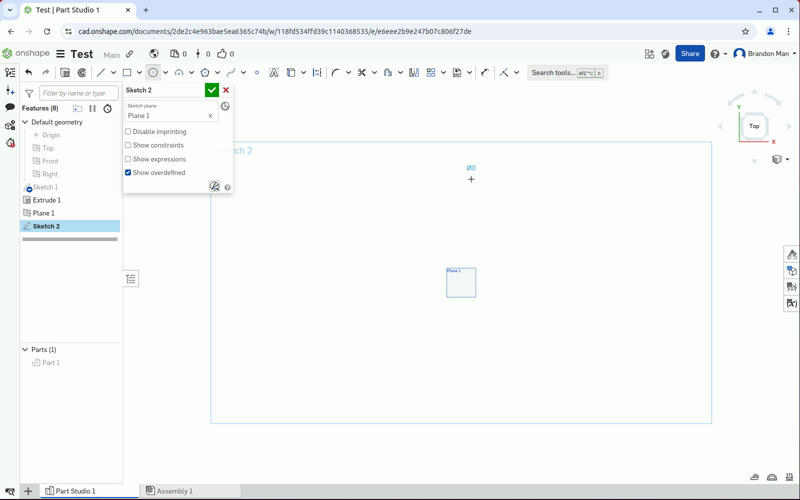
mouse_move(476, 178)
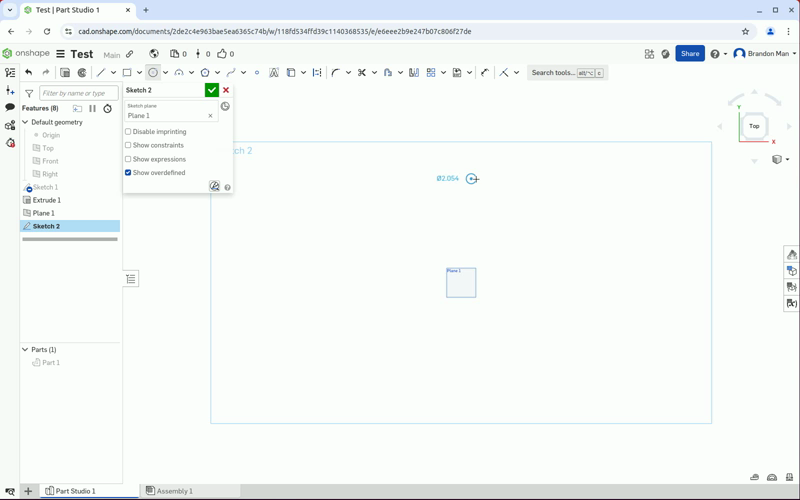
click(476, 178)
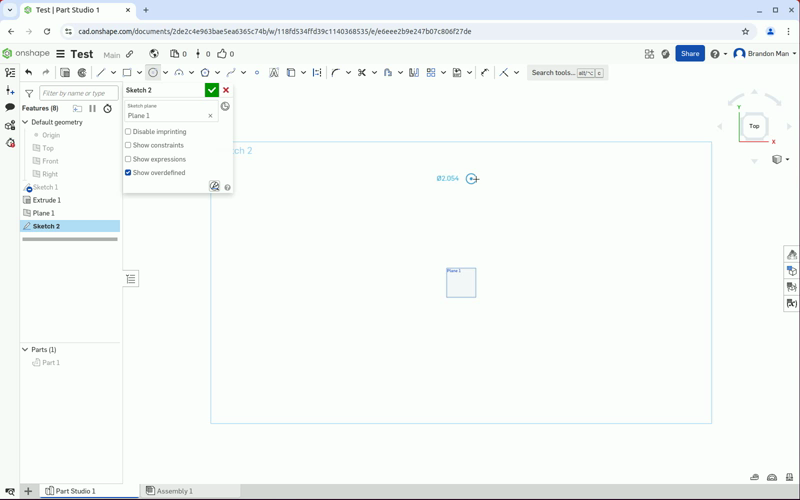
key(esc)
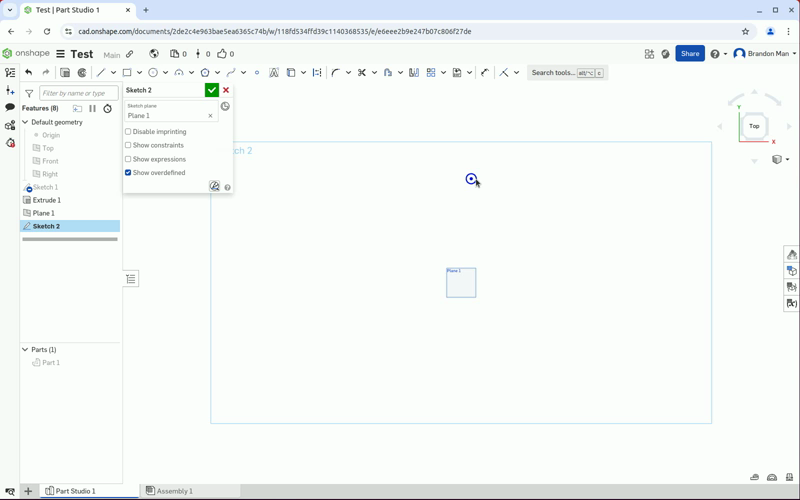
mouse_move(471, 180)
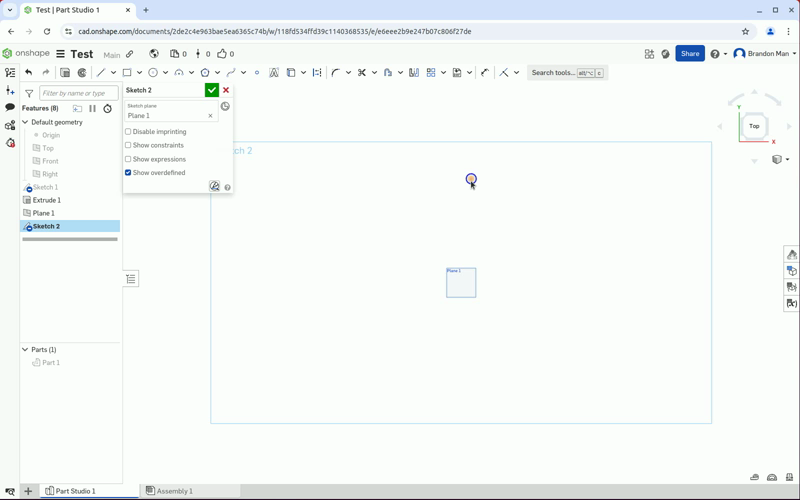
scroll(6)
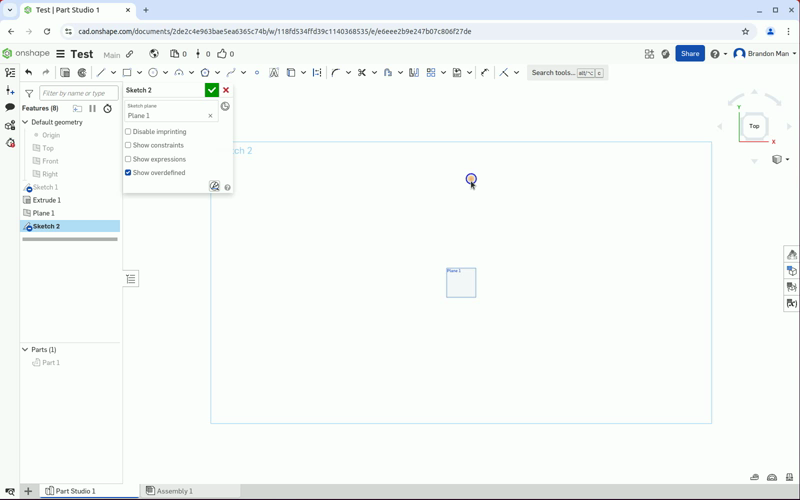
scroll(6)
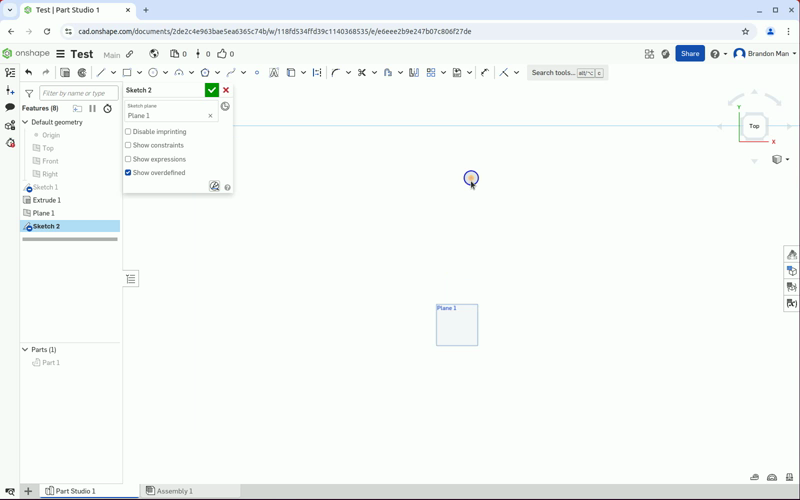
scroll(6)
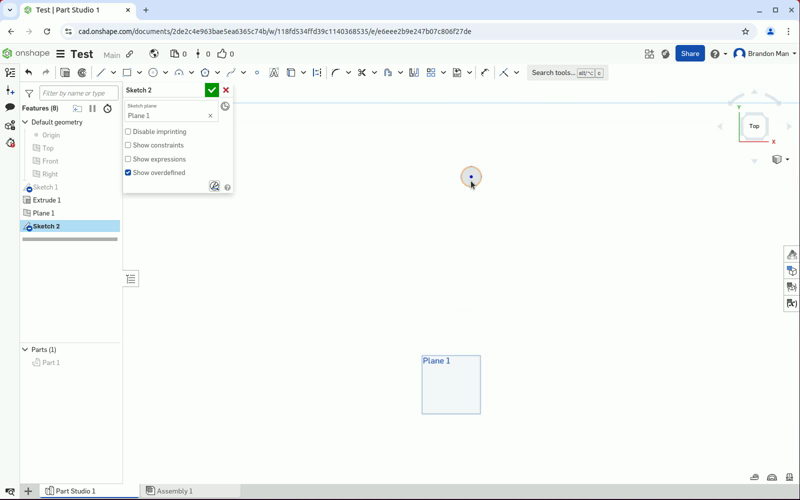
scroll(6)
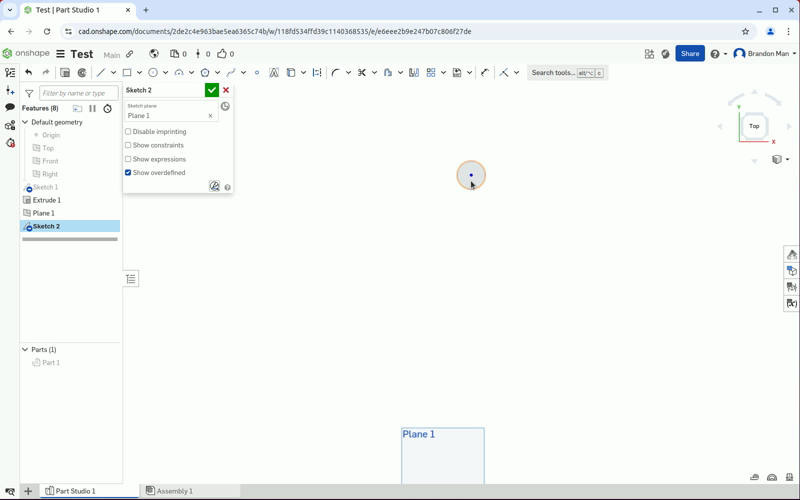
scroll(6)
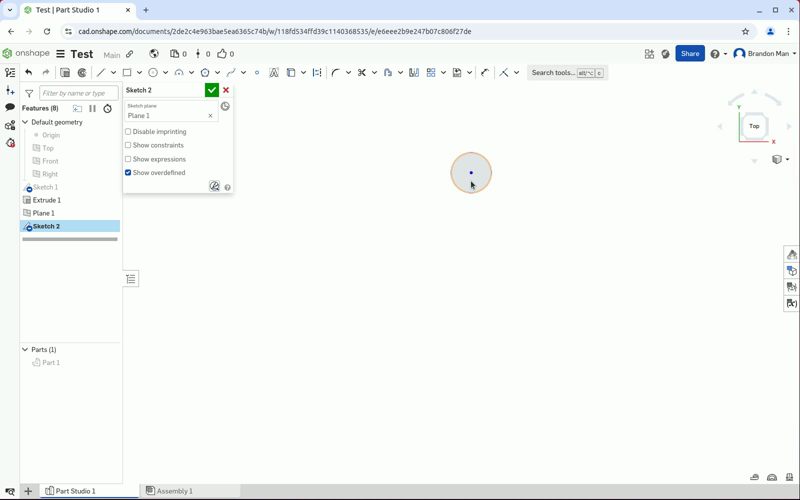
scroll(6)
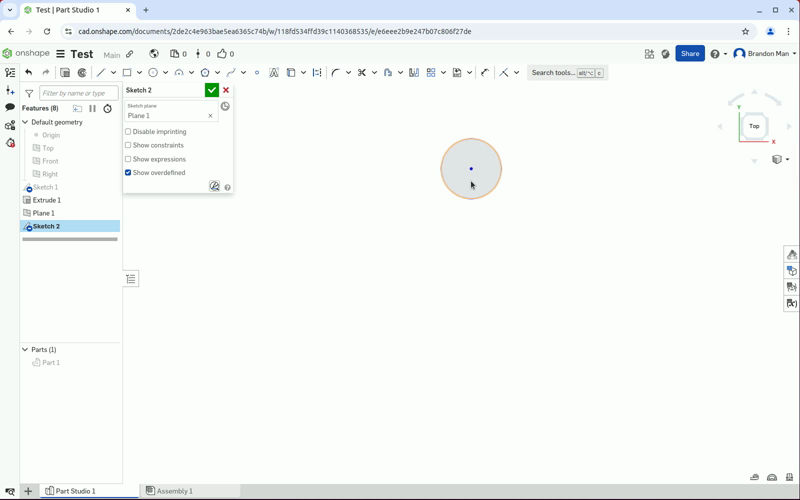
scroll(6)
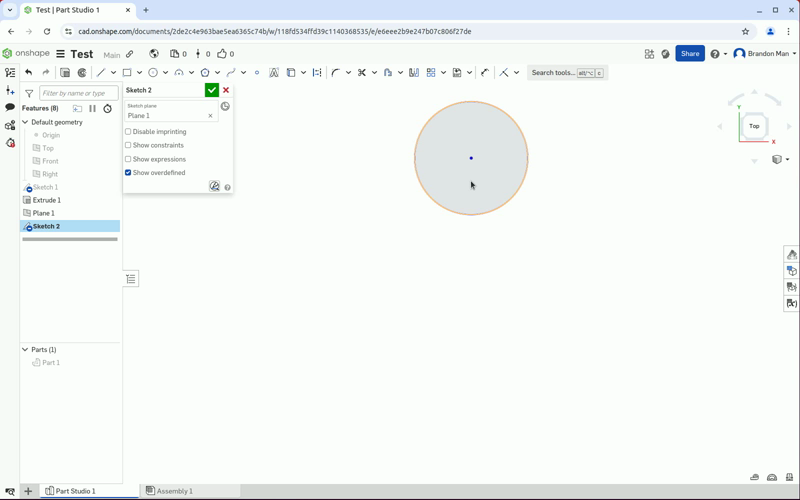
click(471, 180)
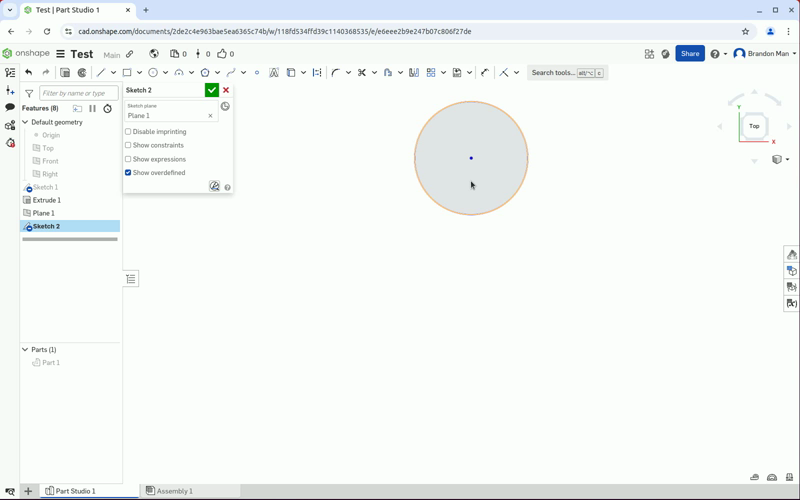
scroll(-6)
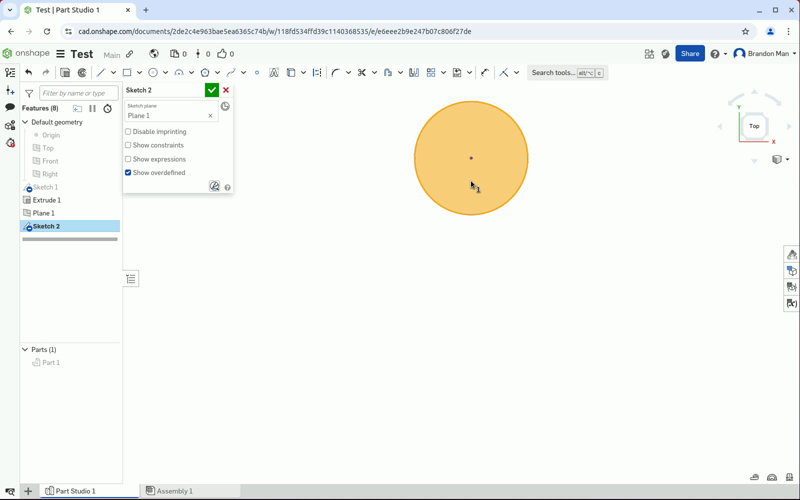
scroll(-6)
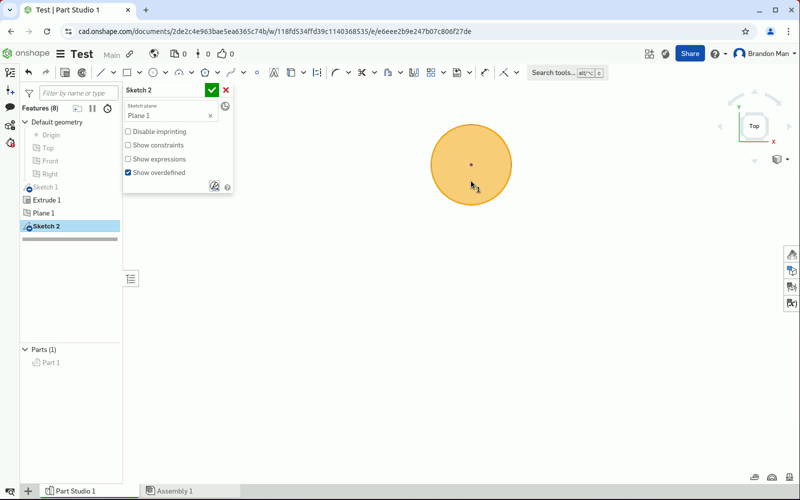
scroll(-6)
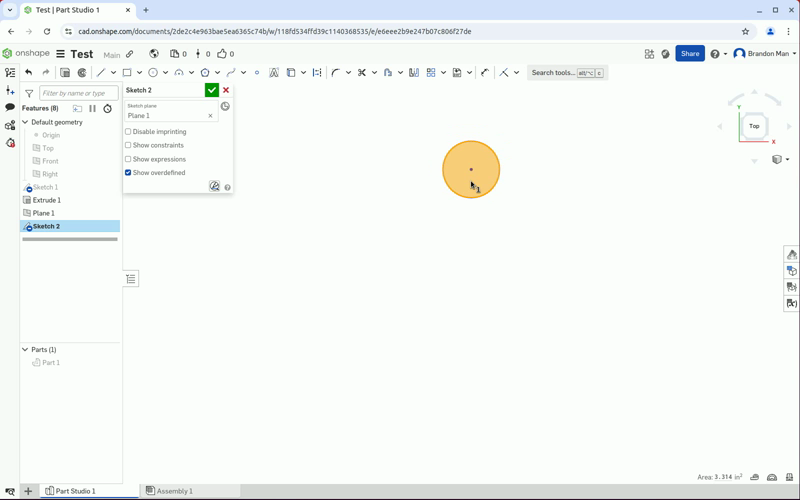
scroll(-6)
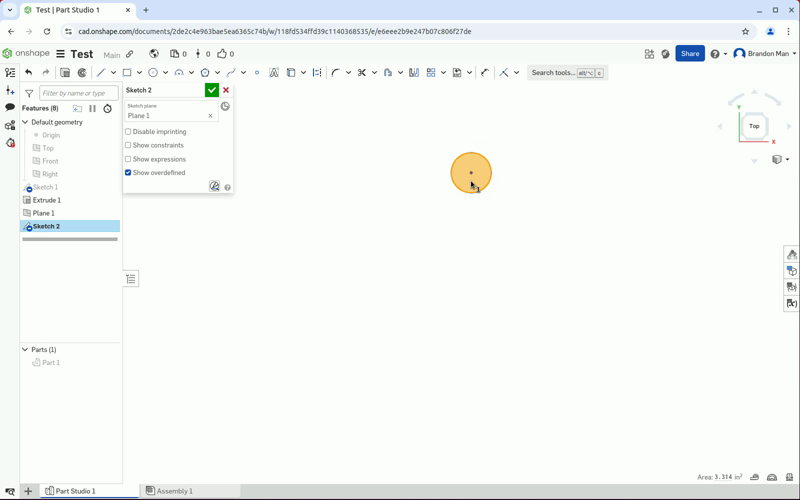
scroll(-6)
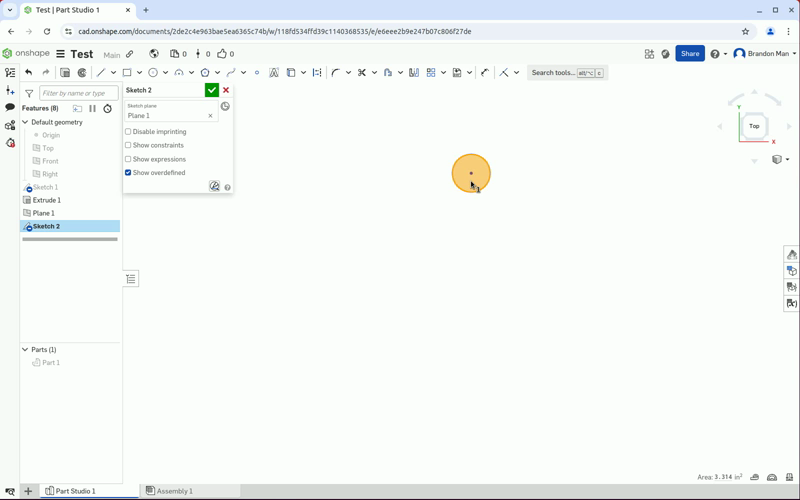
scroll(-6)
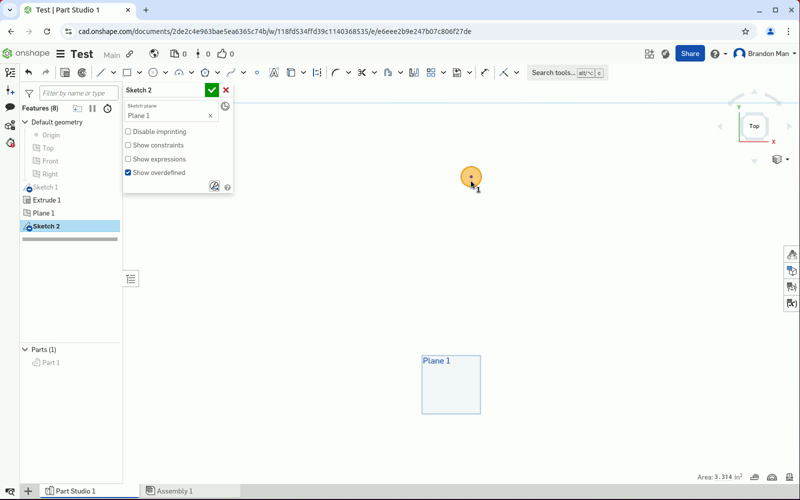
scroll(-6)
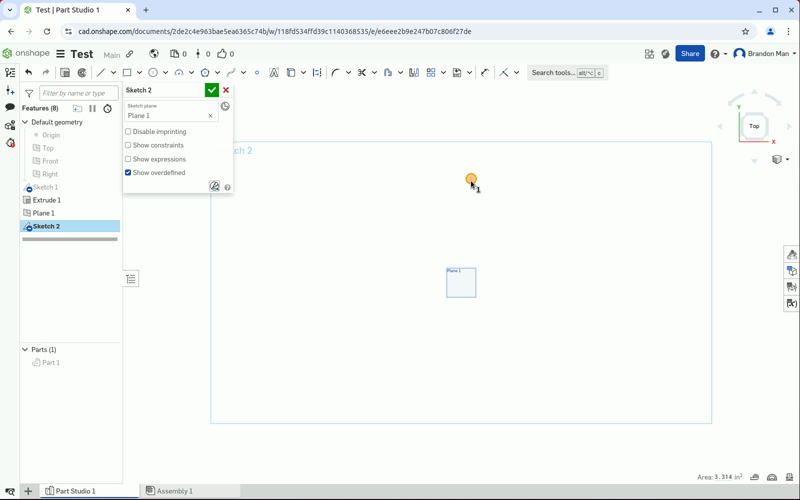
mouse_move(73, 352)
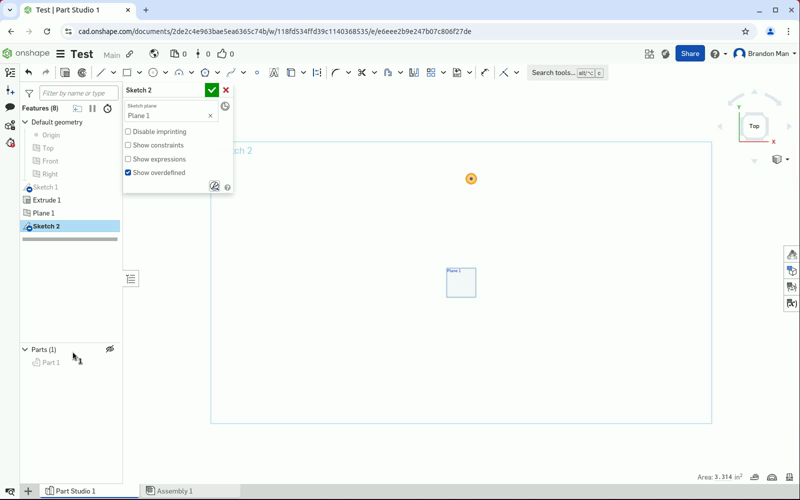
key(shift+y)
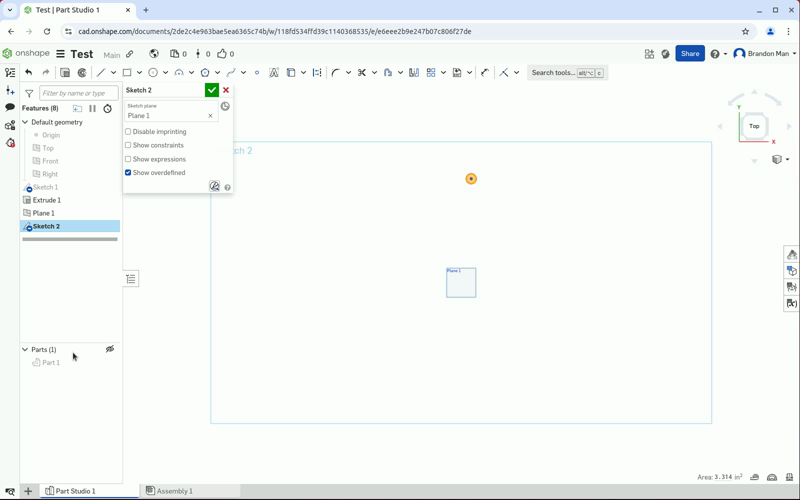
key(shift+e)
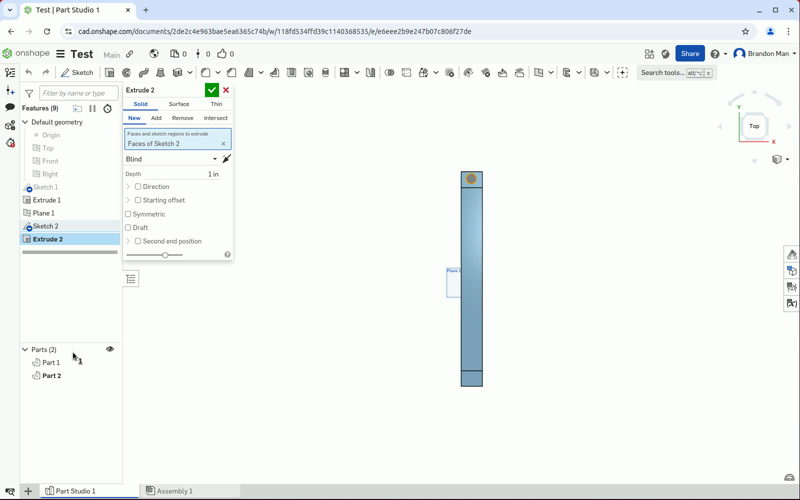
mouse_move(143, 106)
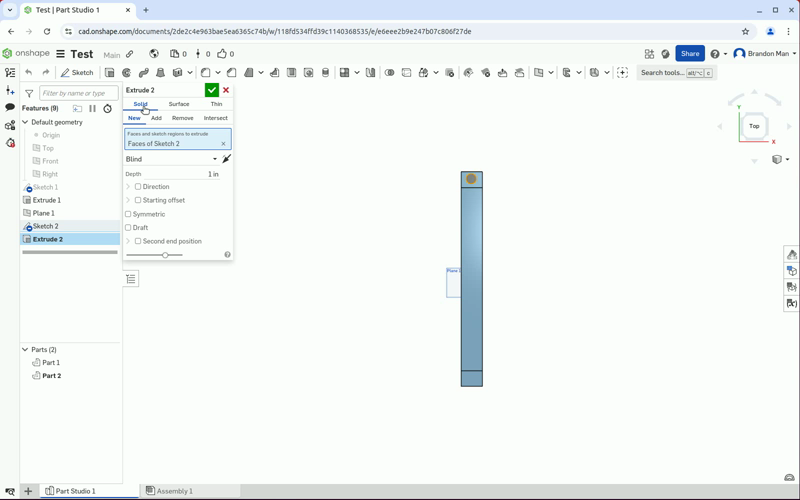
click(143, 106)
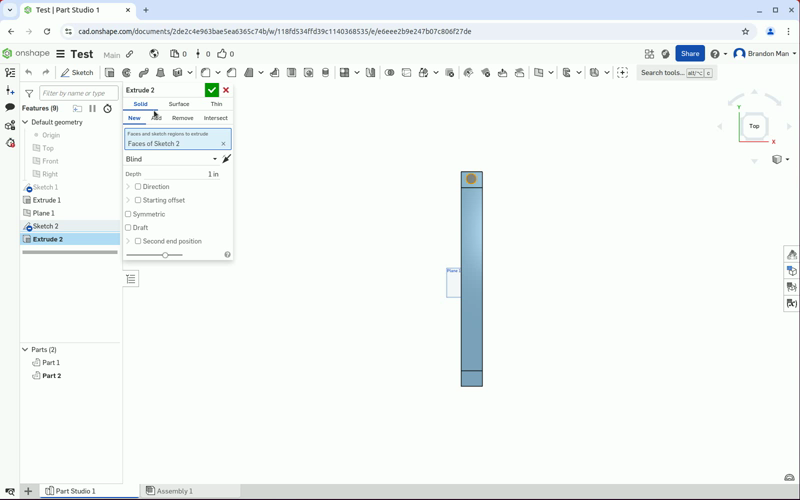
mouse_move(186, 120)
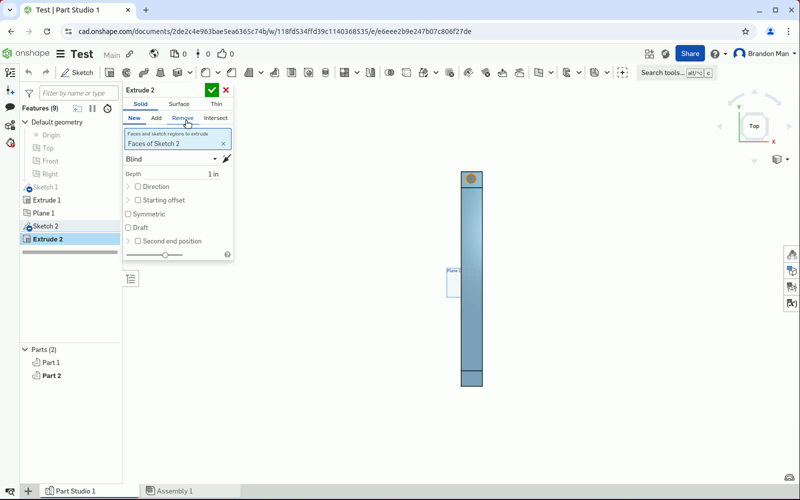
click(186, 120)
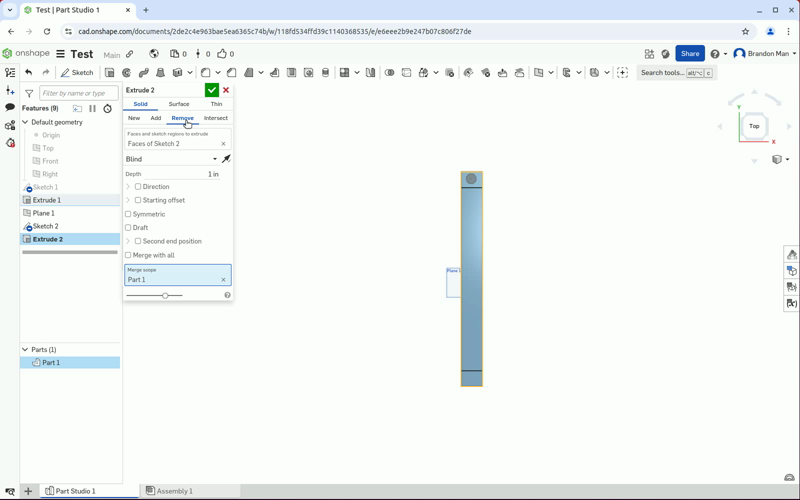
key(tab, 4)
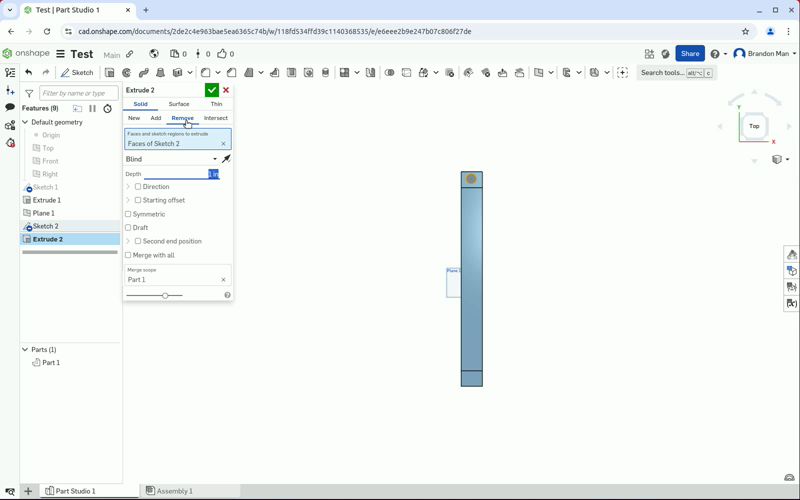
text(10.832)
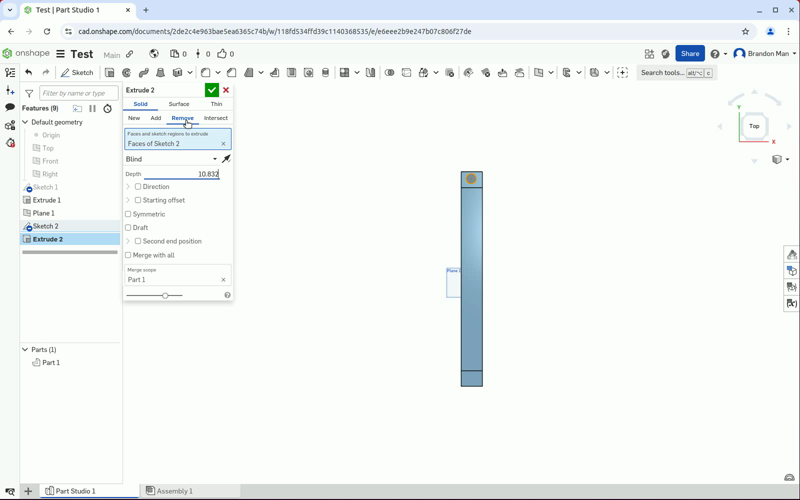
key(tab, 6)
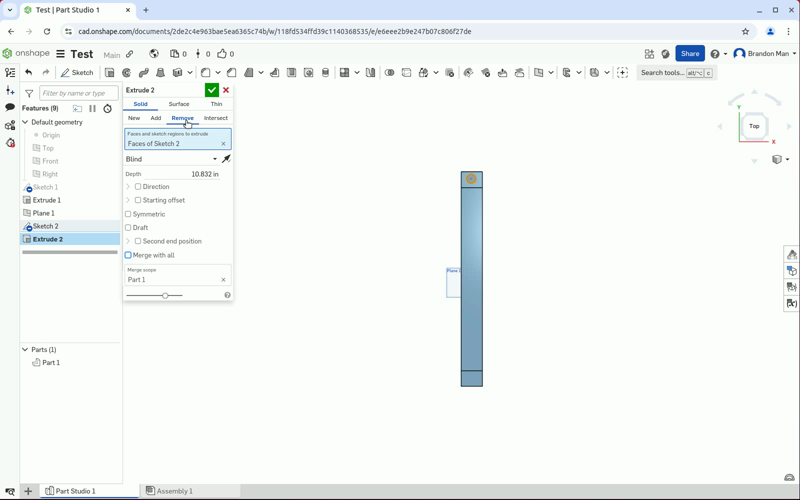
key(space)
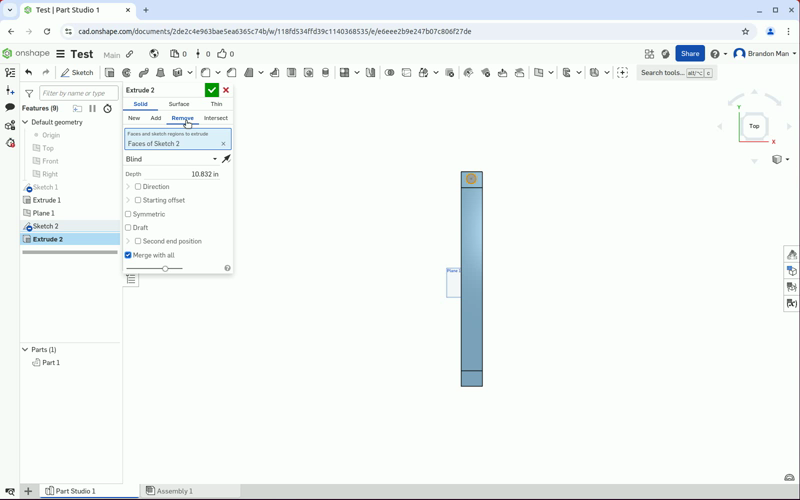
key(enter)
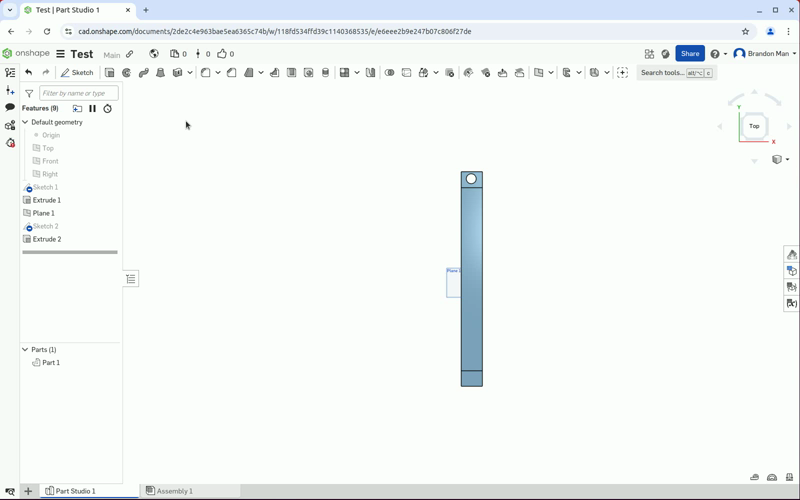
key(shift+h)
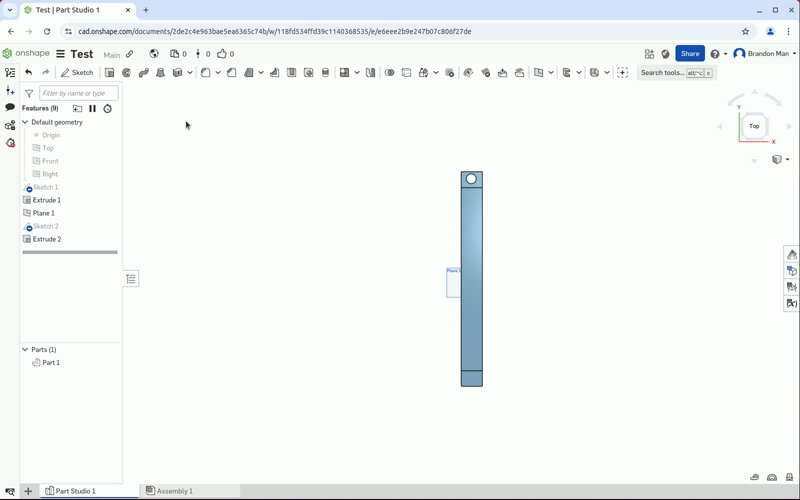
key(shift+h)
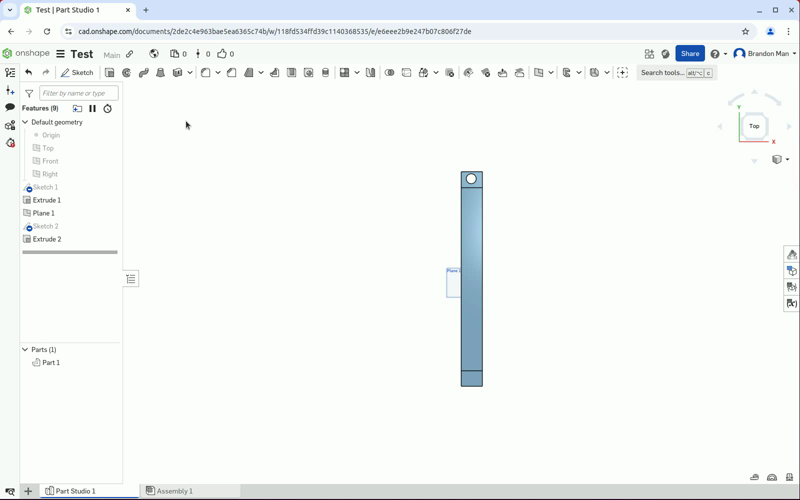
mouse_move(73, 189)
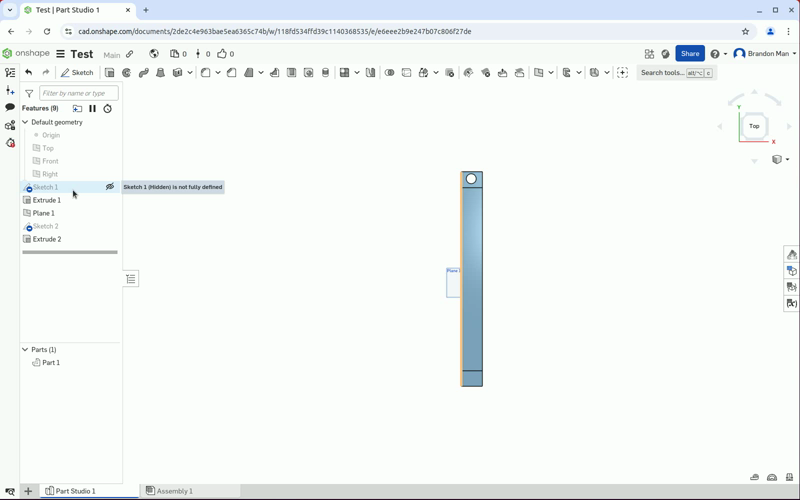
click(73, 189)
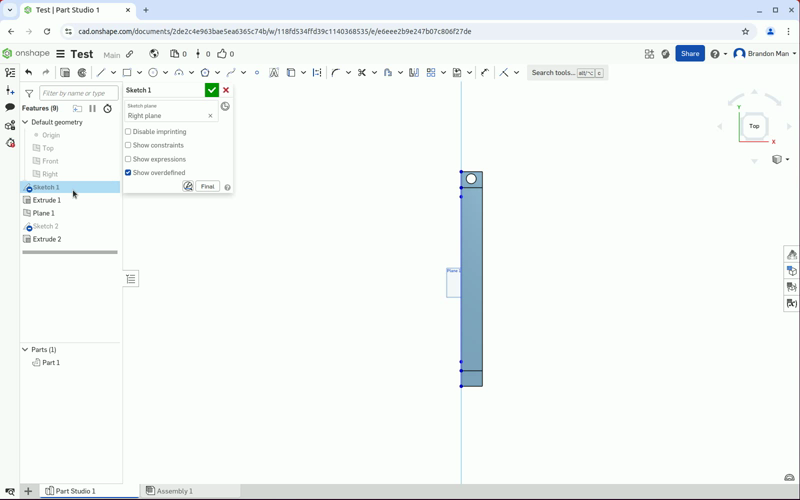
mouse_move(229, 92)
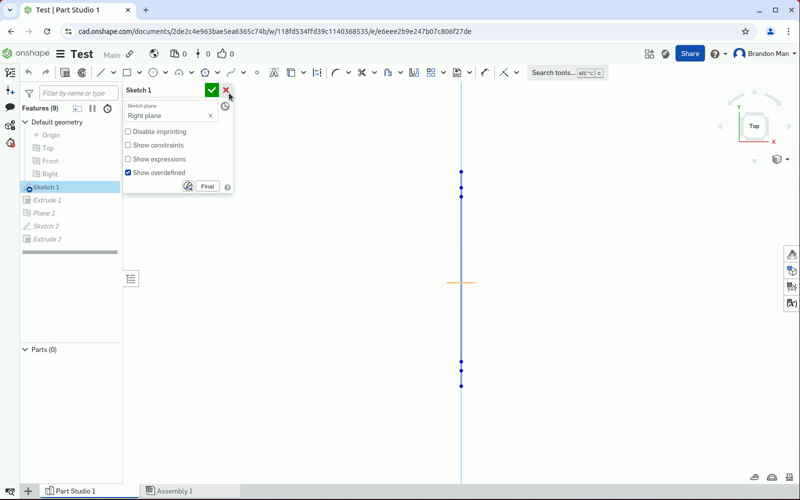
click(229, 92)
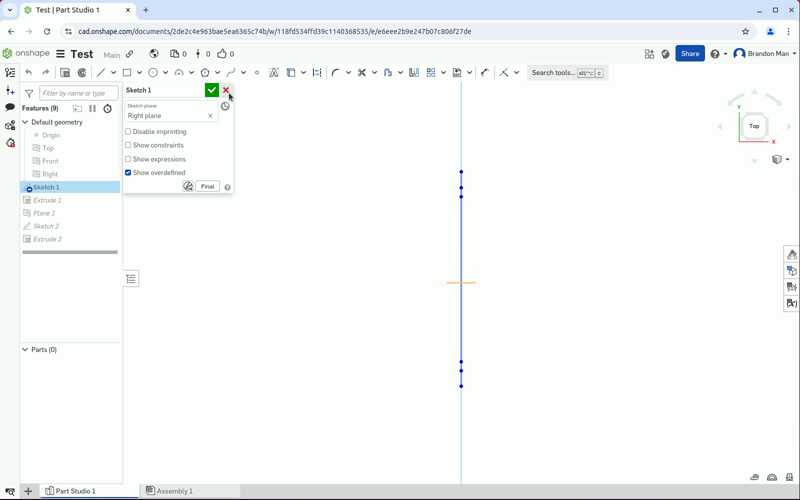
key(shift+s)
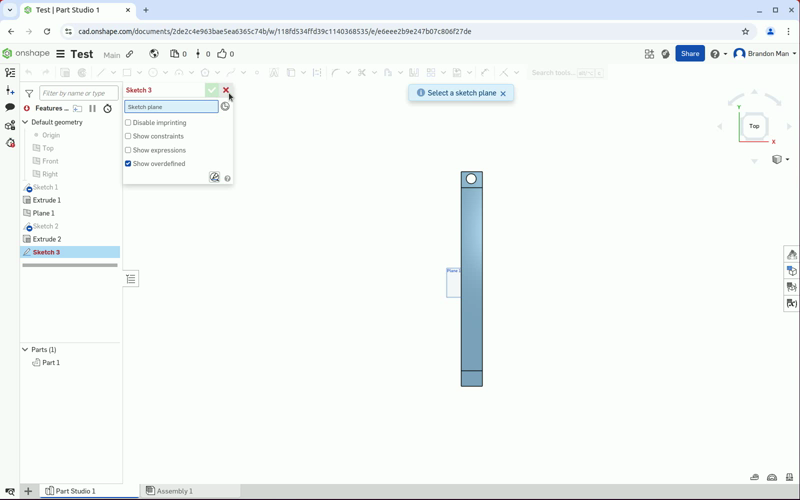
mouse_move(73, 215)
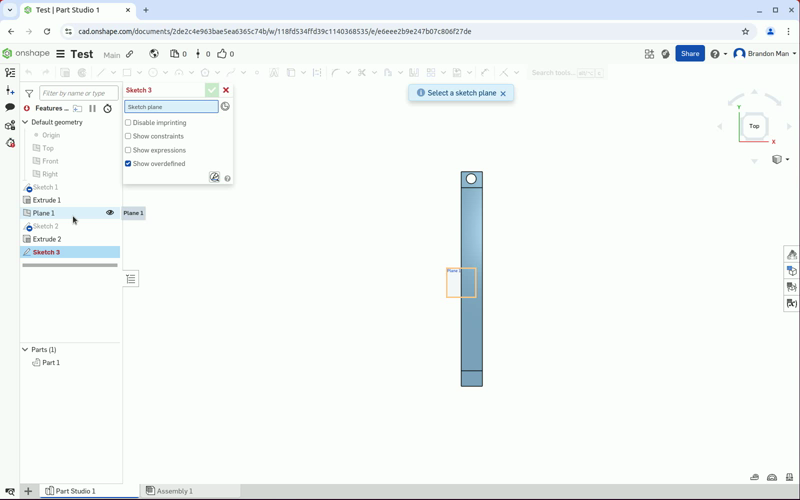
click(73, 215)
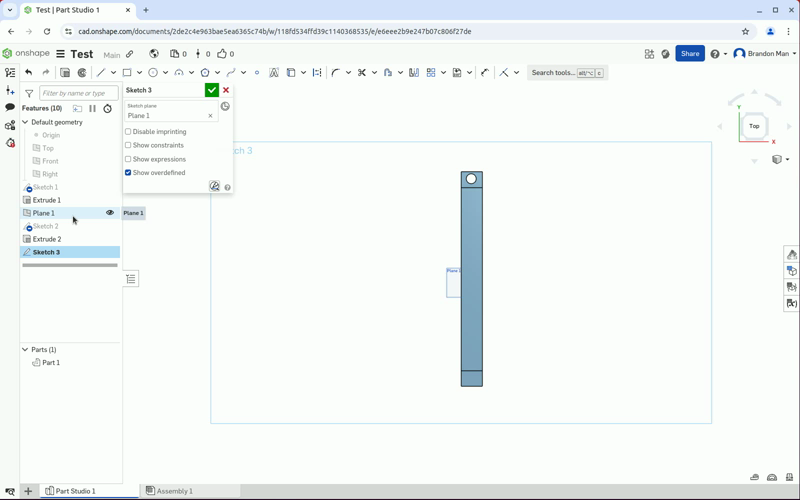
mouse_move(73, 352)
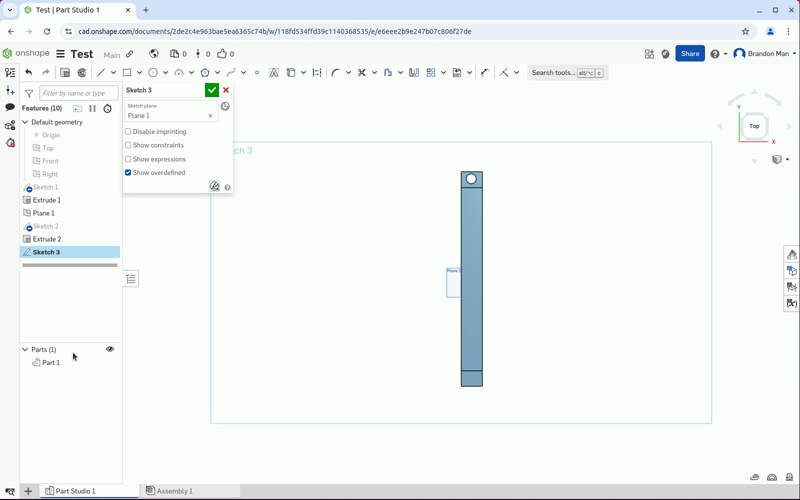
key(y)
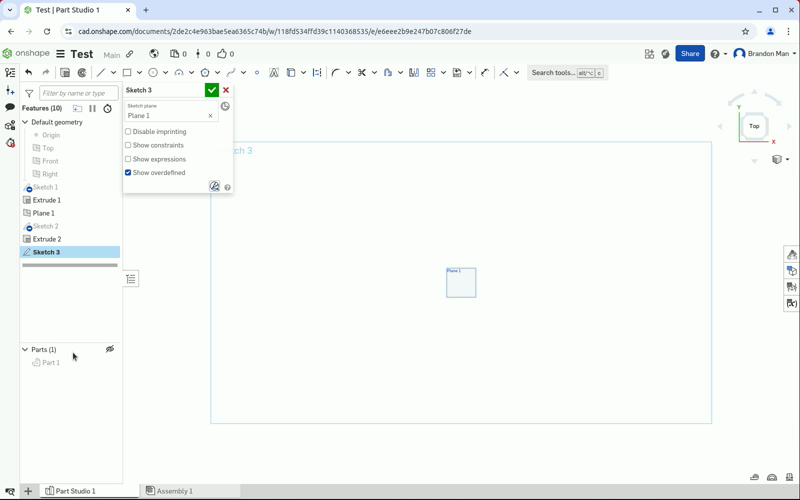
key(c)
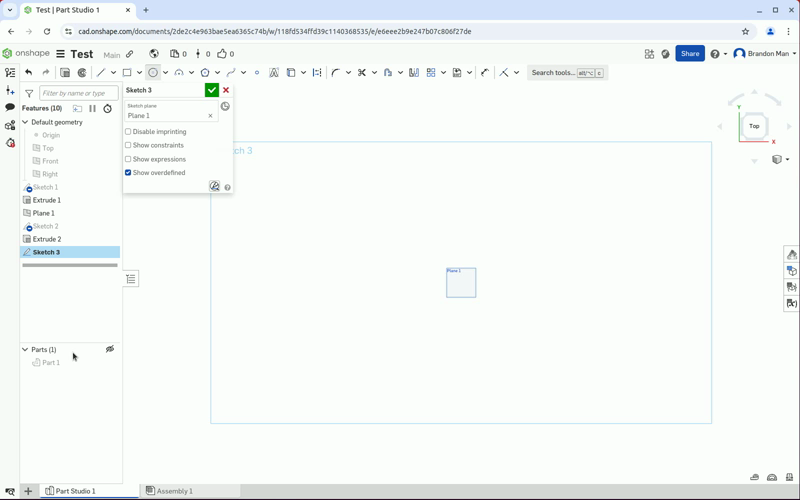
key_down(shift)
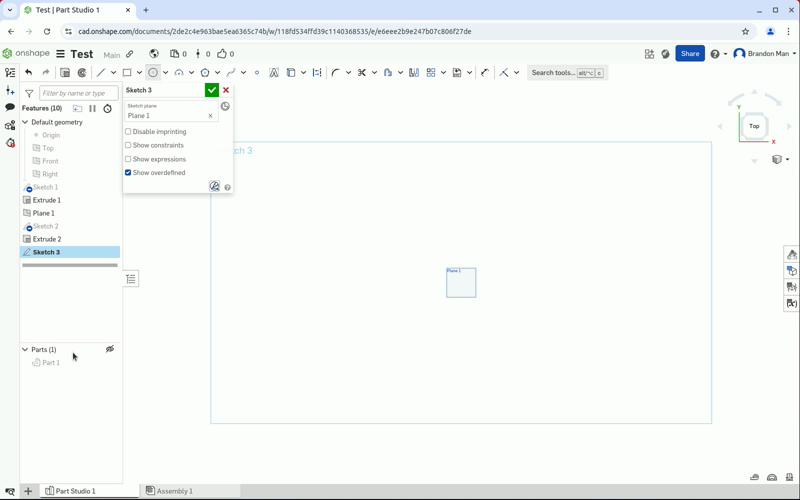
mouse_move(471, 378)
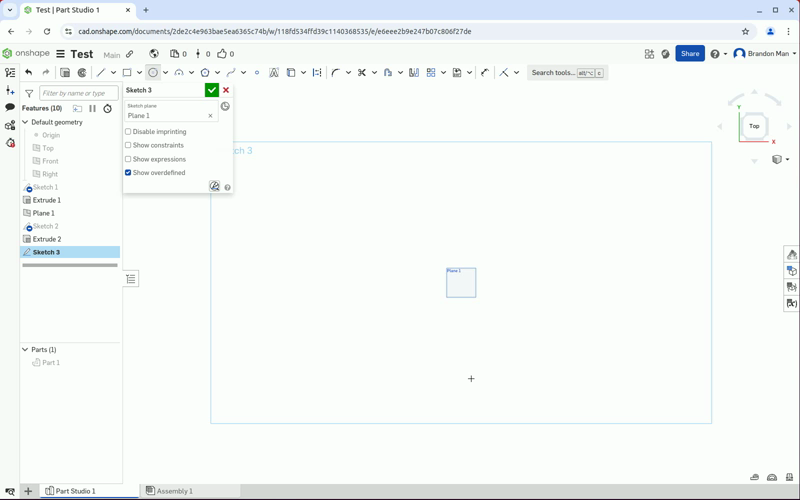
click(471, 378)
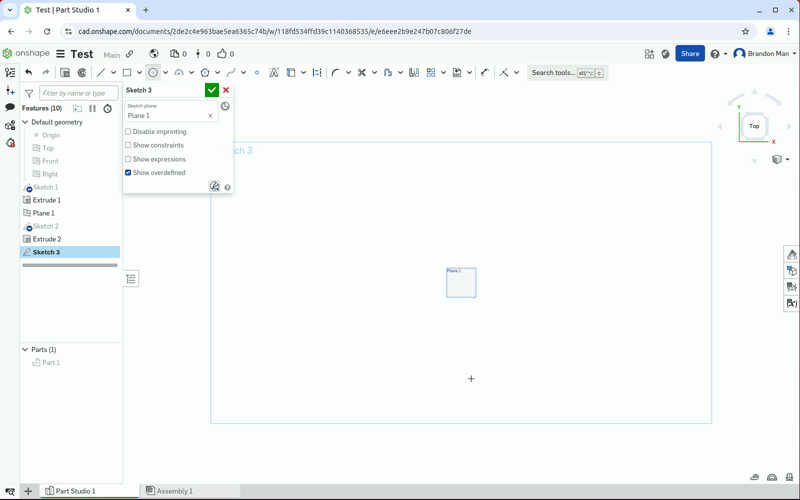
key_up(shift)
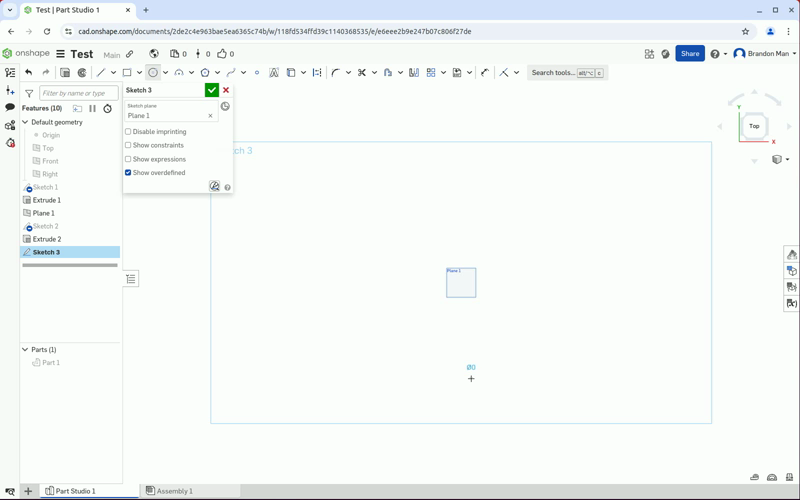
mouse_move(476, 378)
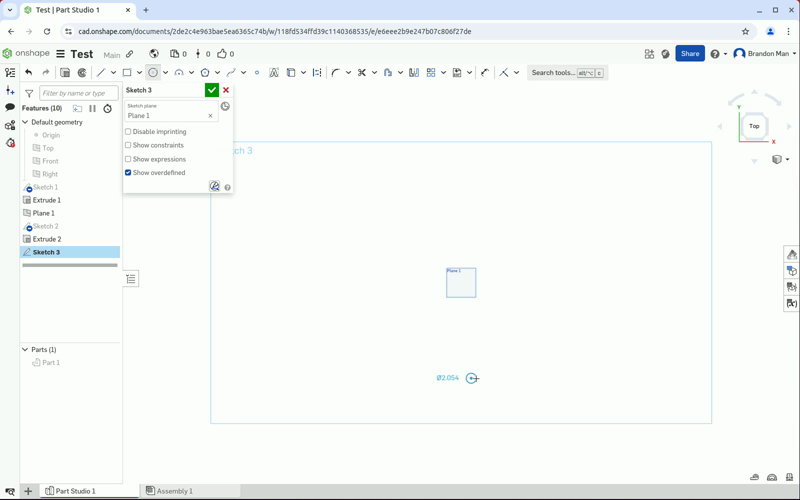
click(476, 378)
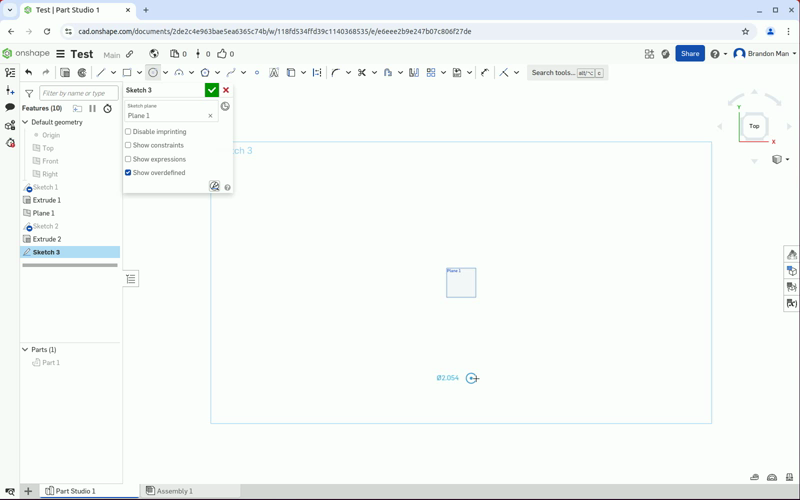
key(esc)
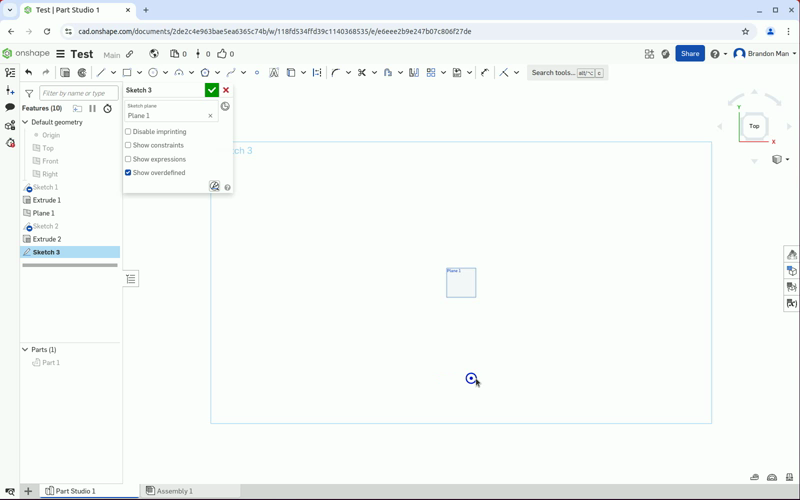
mouse_move(470, 379)
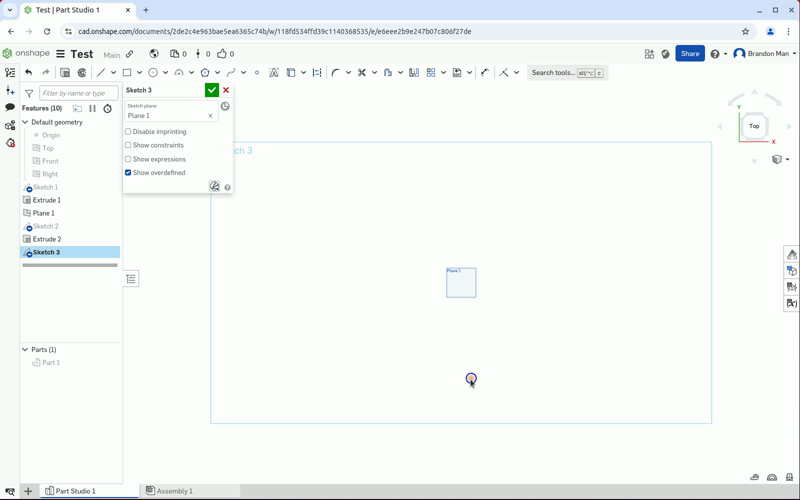
scroll(6)
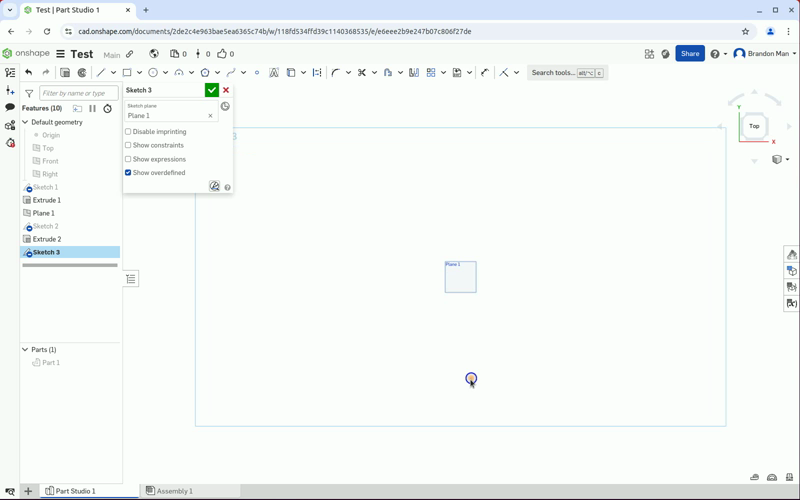
scroll(6)
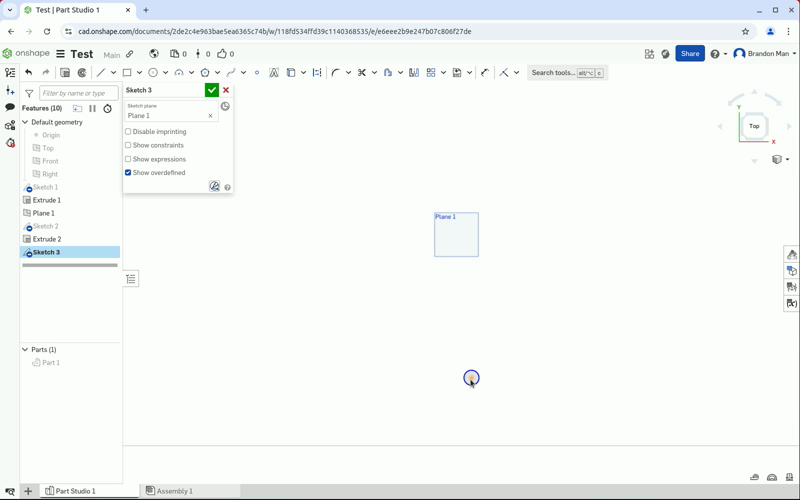
scroll(6)
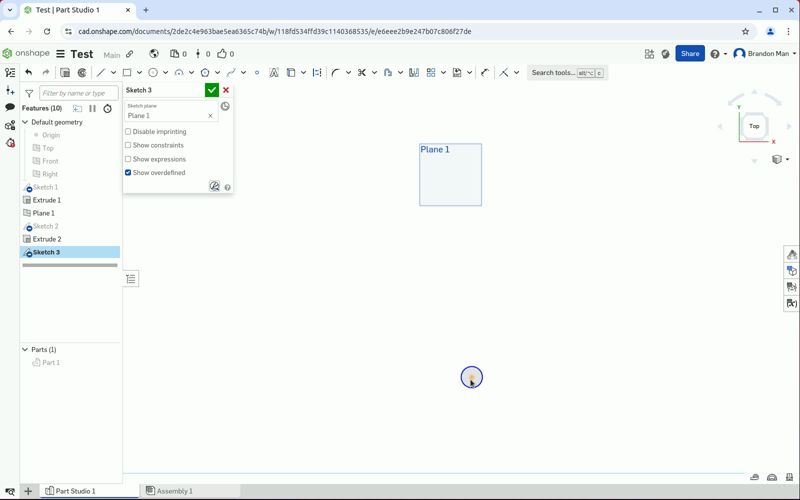
scroll(6)
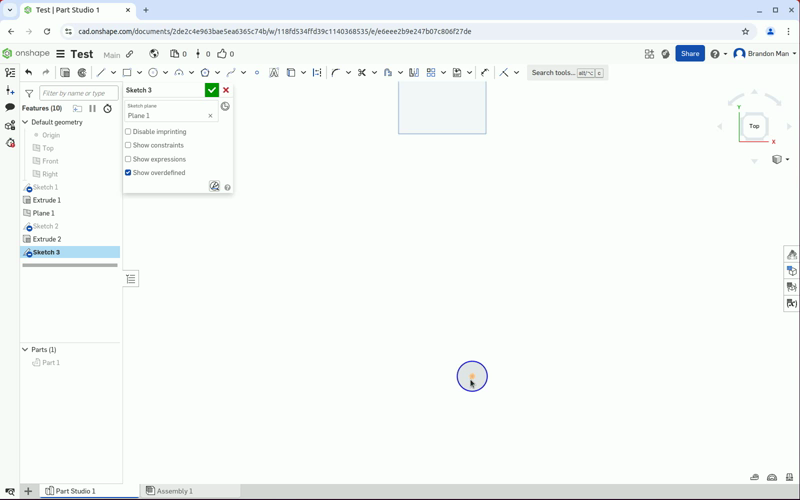
scroll(6)
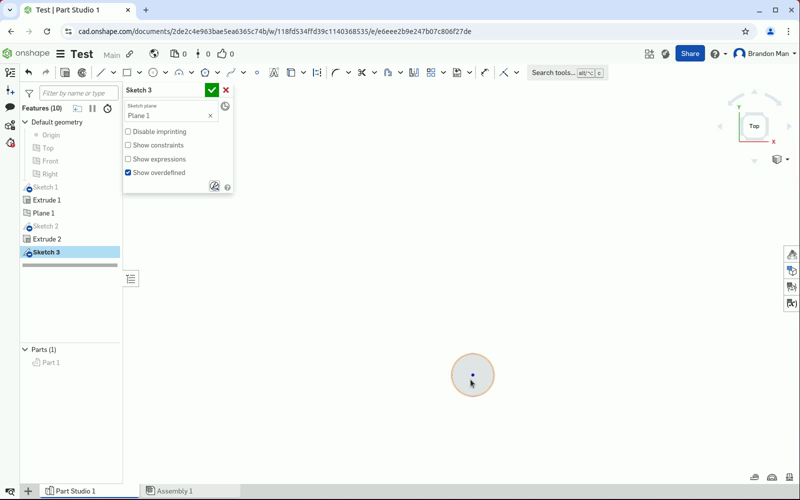
scroll(6)
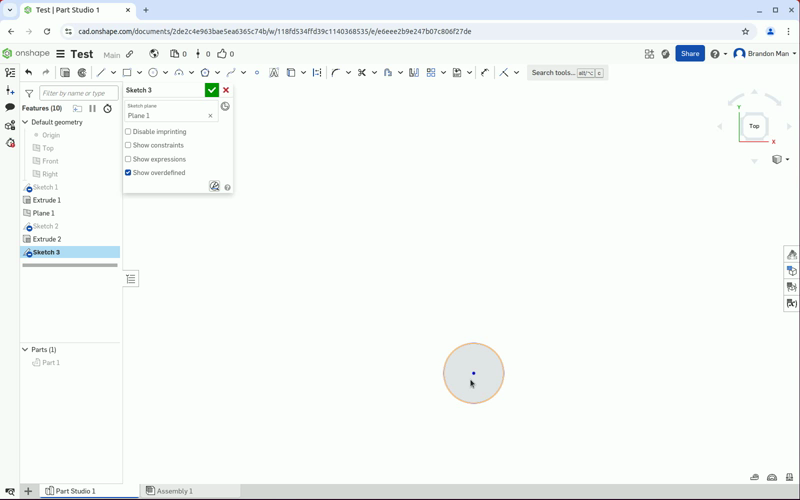
scroll(6)
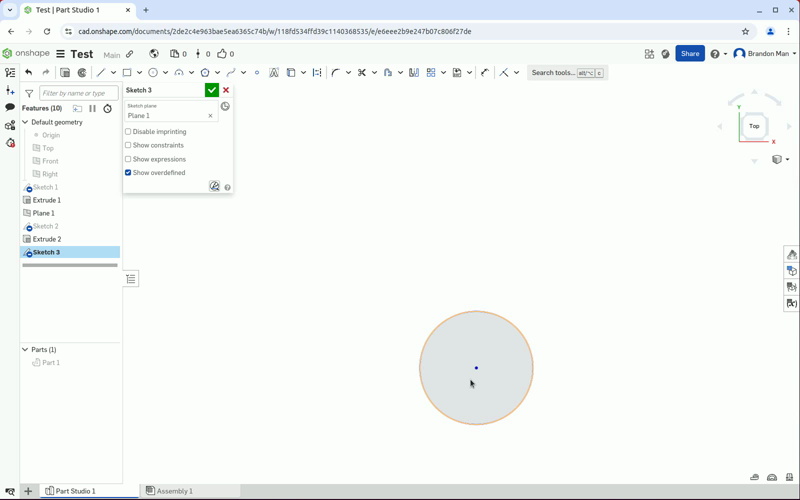
click(470, 379)
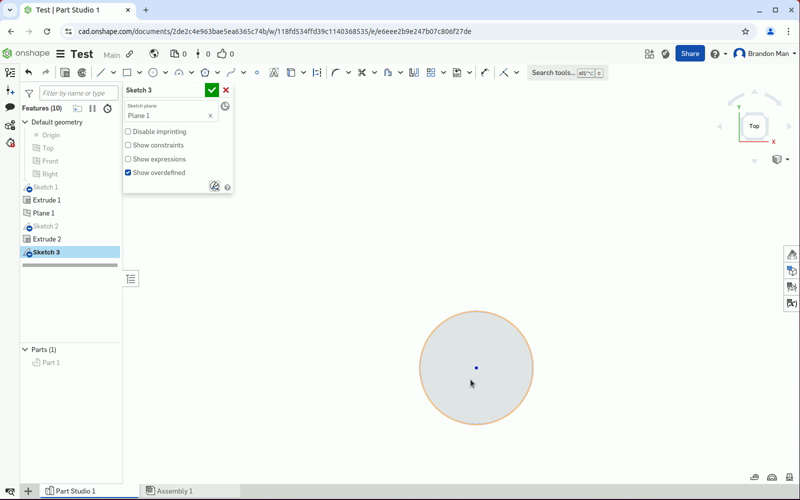
scroll(-6)
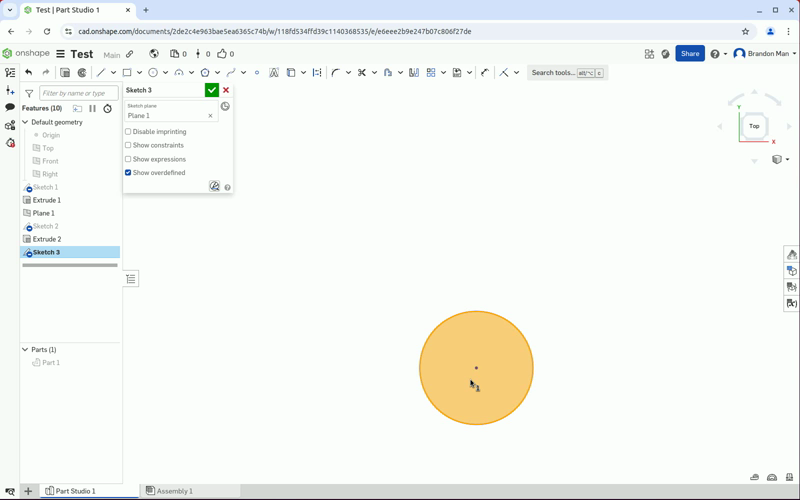
scroll(-6)
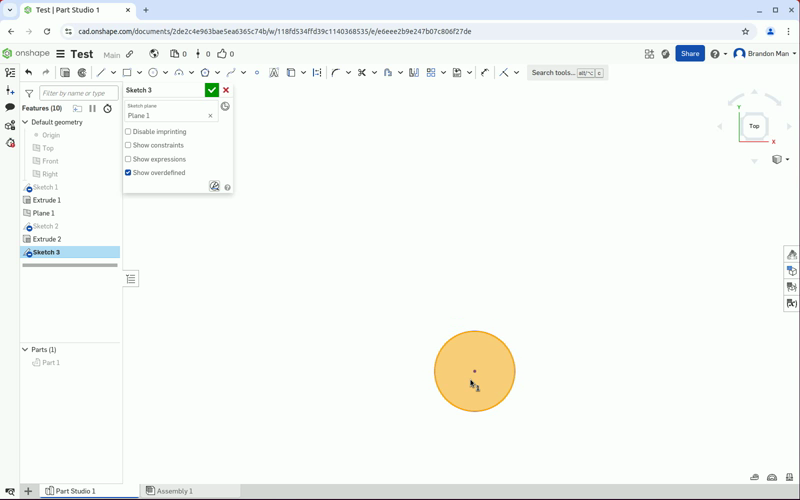
scroll(-6)
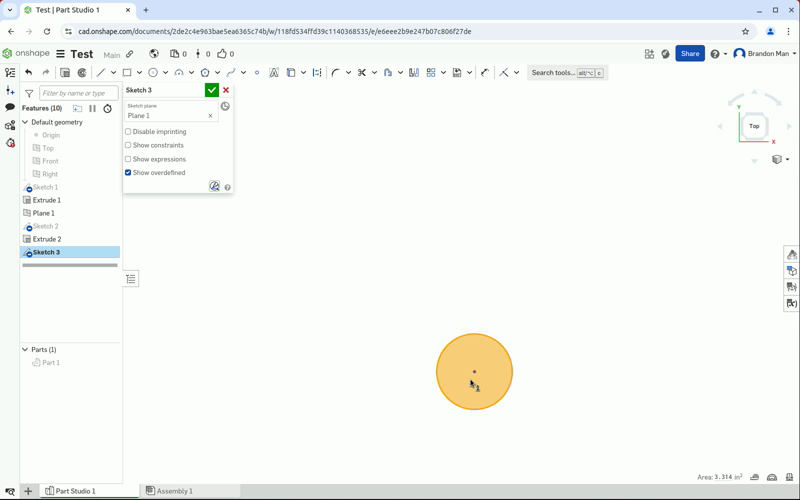
scroll(-6)
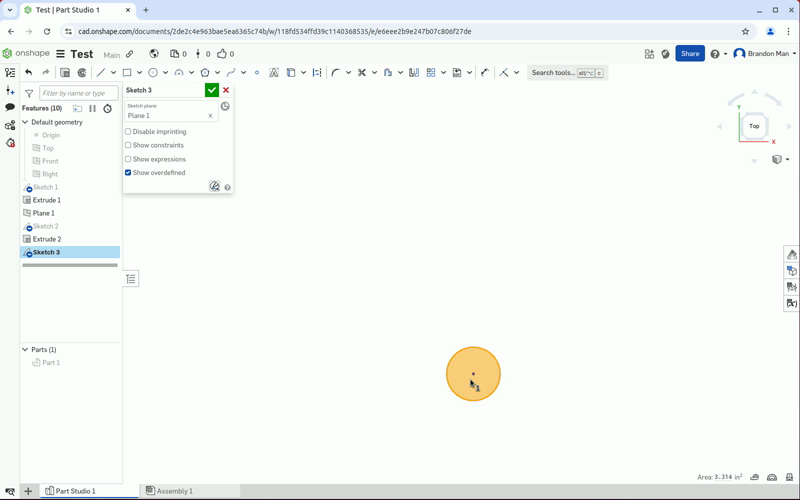
scroll(-6)
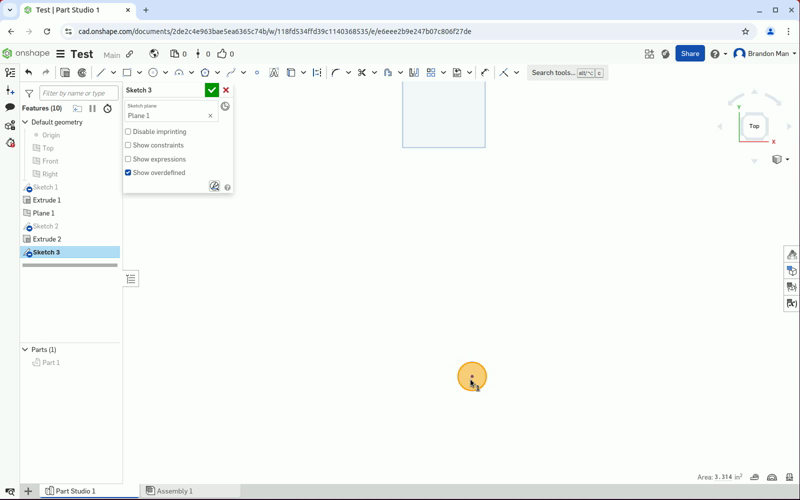
scroll(-6)
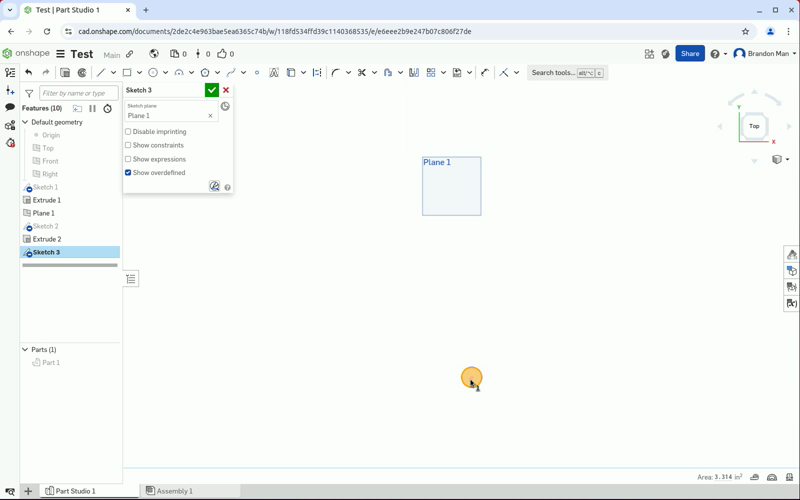
scroll(-6)
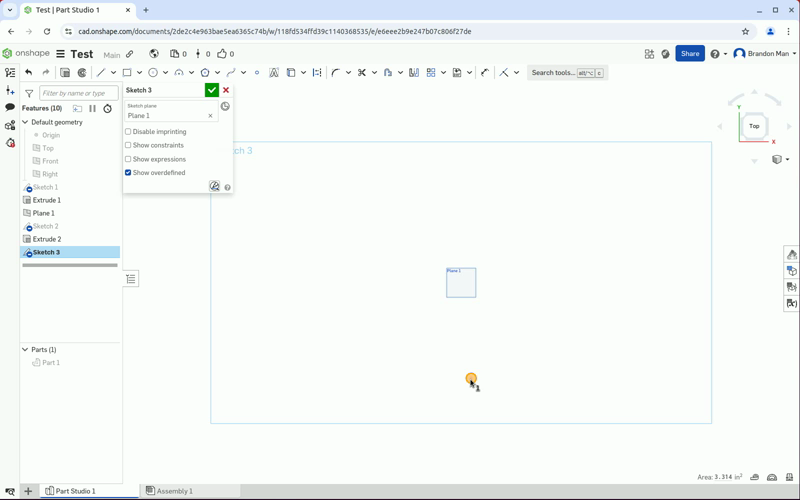
mouse_move(73, 352)
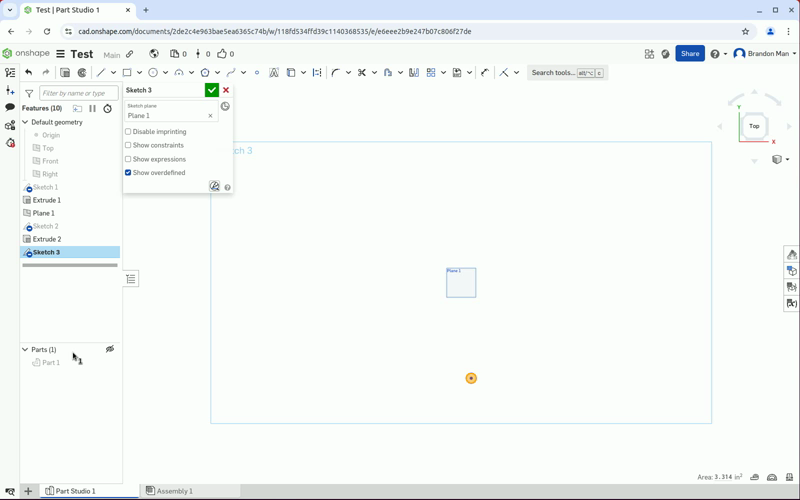
key(shift+y)
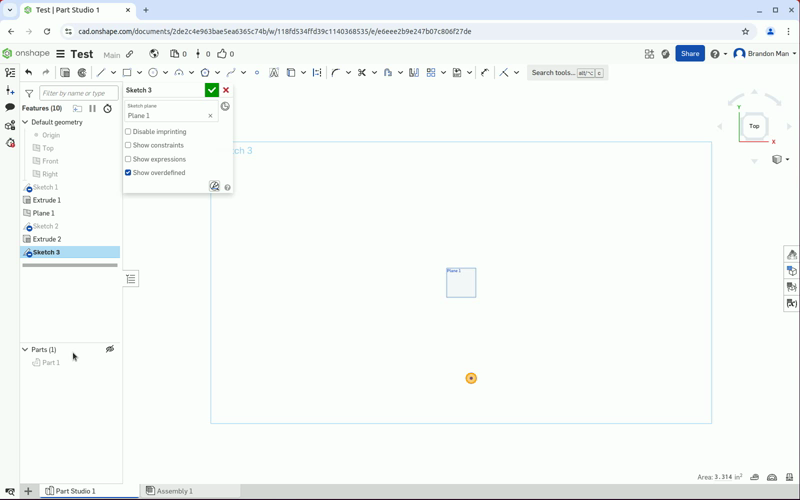
key(shift+e)
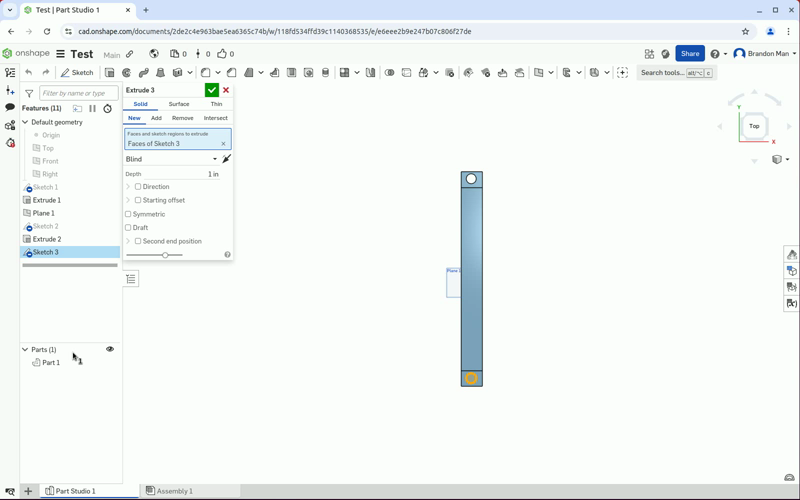
mouse_move(143, 106)
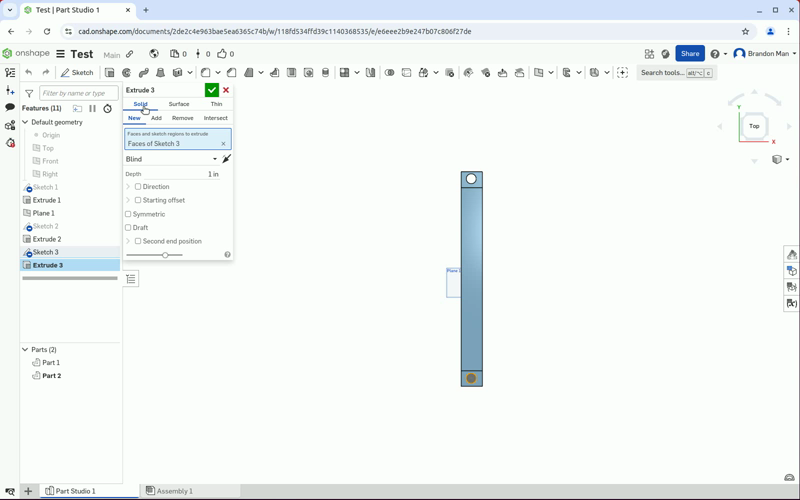
click(143, 106)
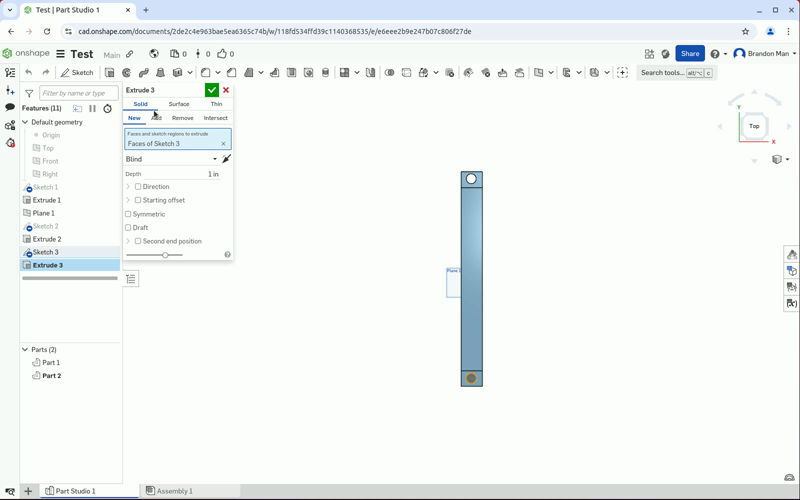
mouse_move(186, 120)
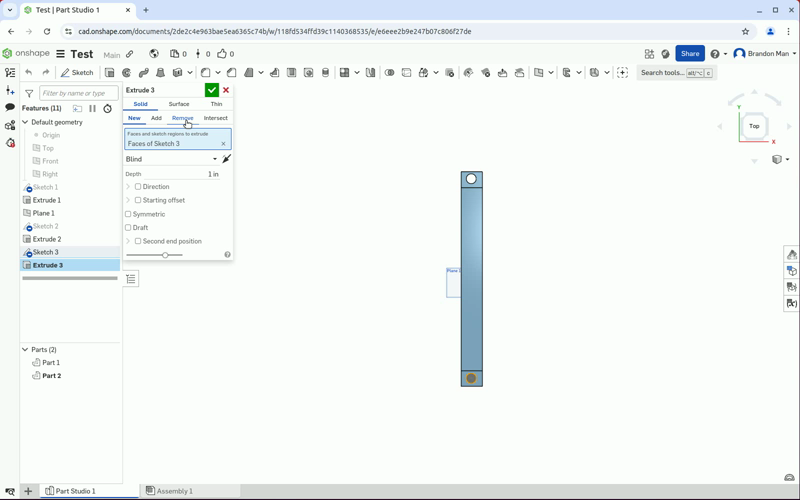
click(186, 120)
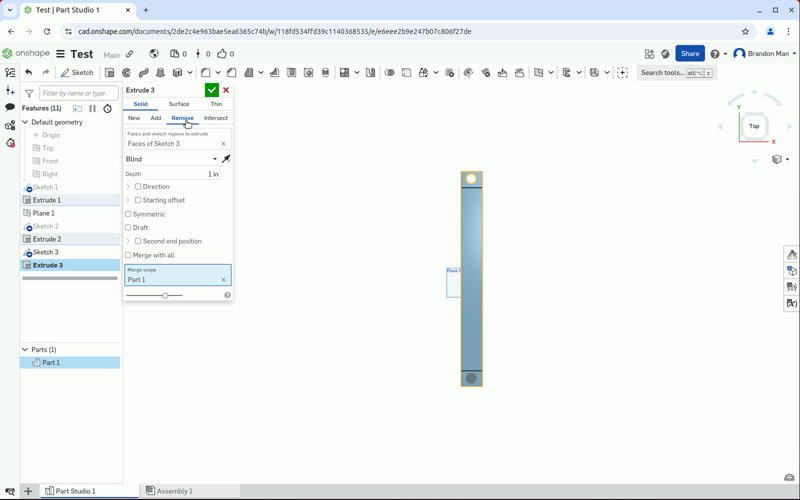
key(tab, 4)
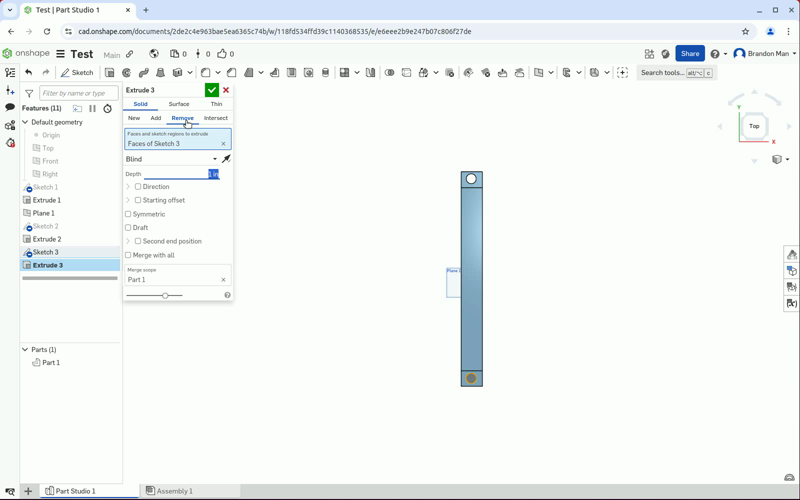
text(10.832)
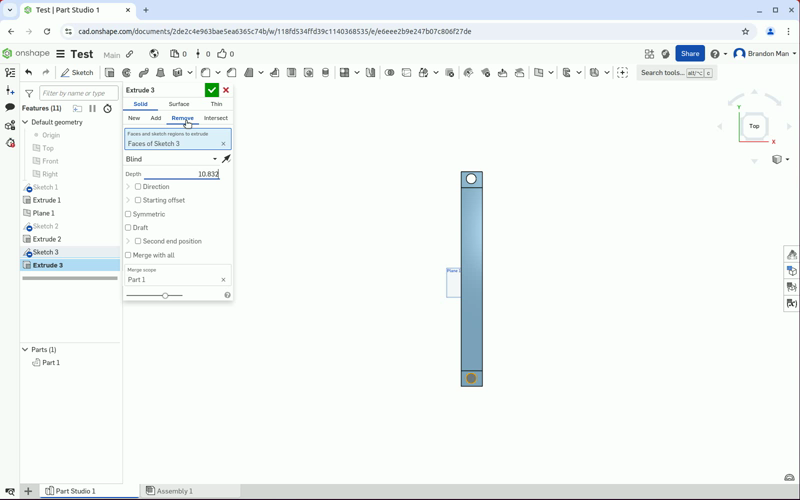
key(tab, 6)
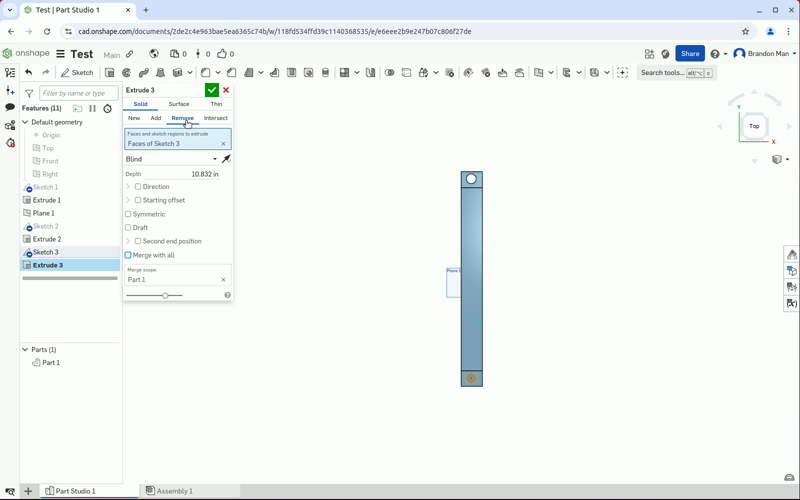
key(space)
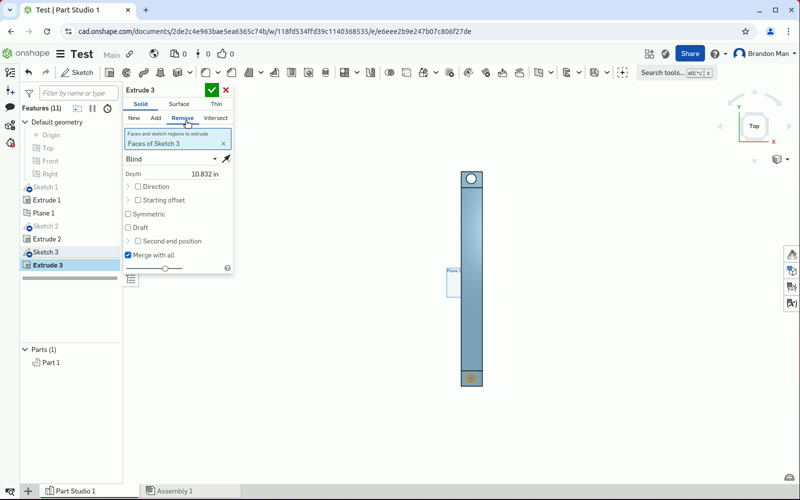
key(enter)
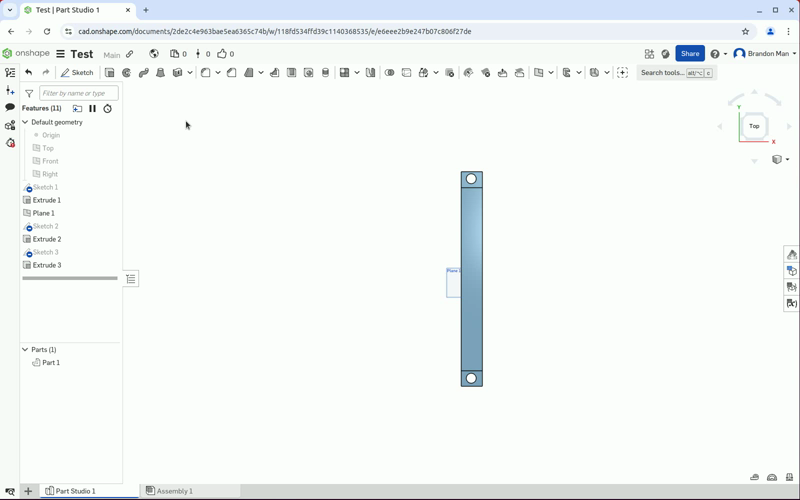
key(shift+h)
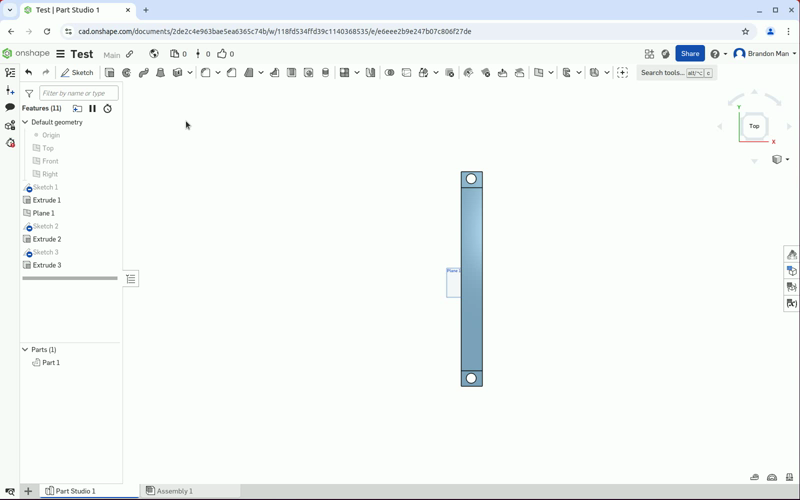
key(shift+h)
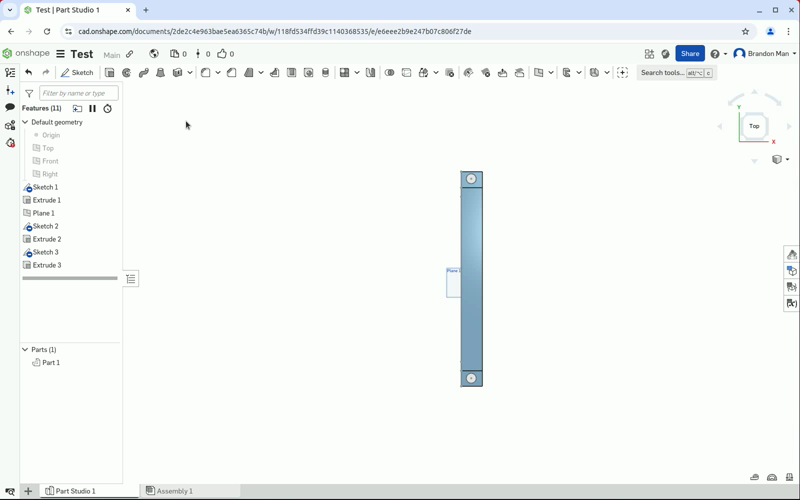
key(shift+7)
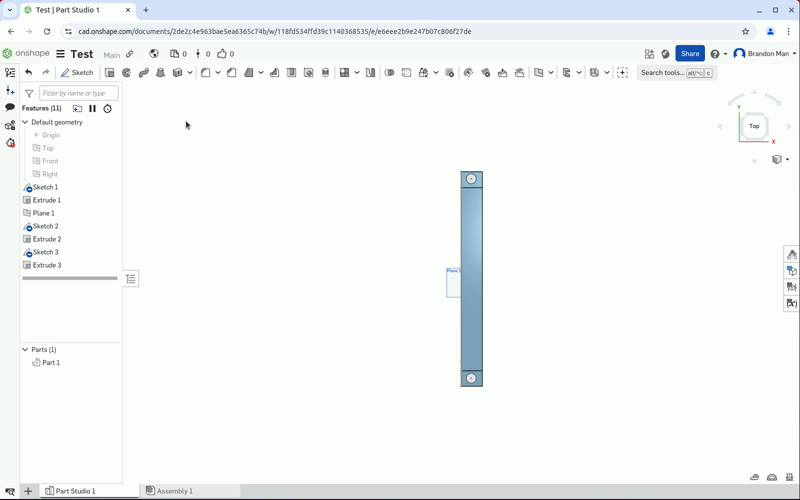
key(up, 3)
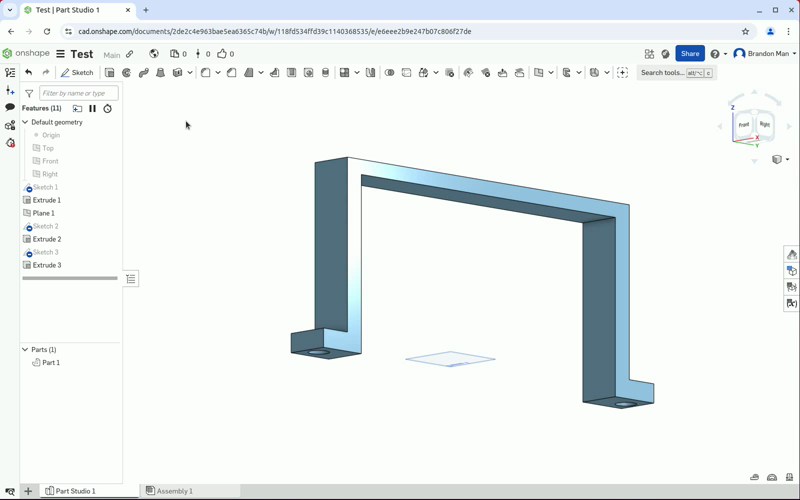
key(left, 3)
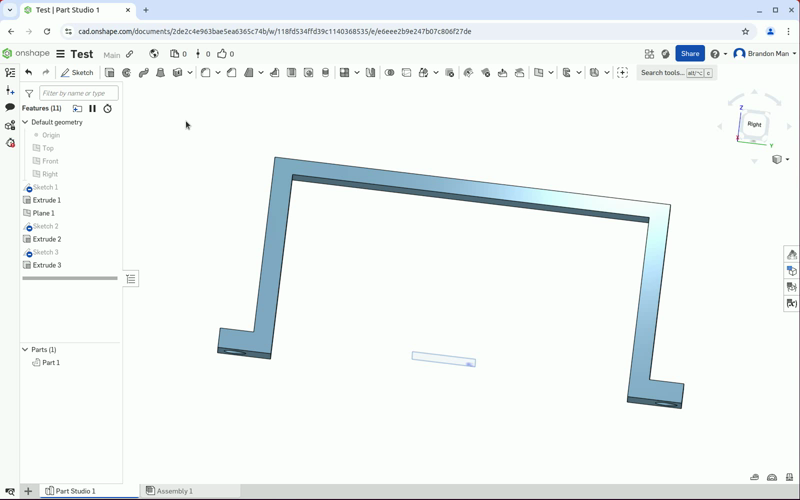
key(right, 3)
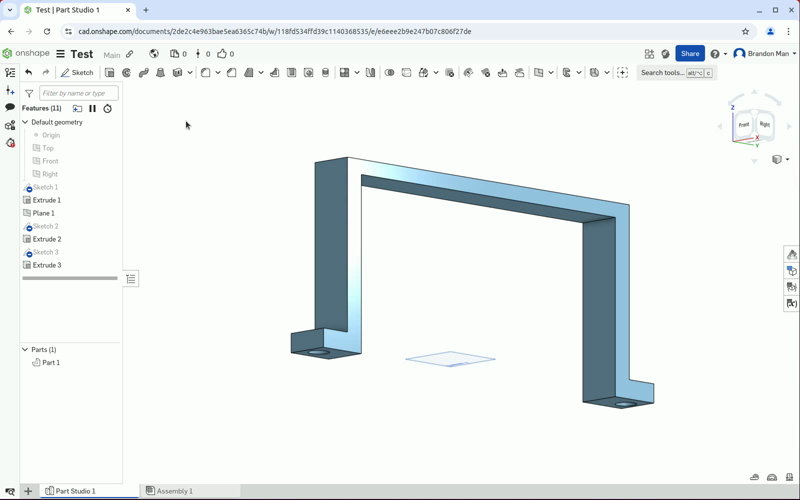
key(down, 3)
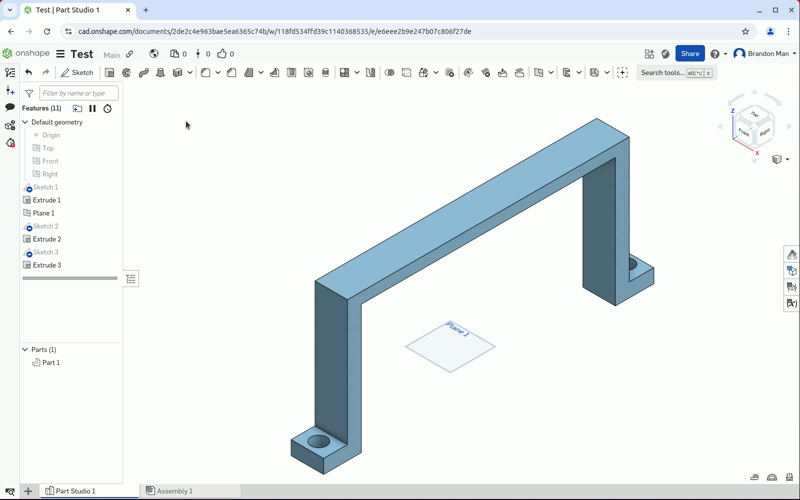
mouse_move(73, 189)
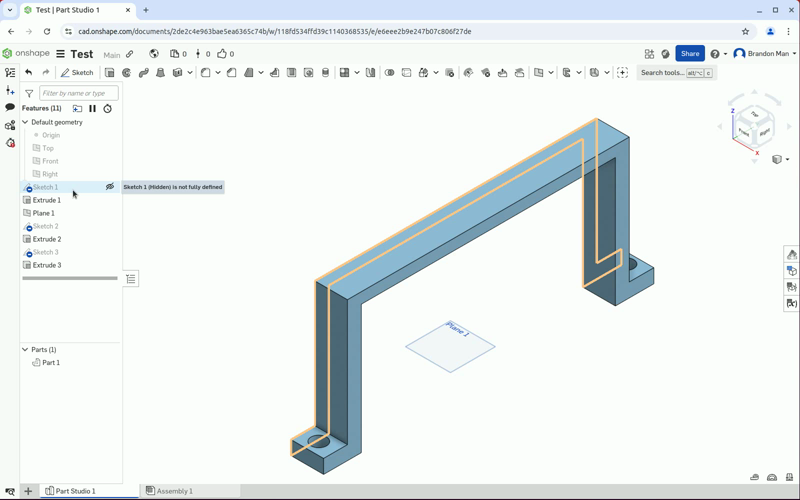
click(73, 189)